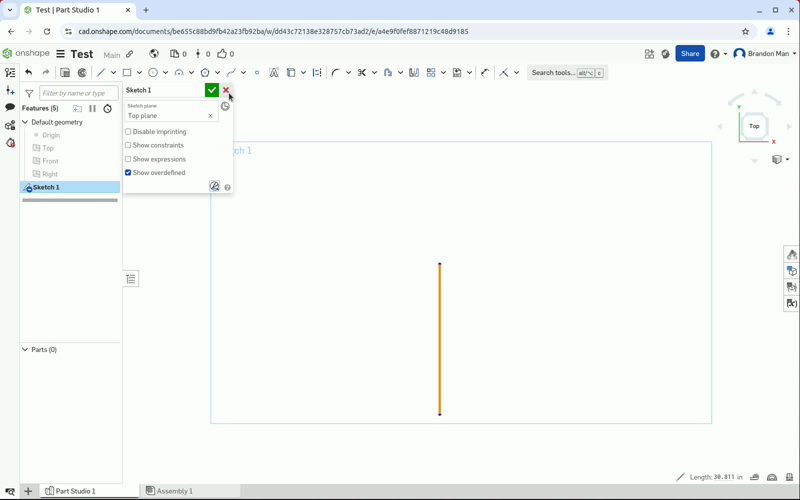
key(shift+h)
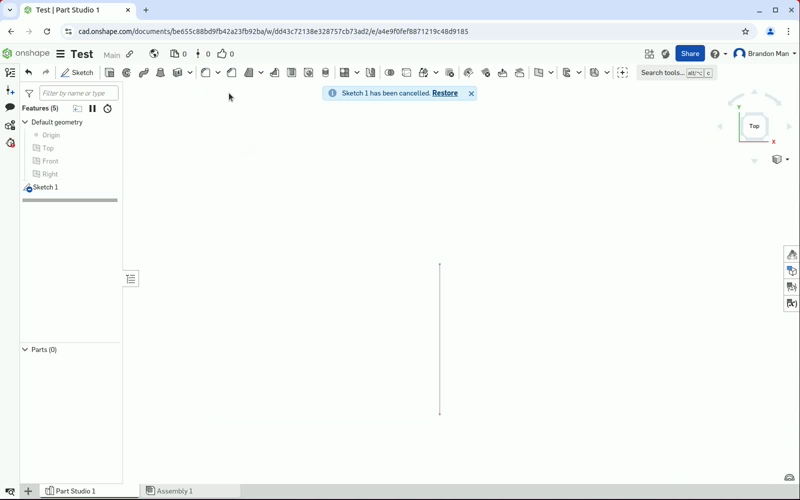
key(shift+s)
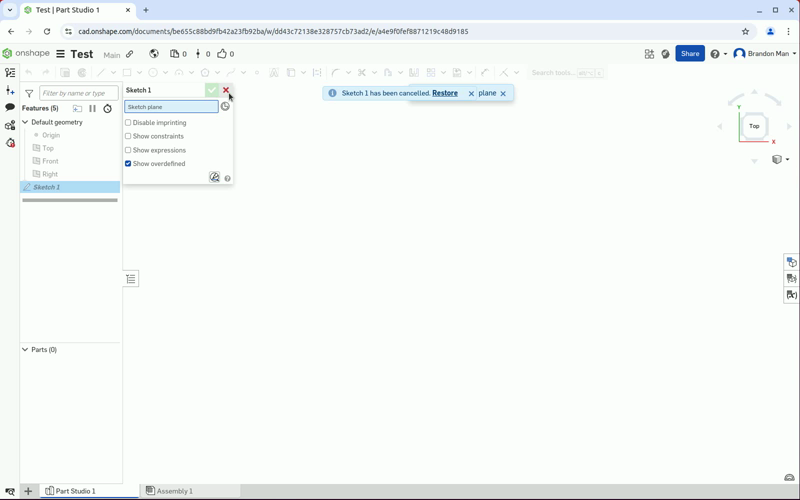
mouse_move(73, 150)
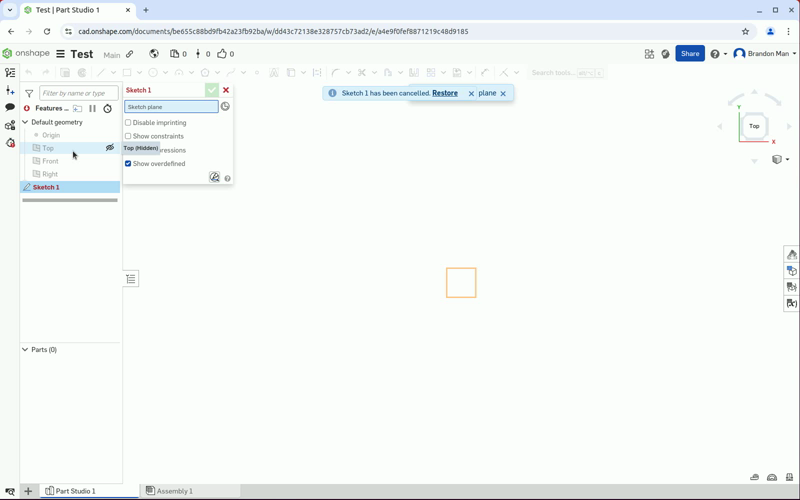
click(73, 150)
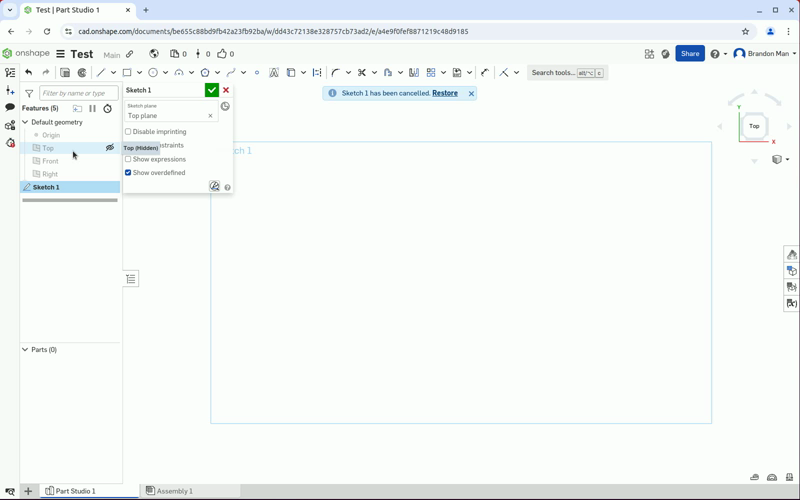
mouse_move(73, 352)
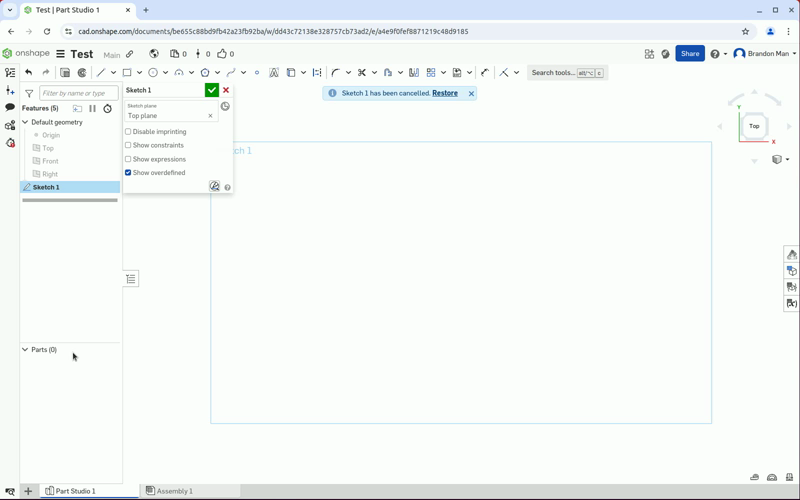
key(y)
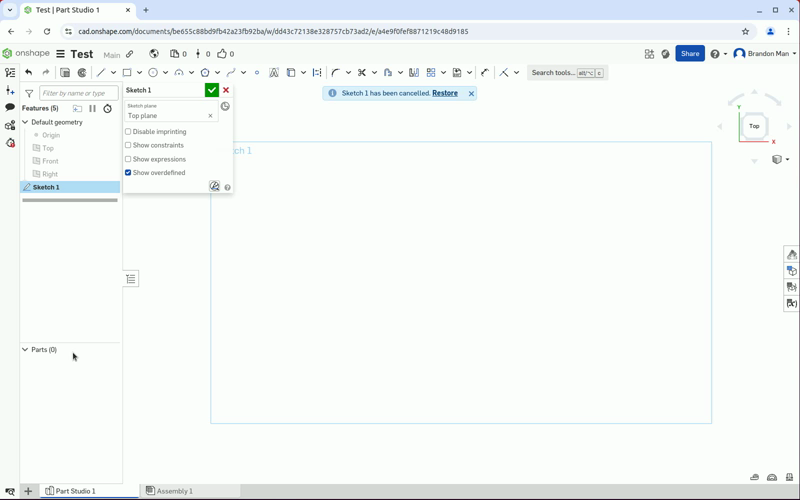
key(c)
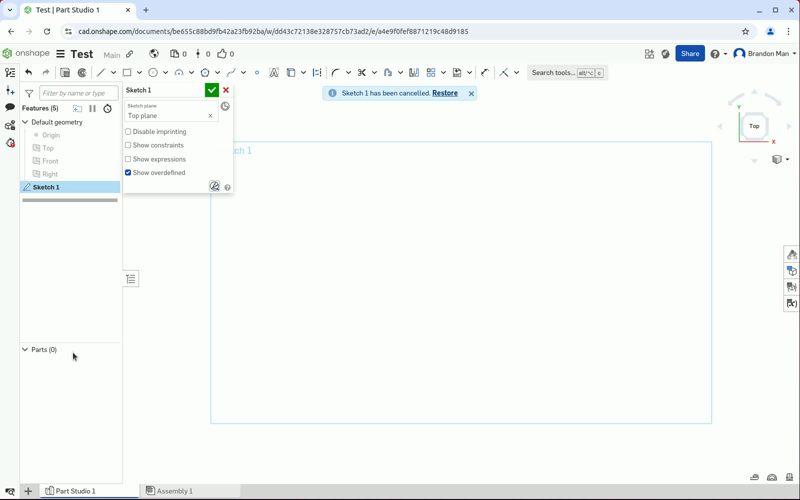
key_down(shift)
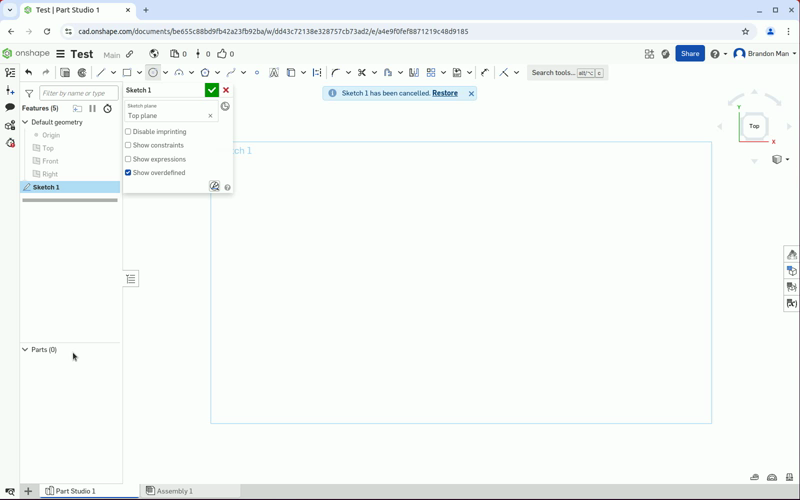
mouse_move(439, 282)
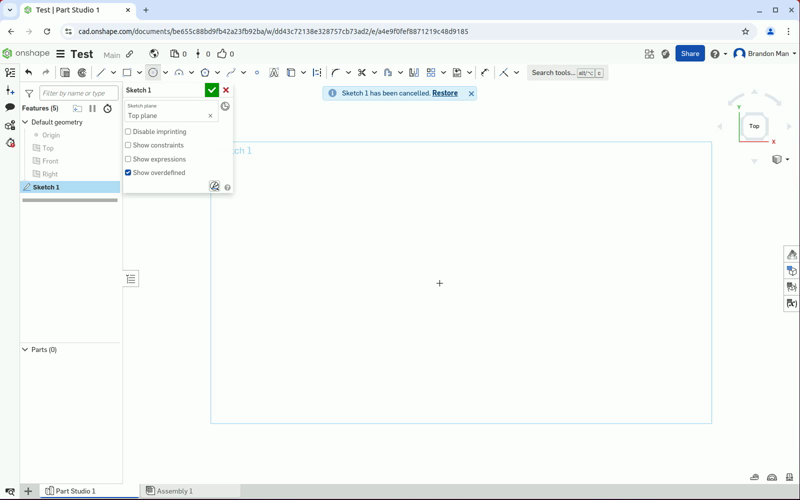
click(439, 282)
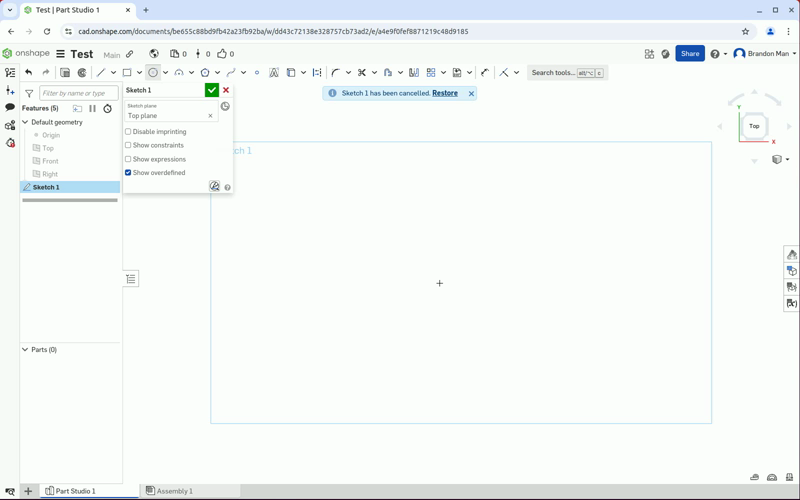
key_up(shift)
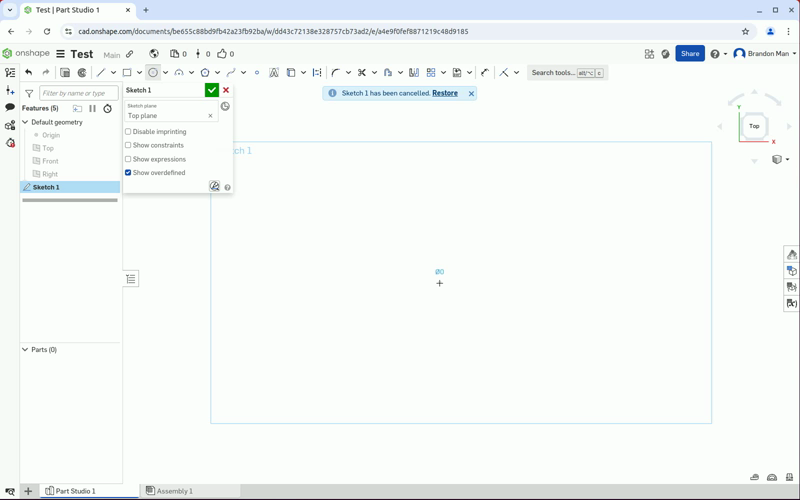
mouse_move(455, 282)
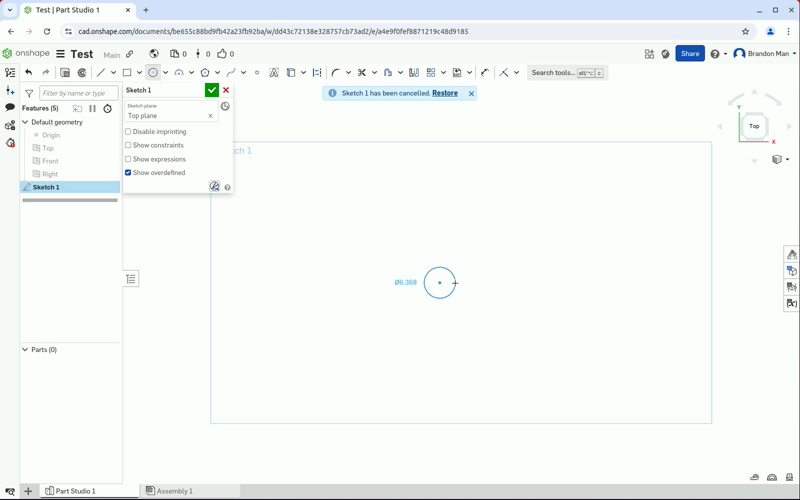
click(455, 282)
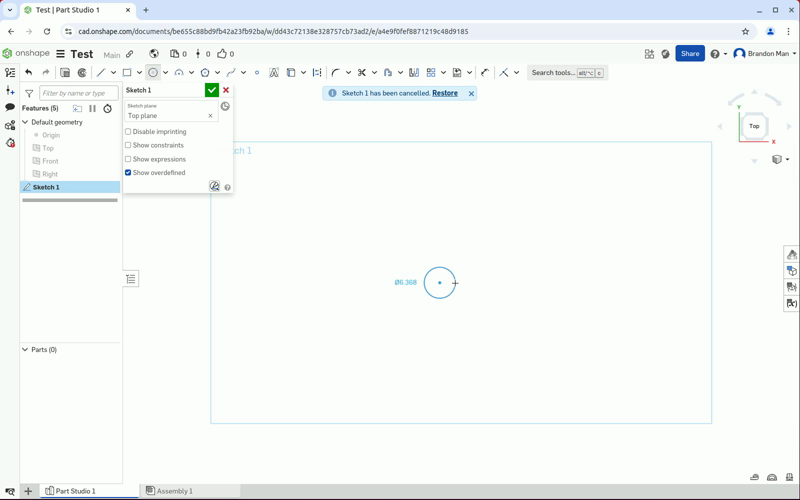
key(esc)
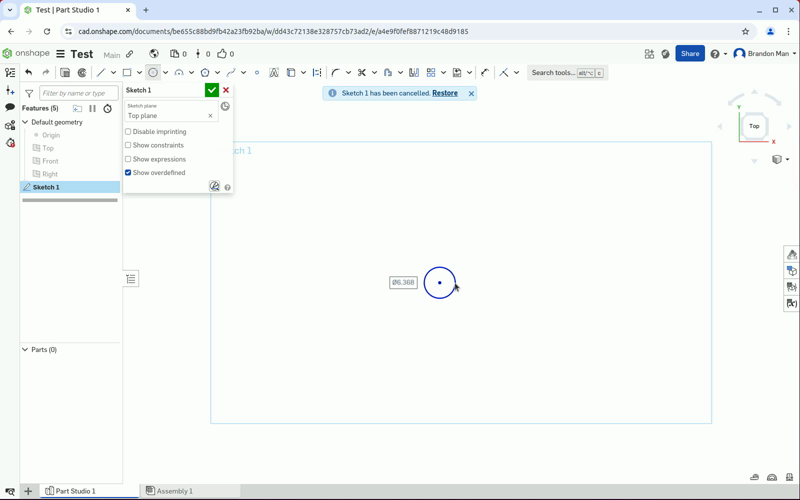
mouse_move(454, 282)
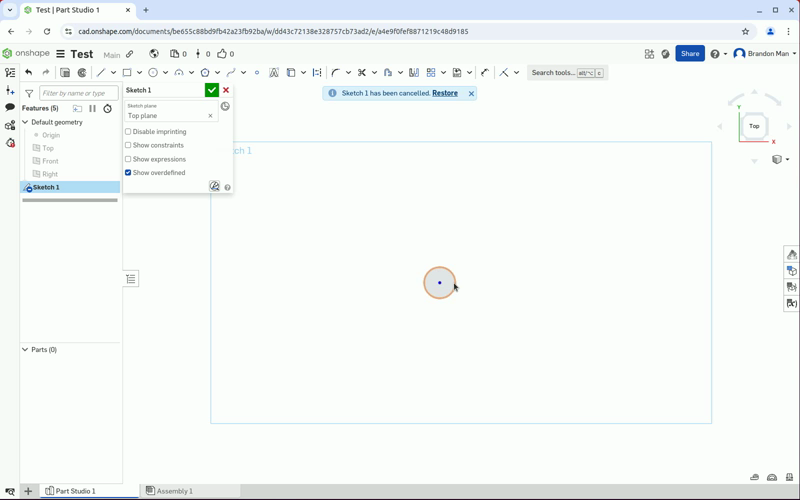
scroll(6)
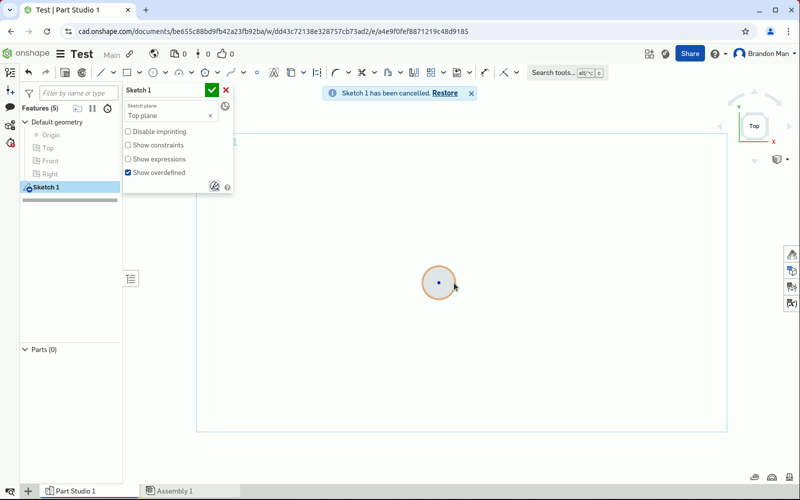
scroll(6)
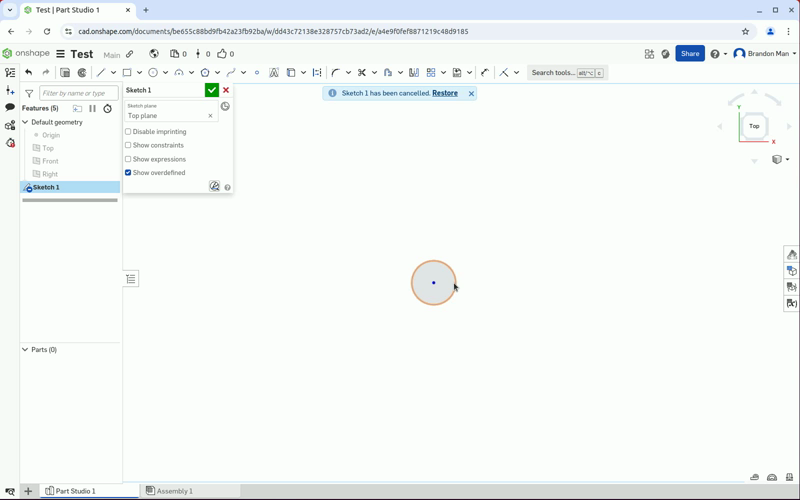
scroll(6)
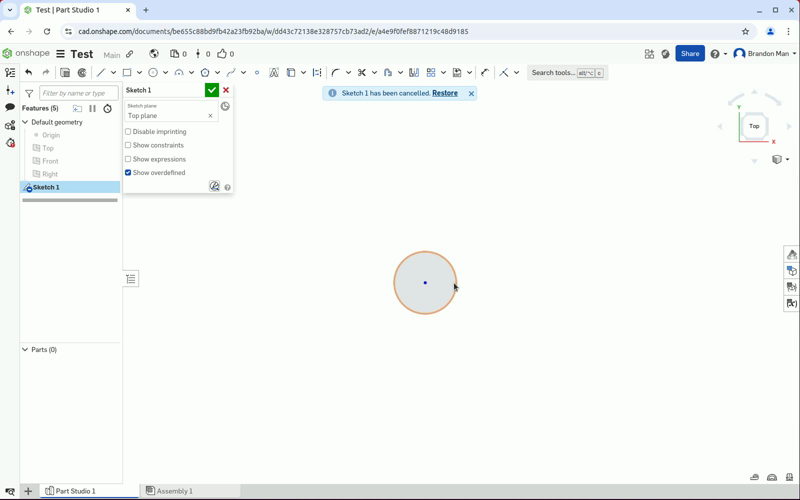
scroll(6)
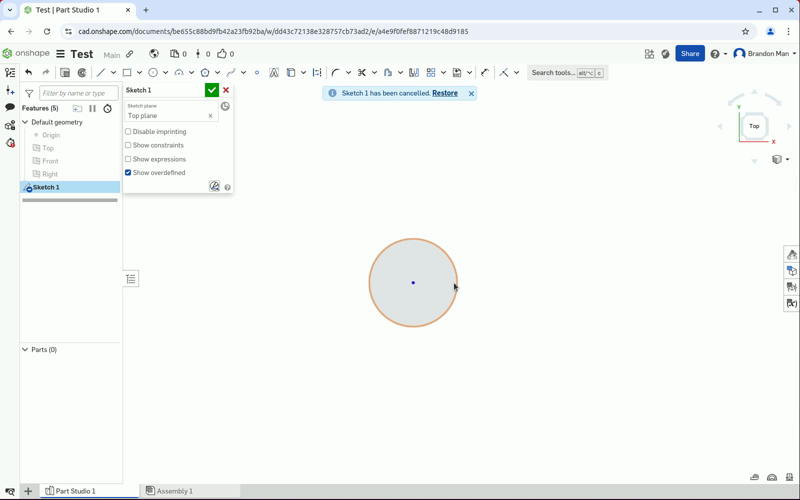
scroll(6)
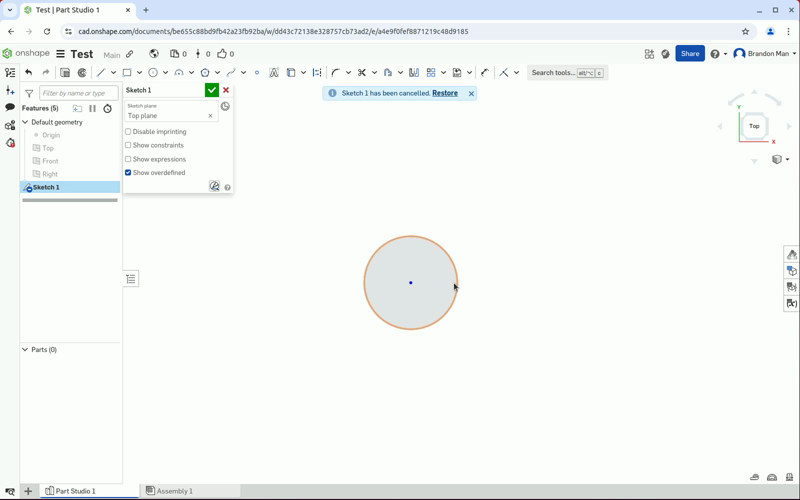
scroll(6)
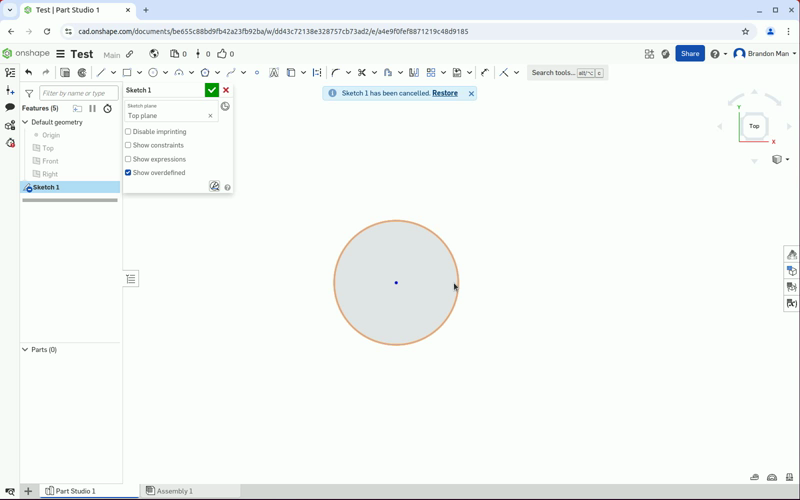
scroll(6)
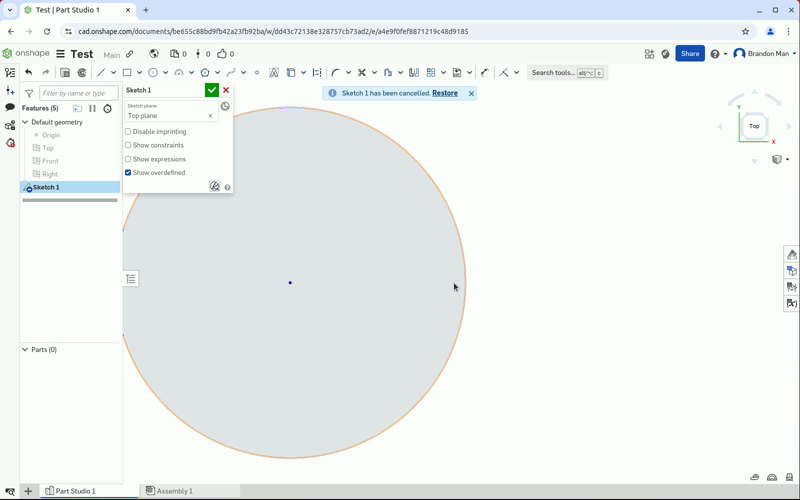
click(454, 282)
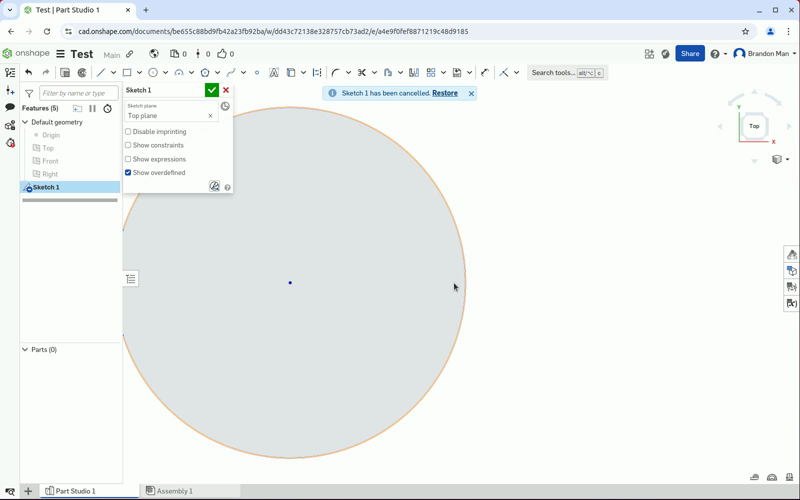
scroll(-6)
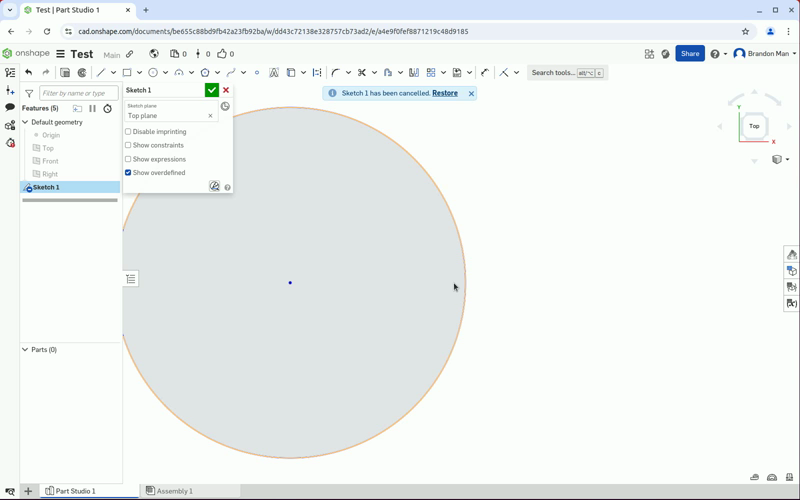
scroll(-6)
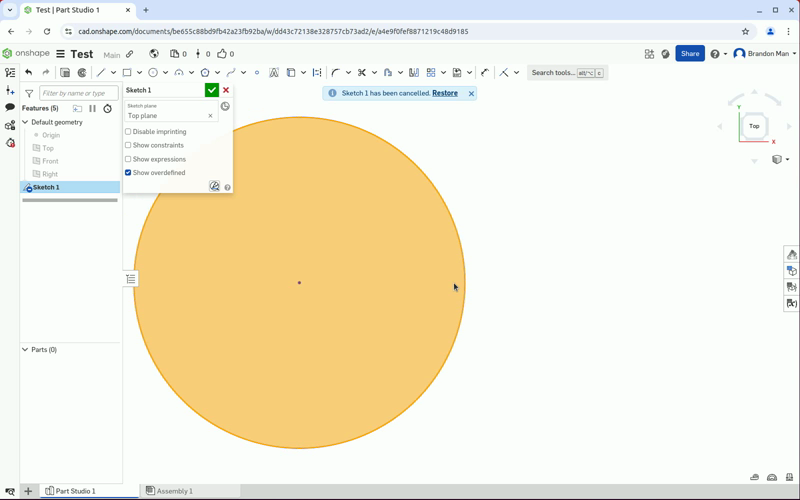
scroll(-6)
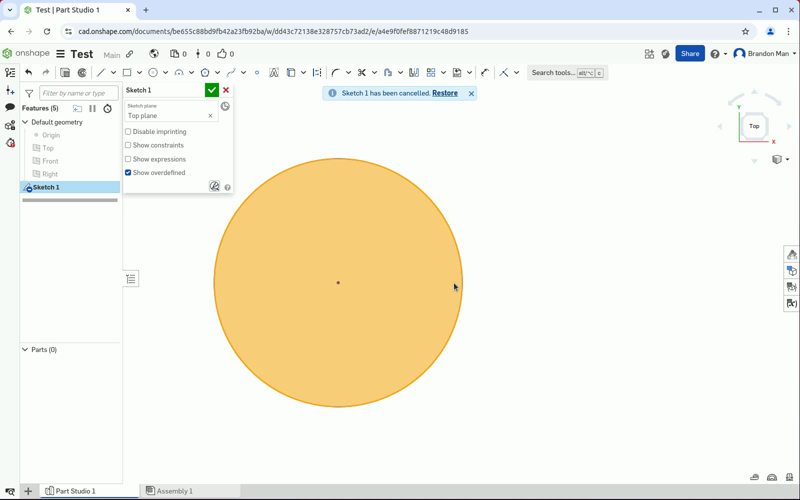
scroll(-6)
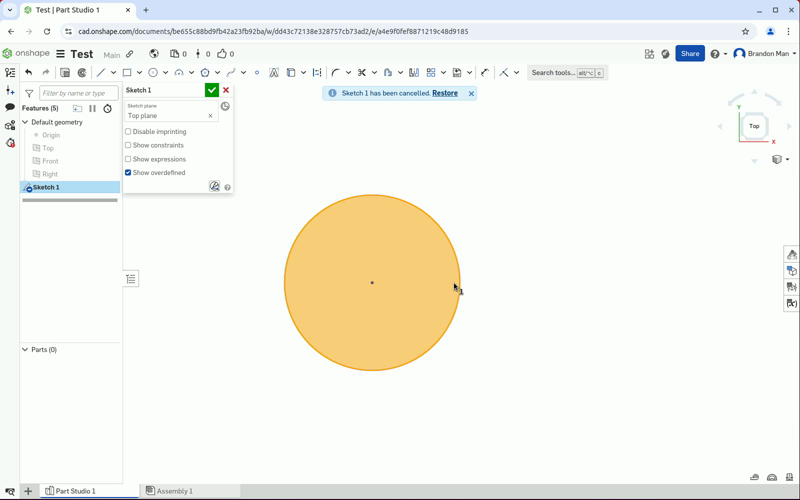
scroll(-6)
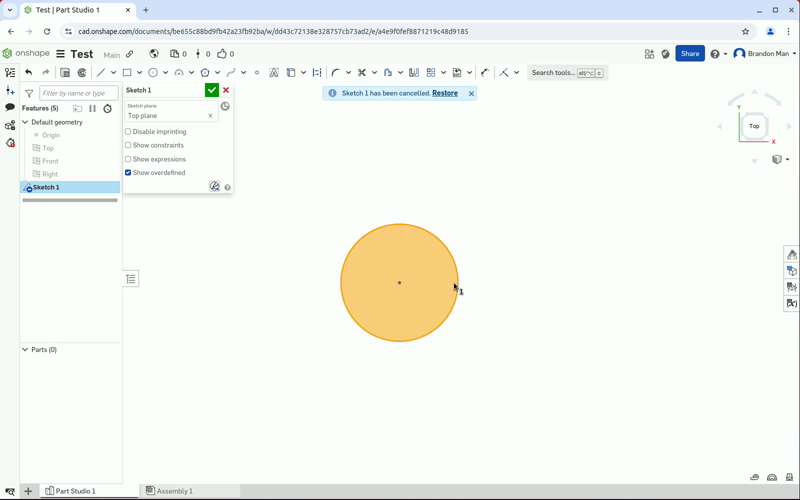
scroll(-6)
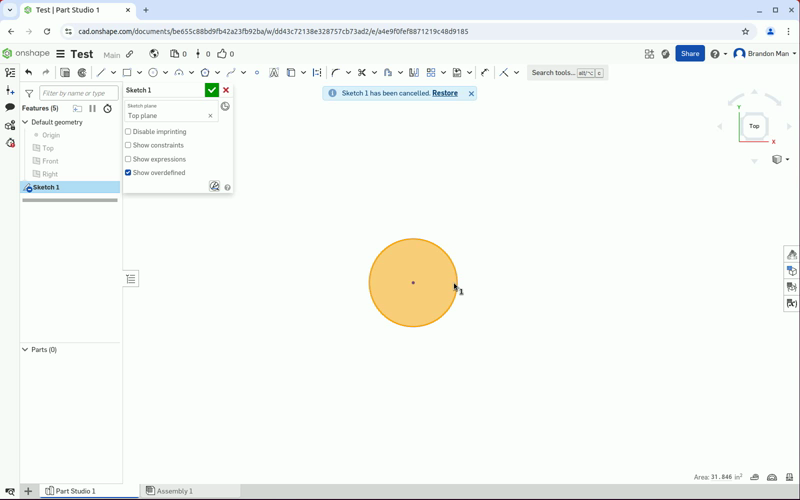
scroll(-6)
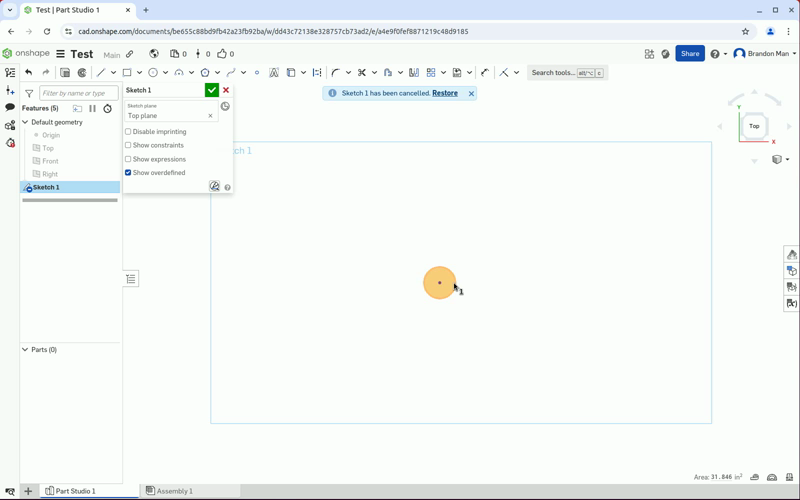
mouse_move(73, 352)
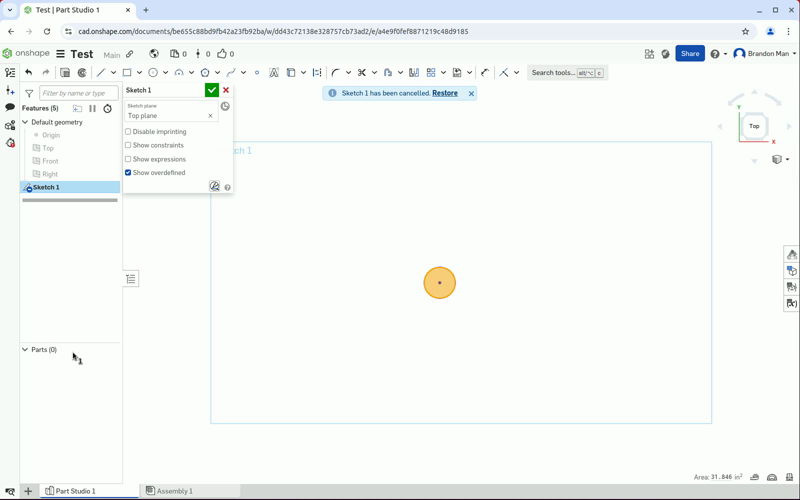
key(shift+y)
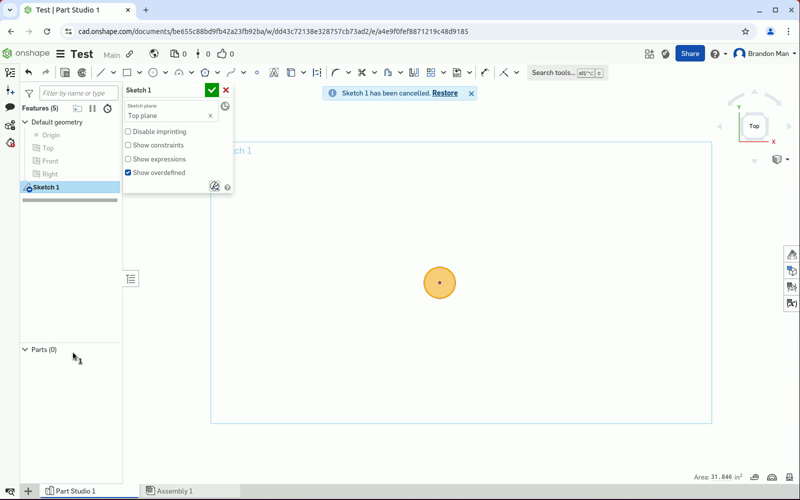
key(shift+e)
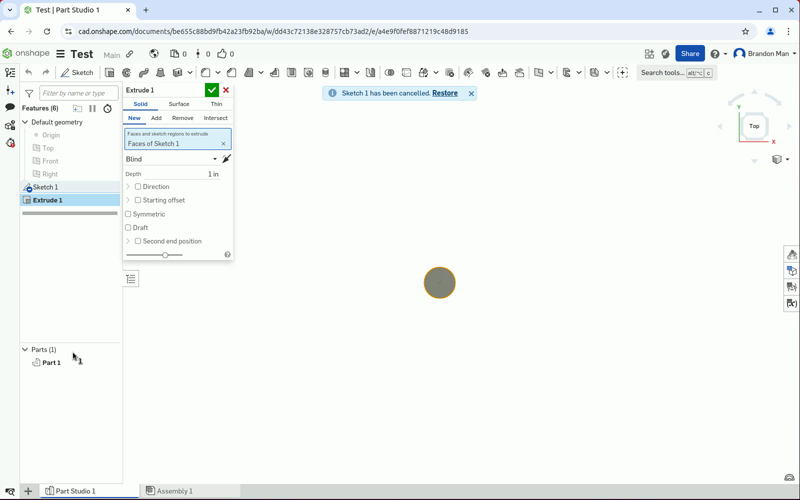
mouse_move(143, 106)
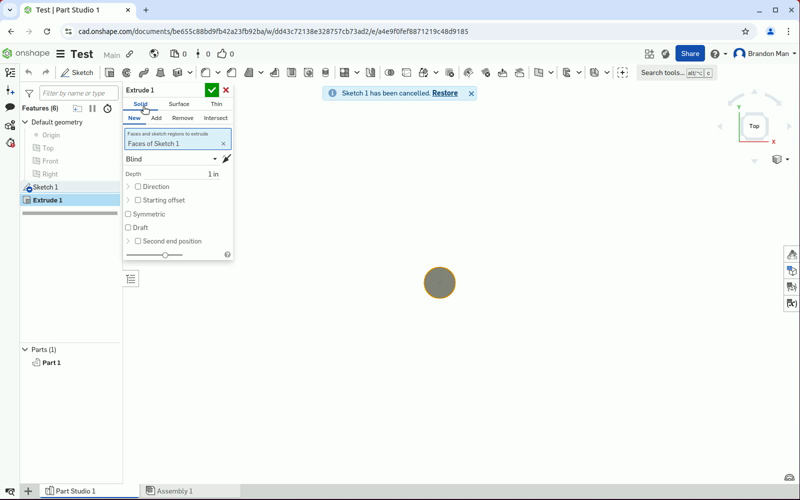
click(143, 106)
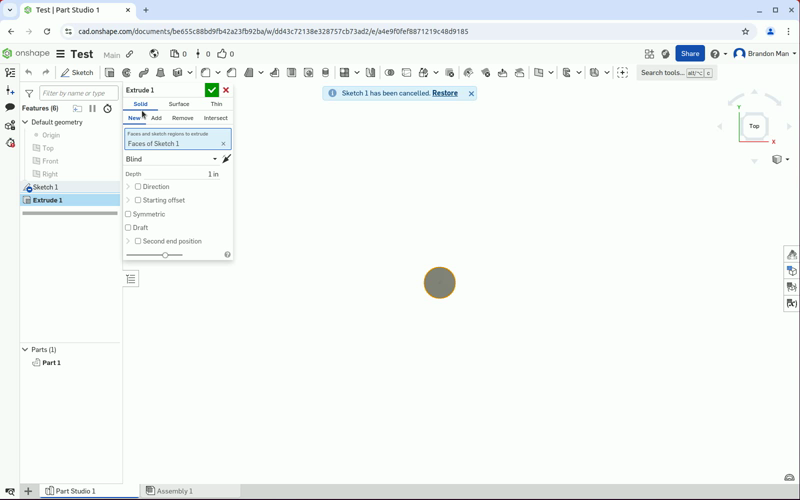
mouse_move(137, 120)
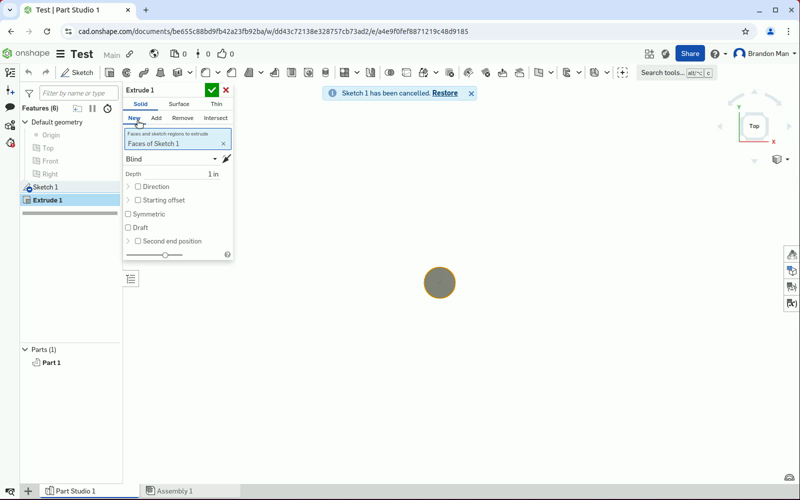
click(137, 120)
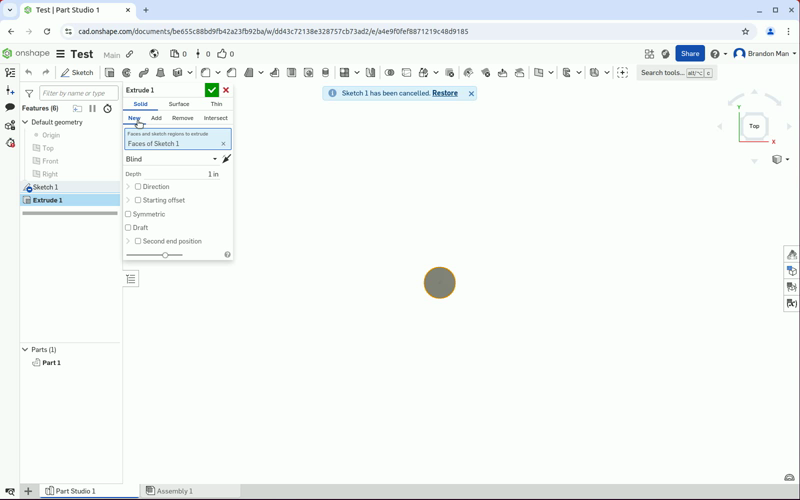
key(tab, 4)
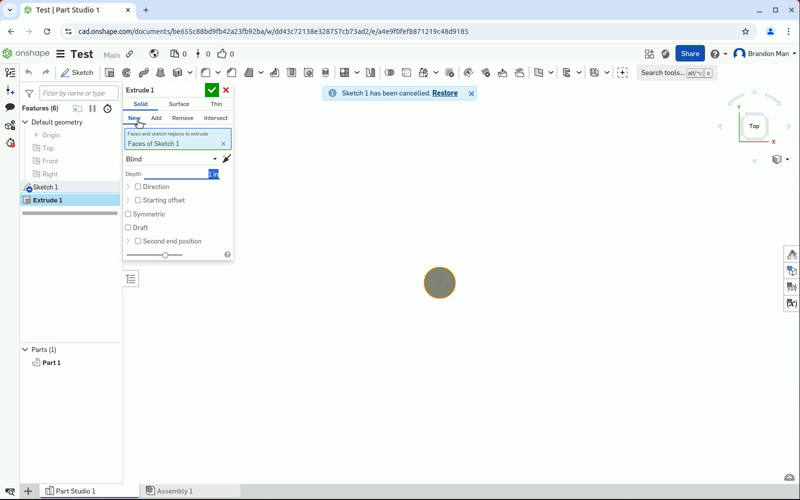
text(3.851)
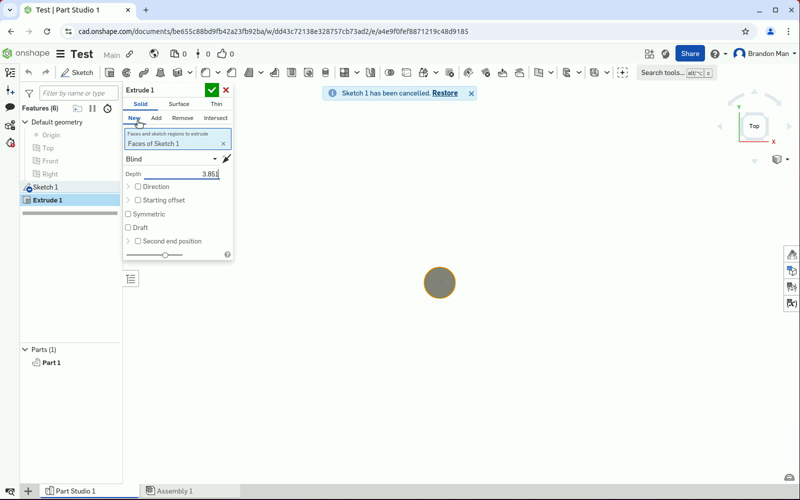
key(enter)
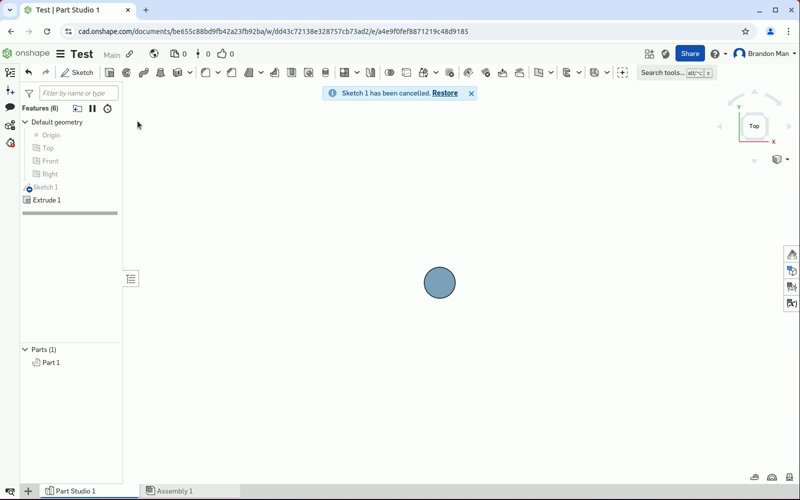
key(shift+h)
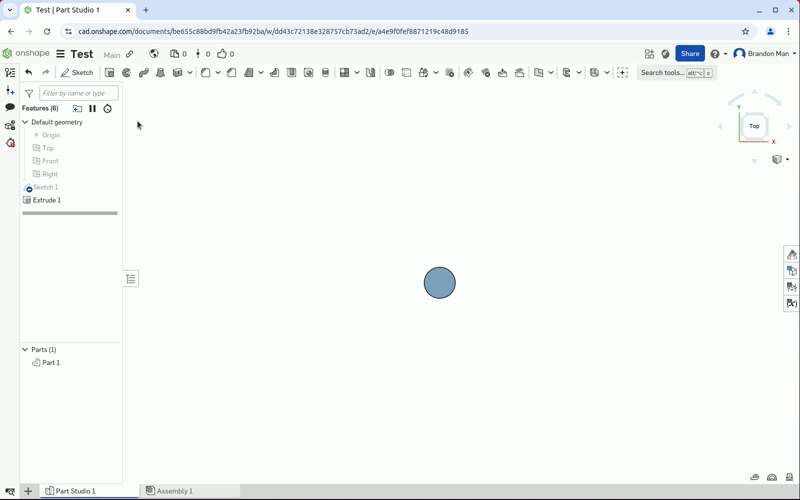
key(shift+h)
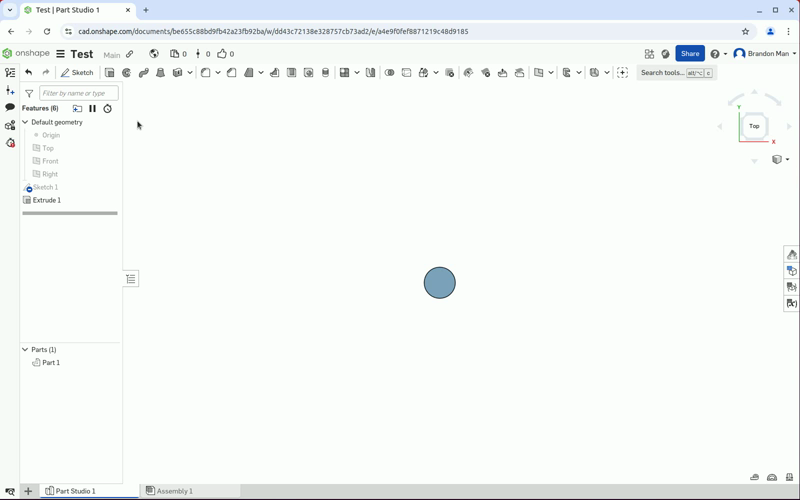
mouse_move(73, 189)
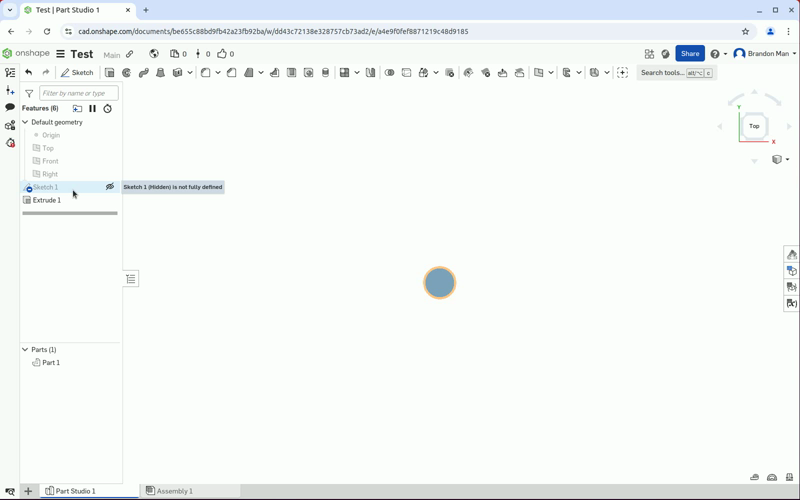
click(73, 189)
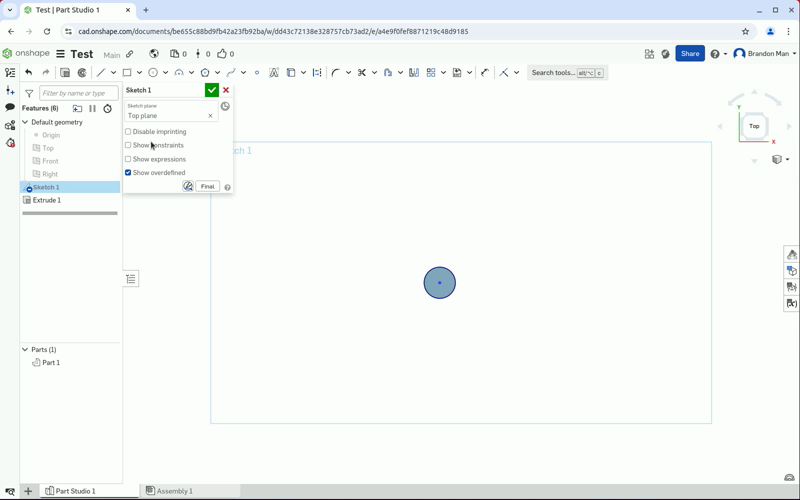
mouse_move(229, 92)
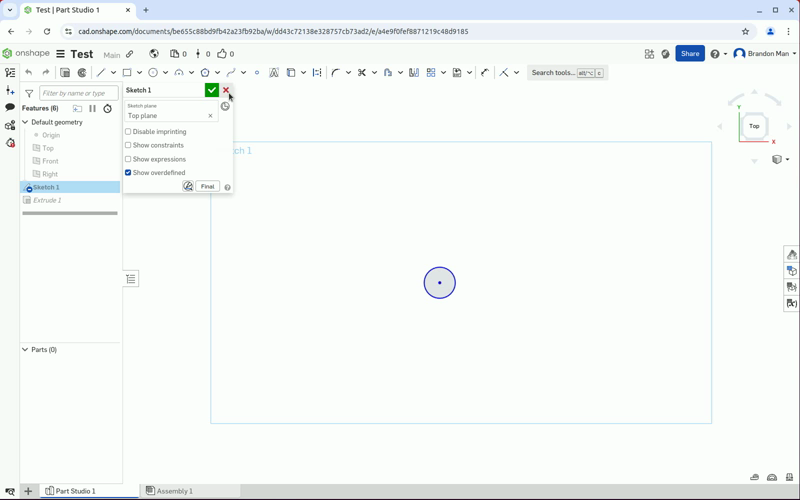
click(229, 92)
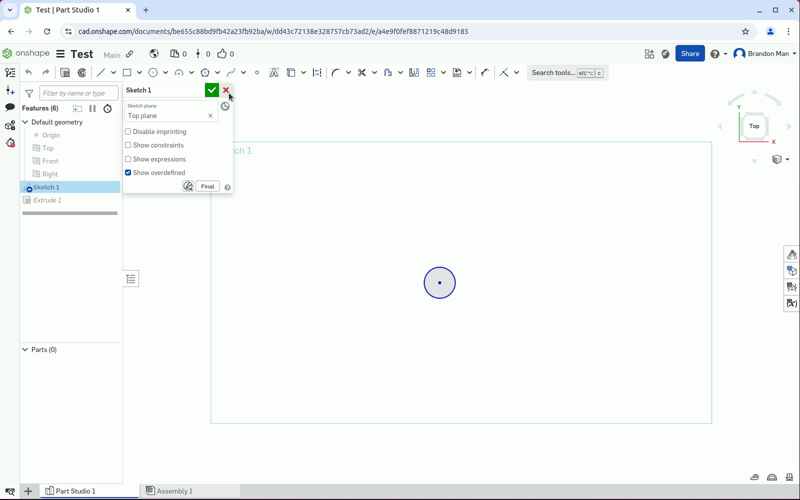
key(shift+s)
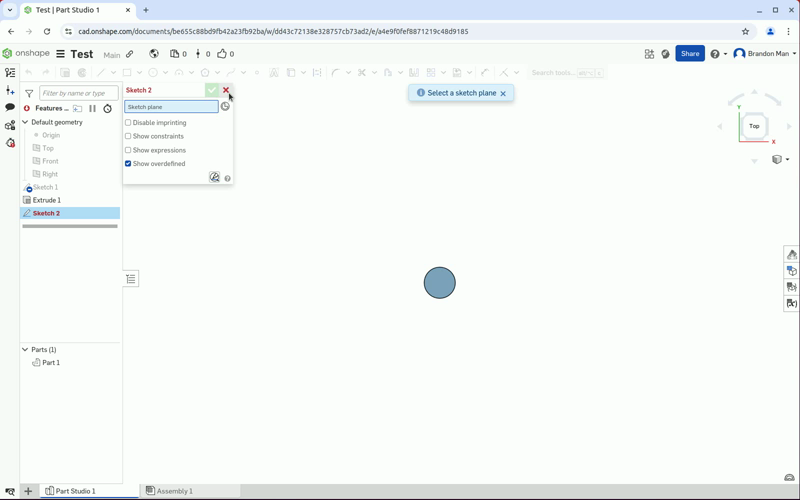
mouse_move(73, 150)
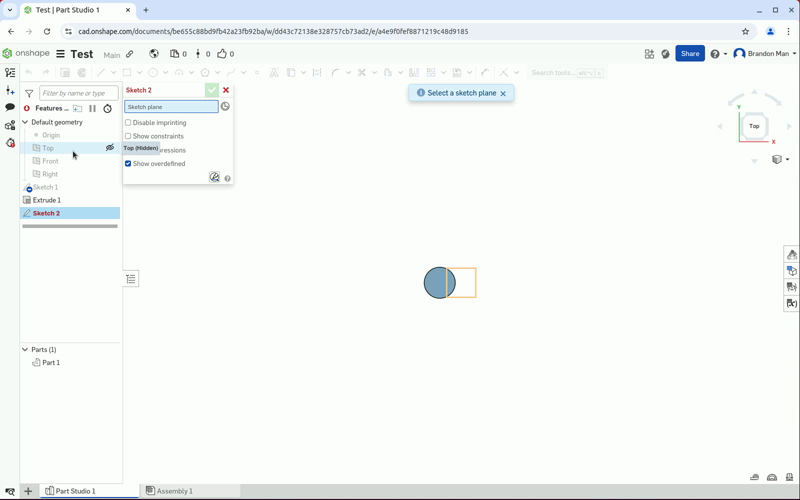
click(73, 150)
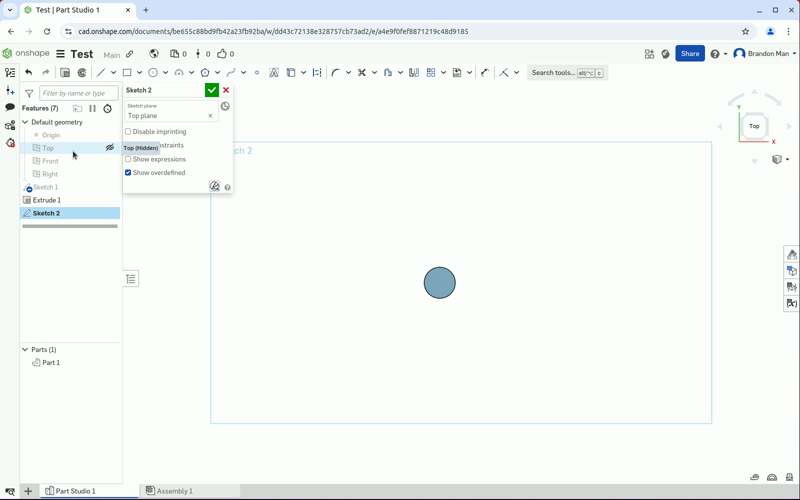
mouse_move(73, 352)
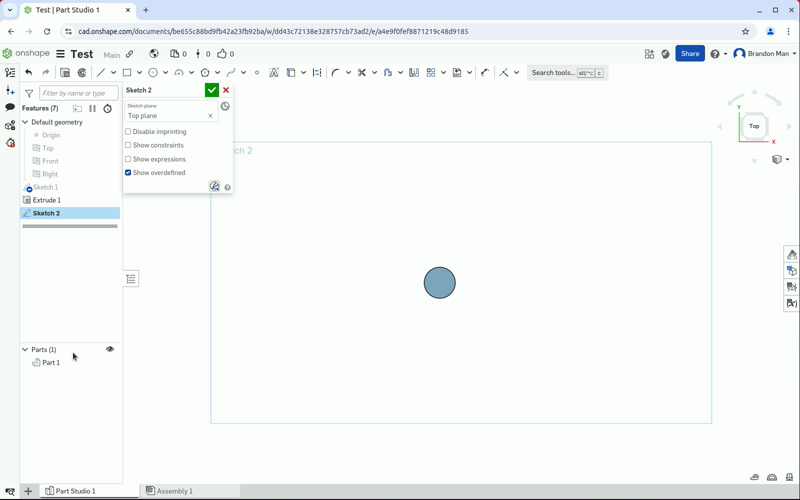
key(y)
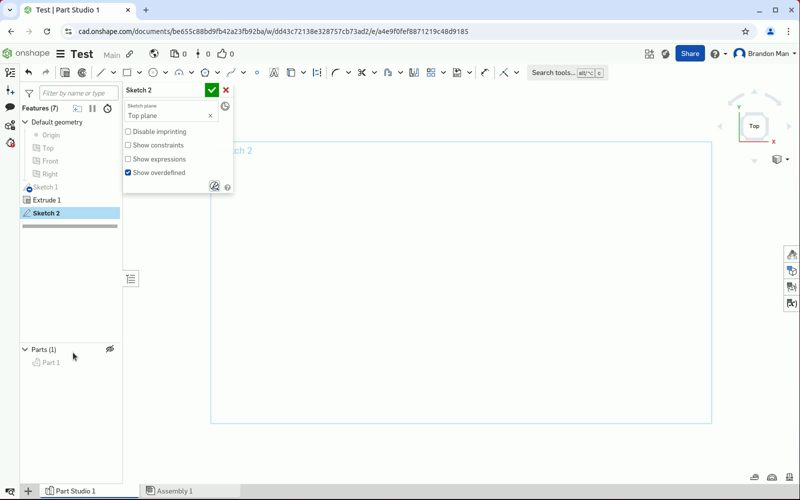
key(c)
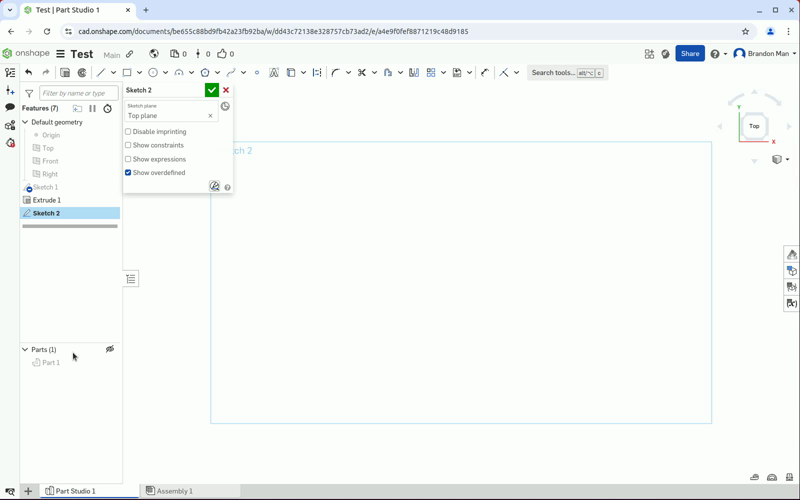
key_down(shift)
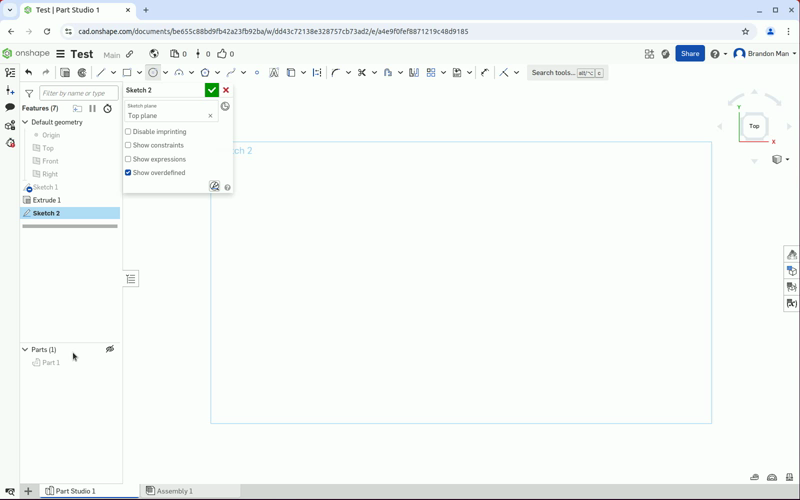
mouse_move(461, 282)
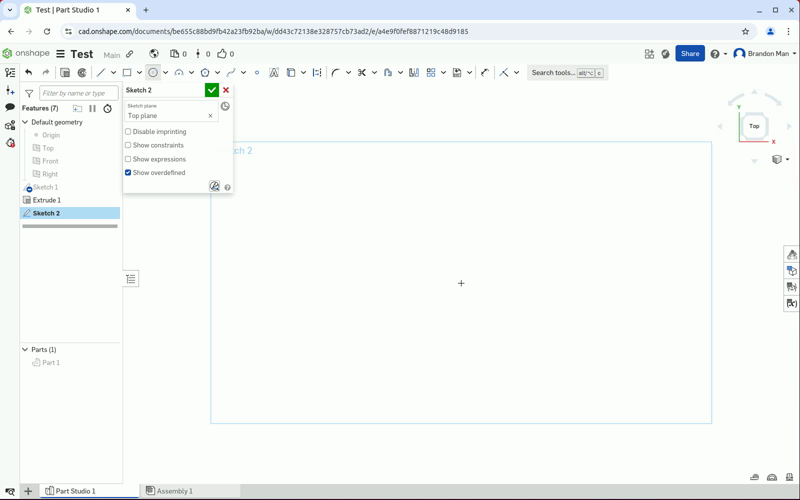
click(461, 282)
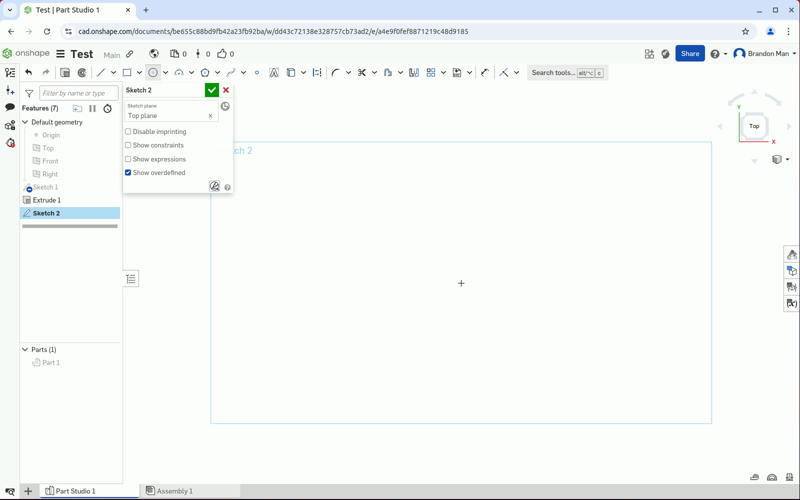
key_up(shift)
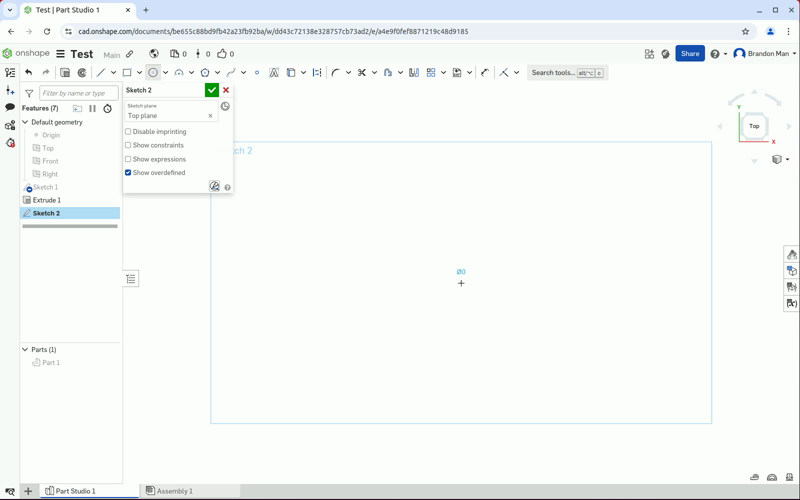
mouse_move(468, 282)
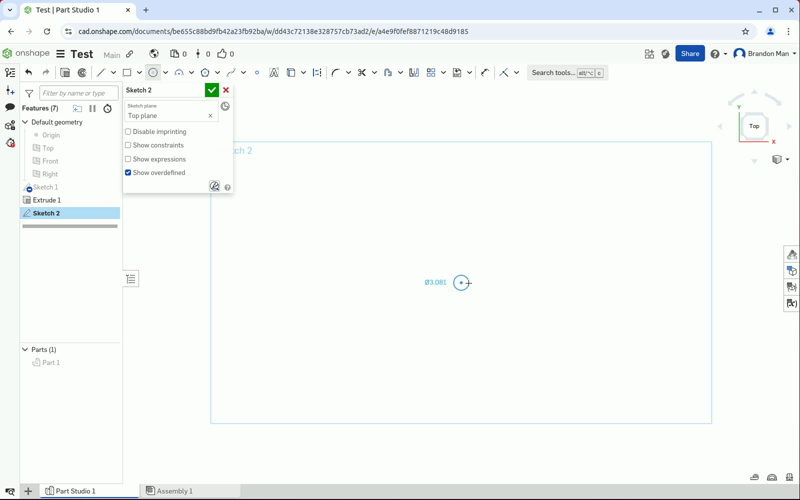
click(468, 282)
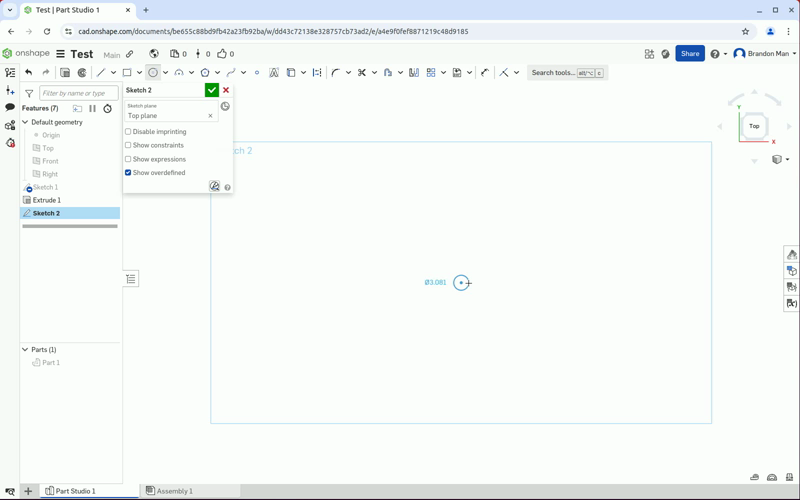
key(esc)
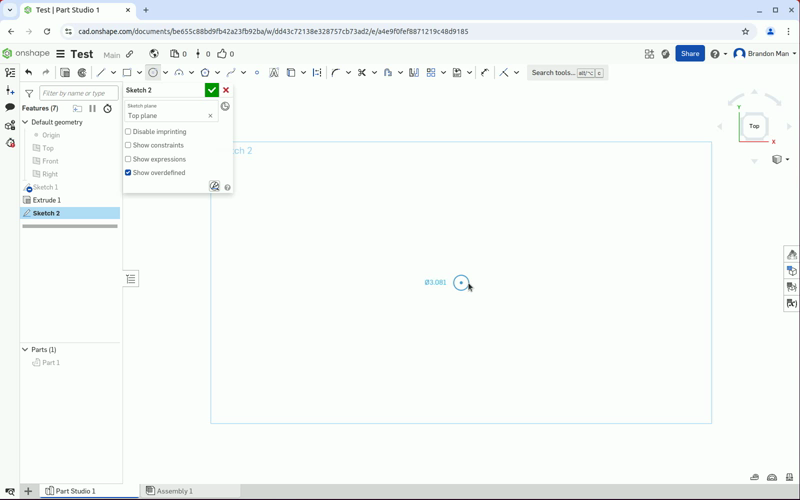
mouse_move(461, 287)
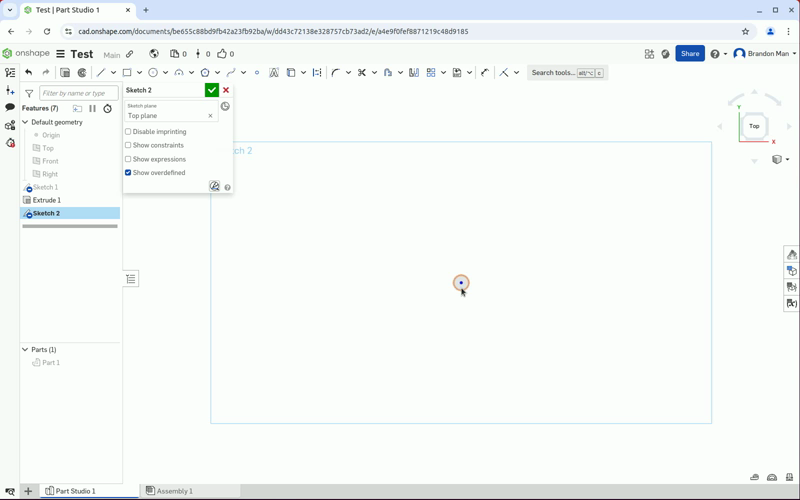
scroll(6)
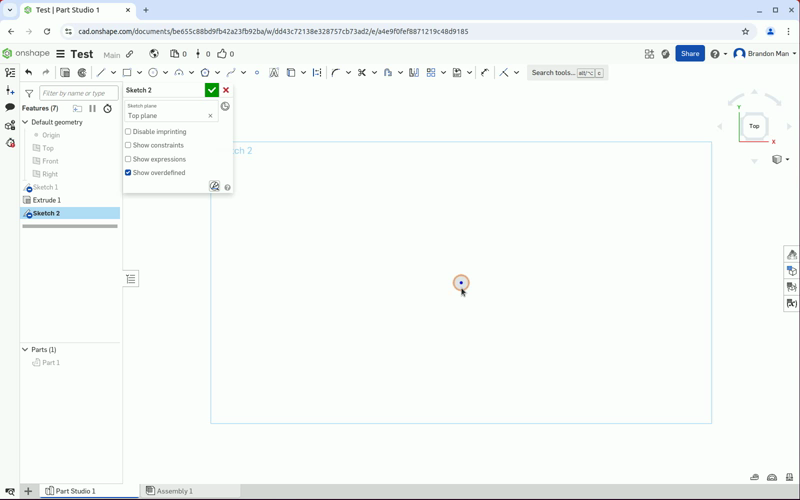
scroll(6)
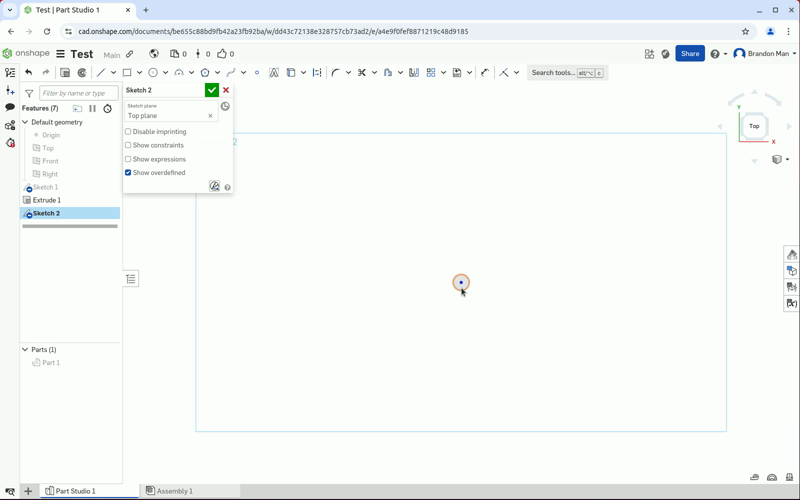
scroll(6)
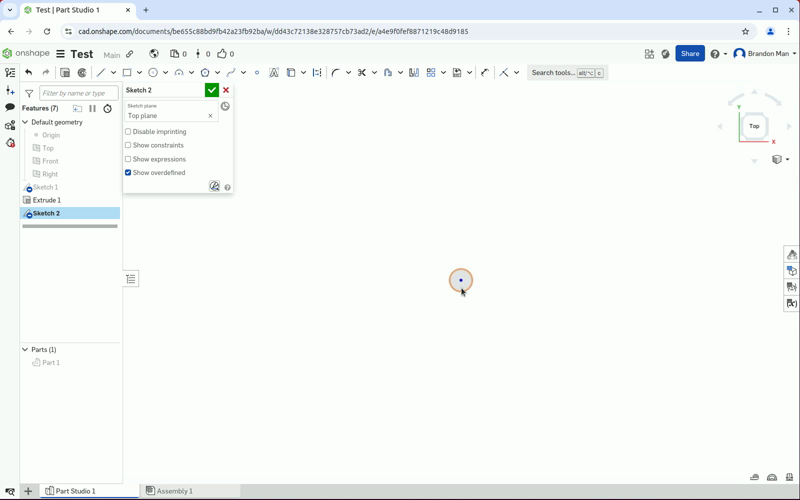
scroll(6)
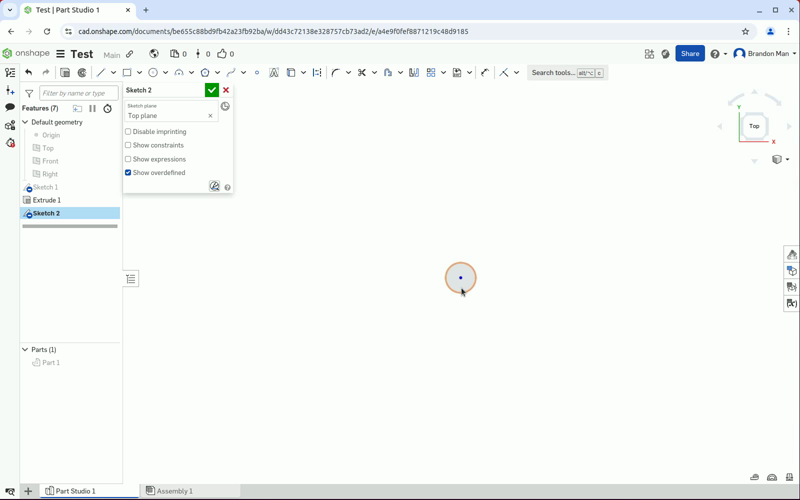
scroll(6)
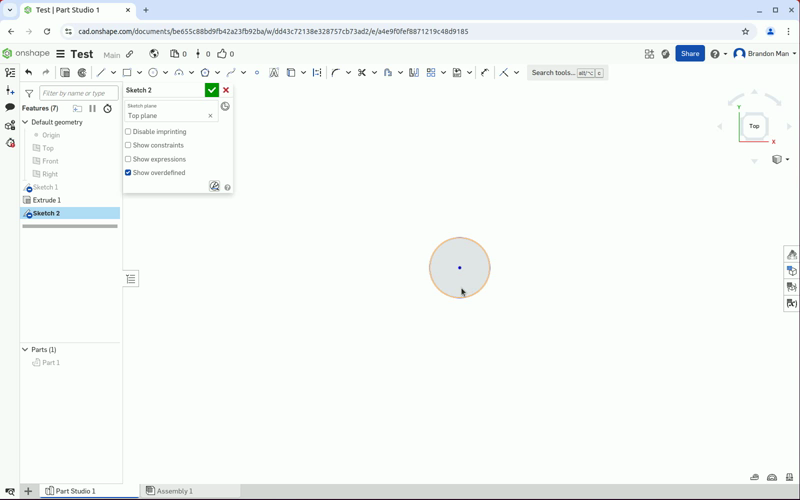
scroll(6)
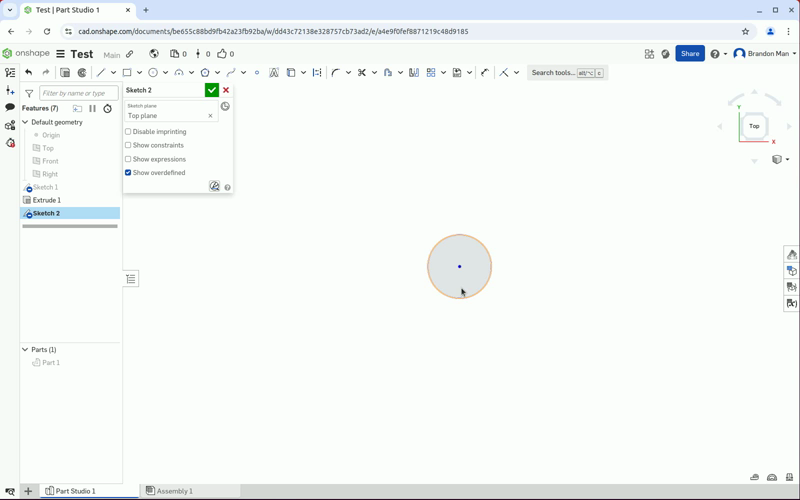
scroll(6)
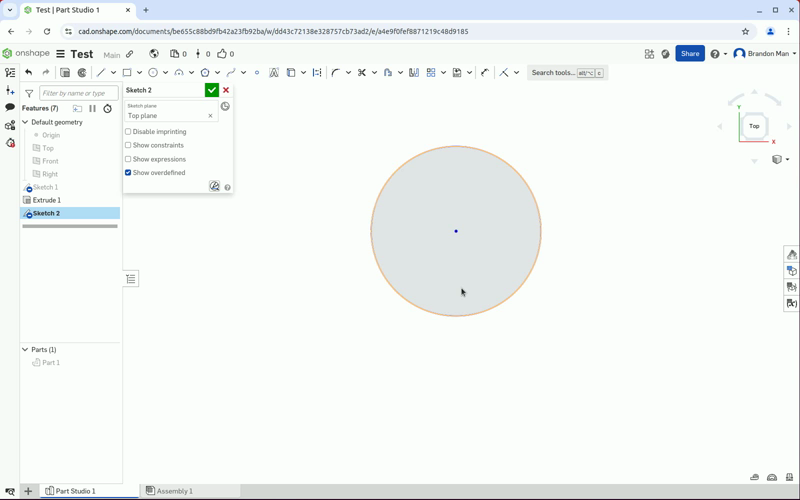
click(461, 287)
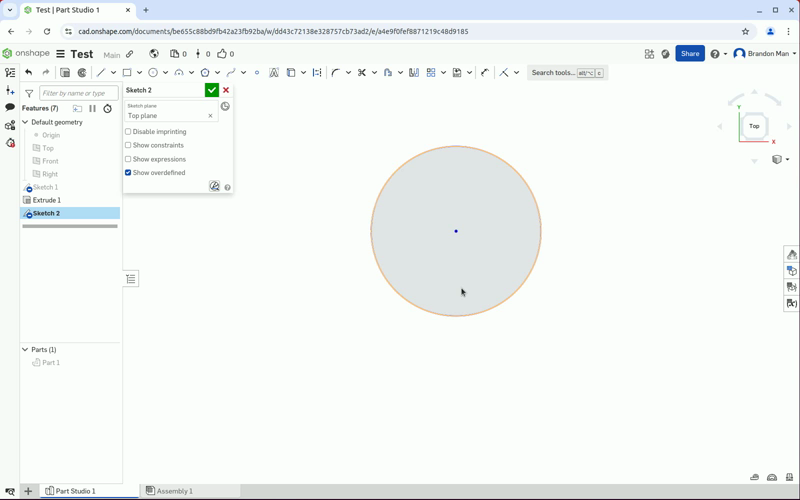
scroll(-6)
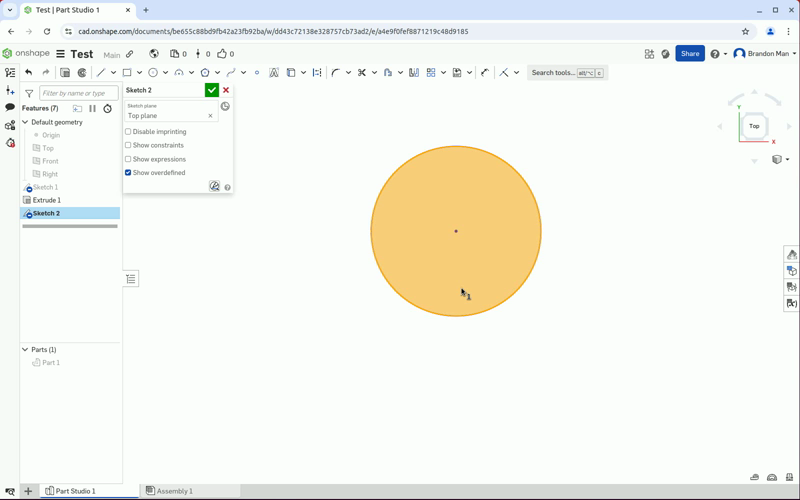
scroll(-6)
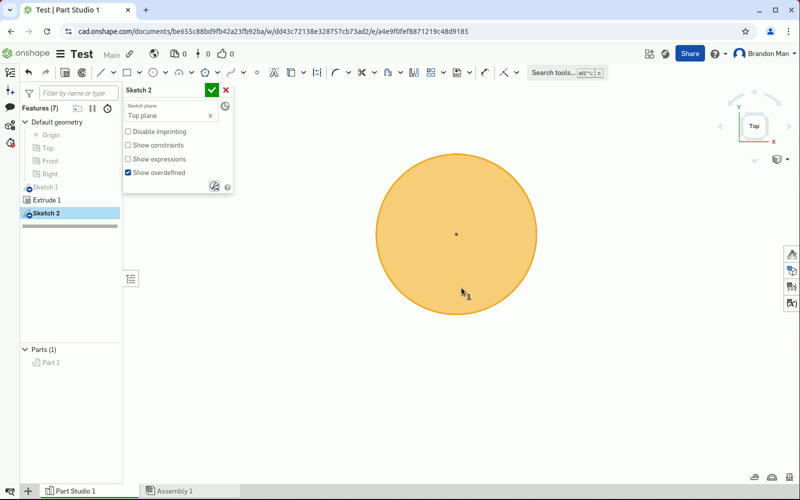
scroll(-6)
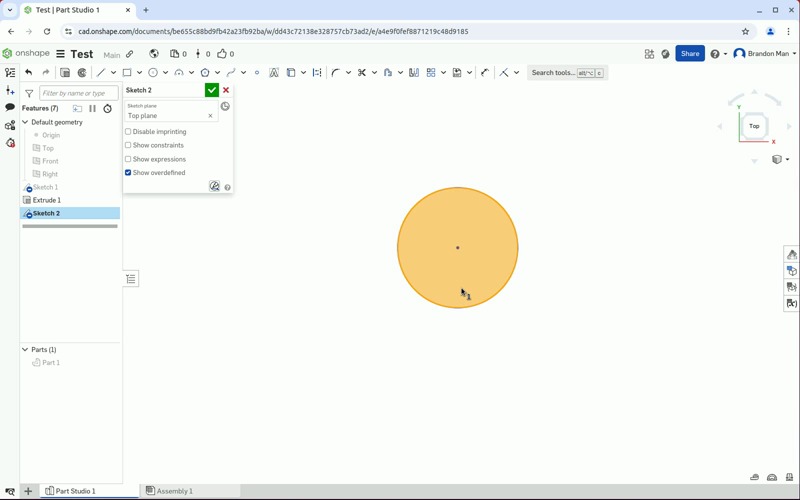
scroll(-6)
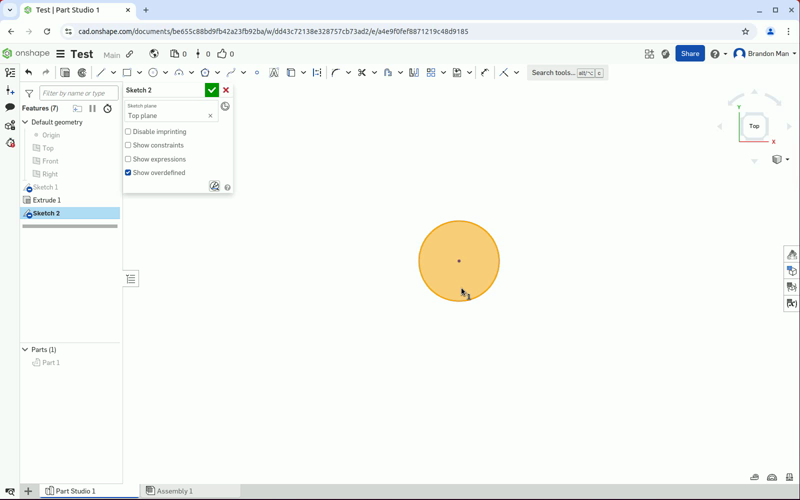
scroll(-6)
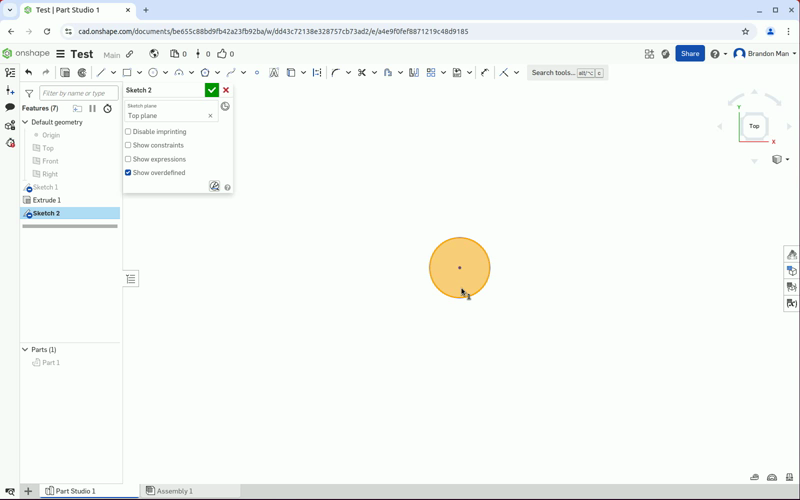
scroll(-6)
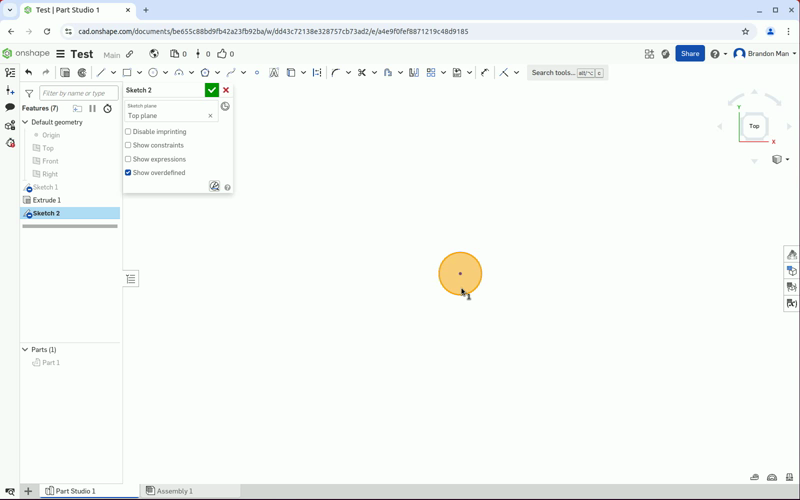
scroll(-6)
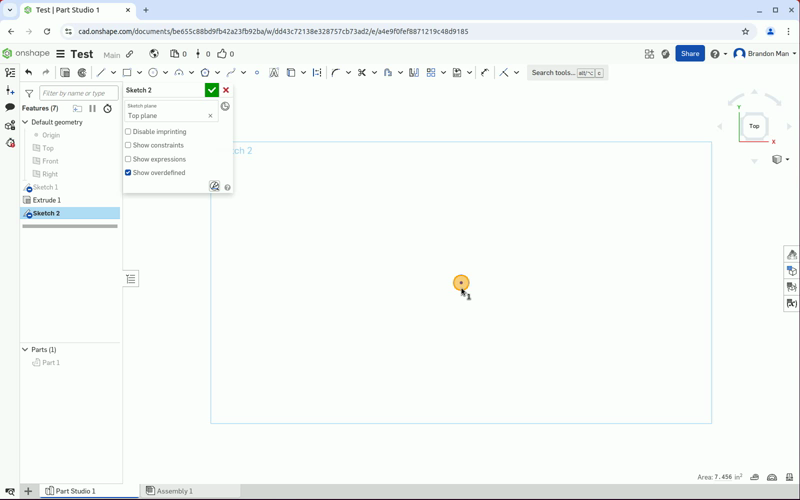
mouse_move(73, 352)
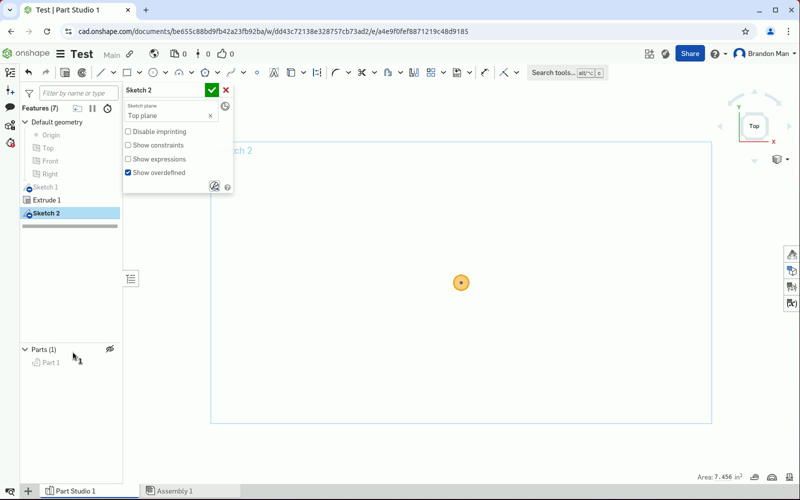
key(shift+y)
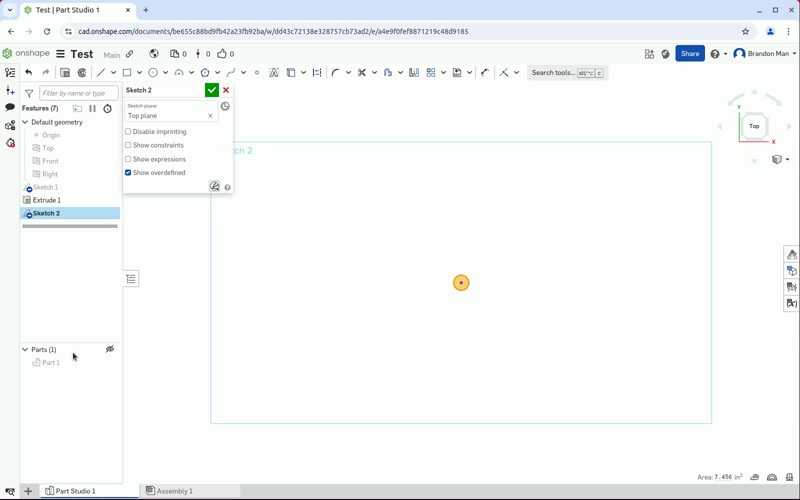
key(shift+e)
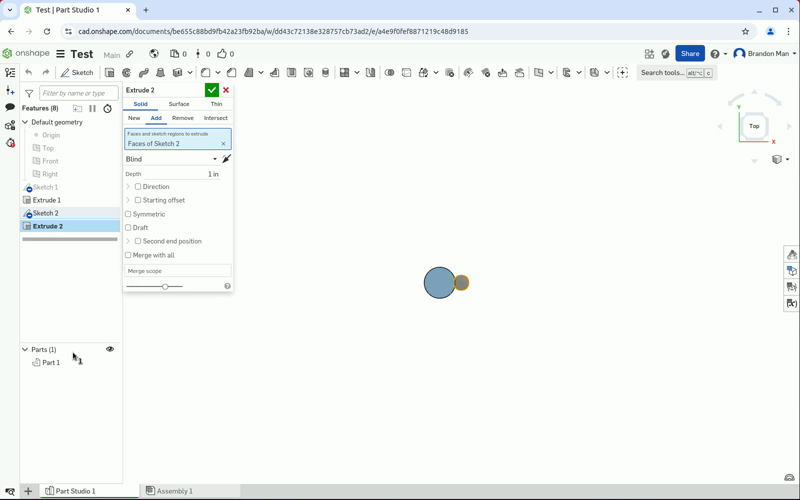
mouse_move(143, 106)
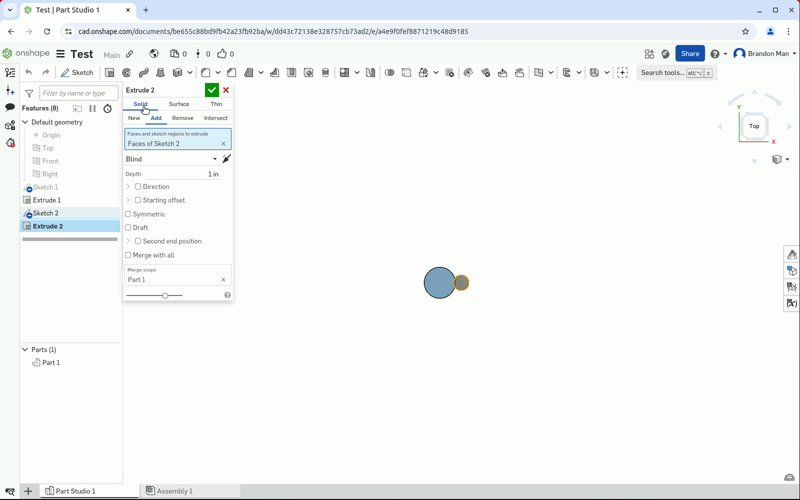
click(143, 106)
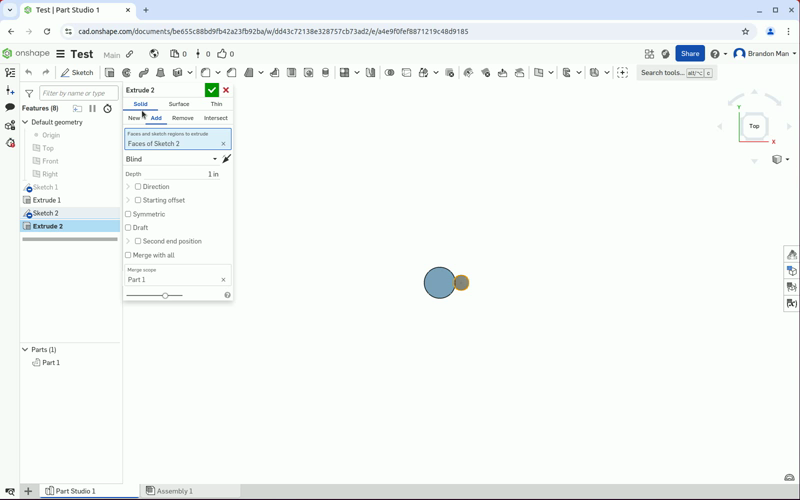
mouse_move(137, 120)
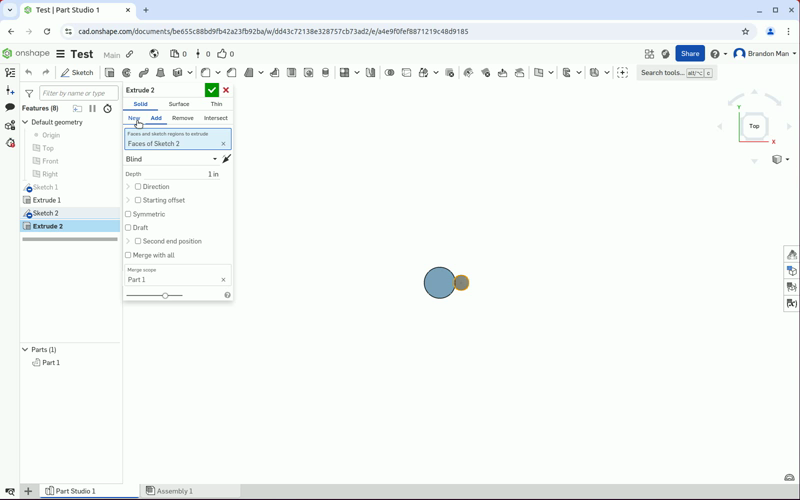
click(137, 120)
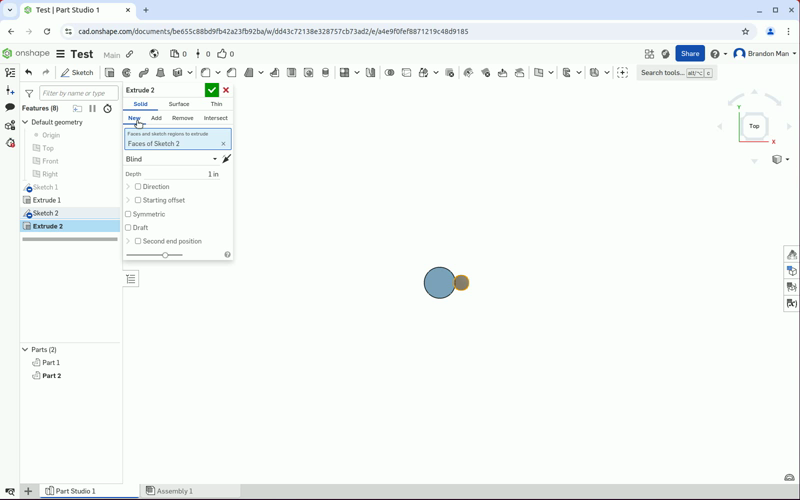
key(tab, 4)
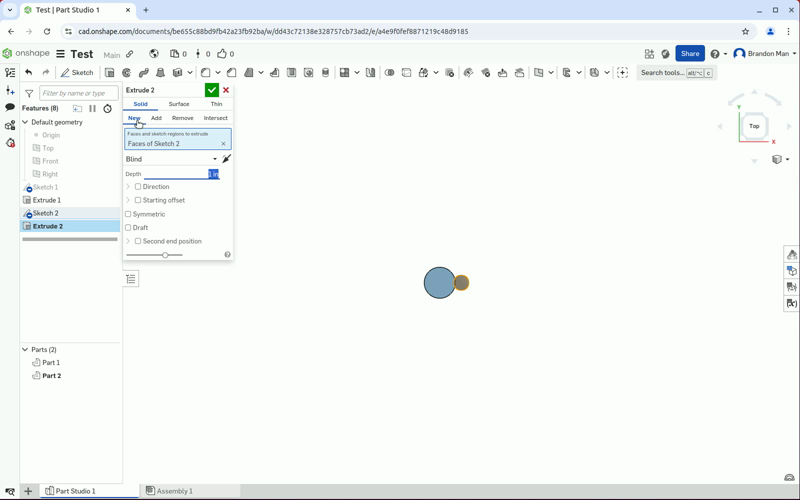
text(3.851)
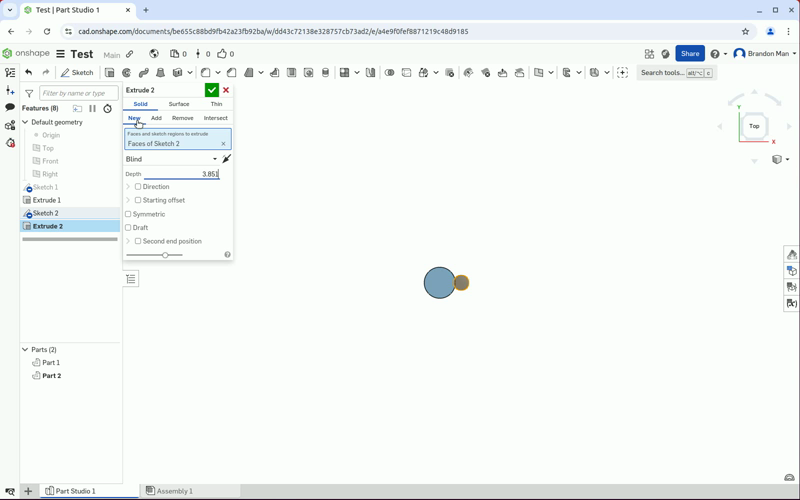
key(enter)
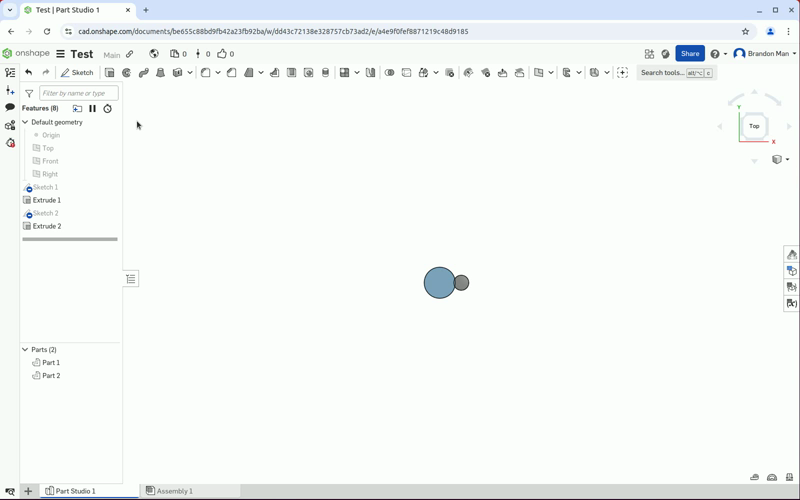
key(shift+h)
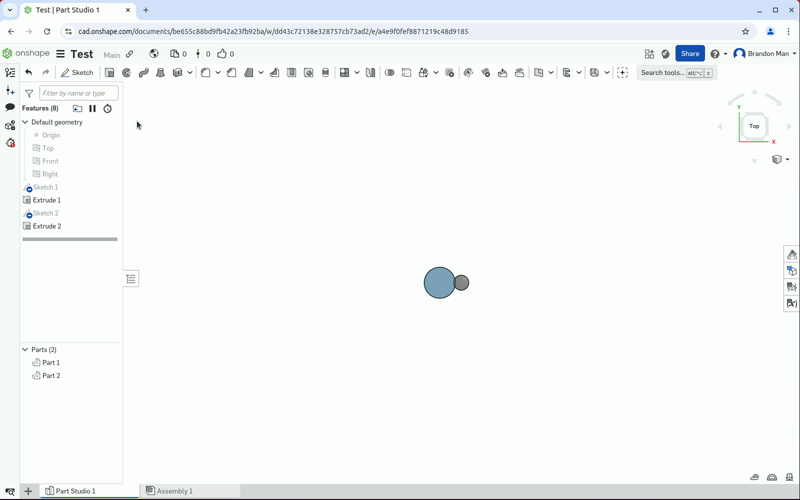
key(shift+h)
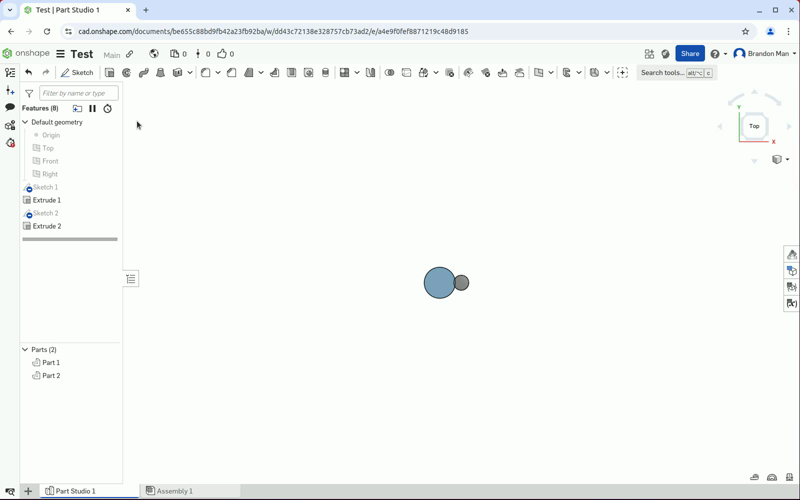
mouse_move(73, 189)
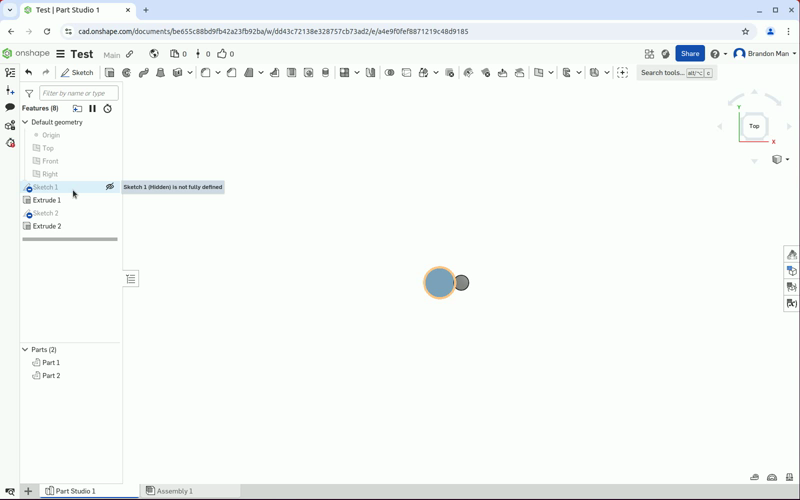
click(73, 189)
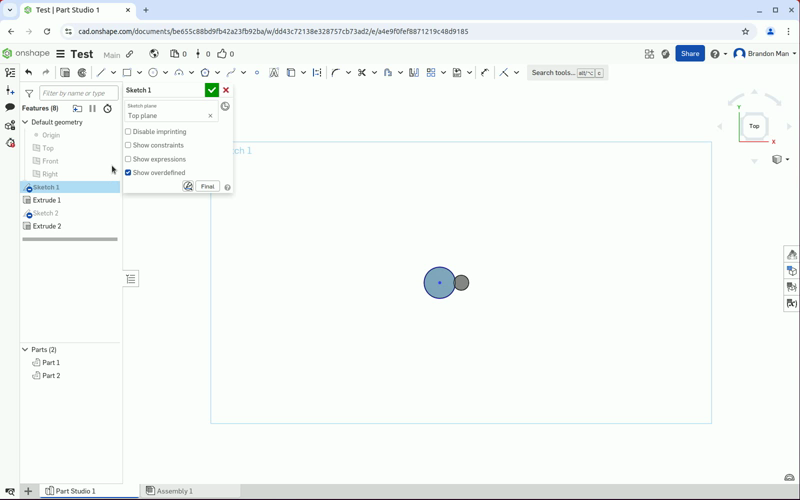
mouse_move(229, 92)
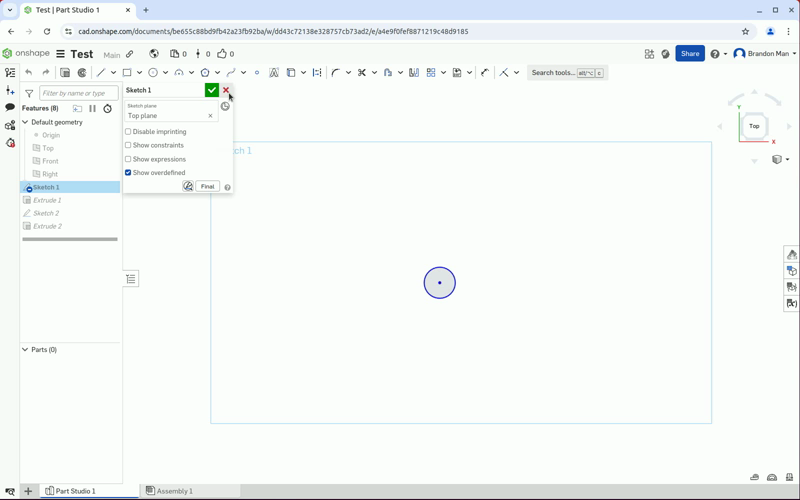
click(229, 92)
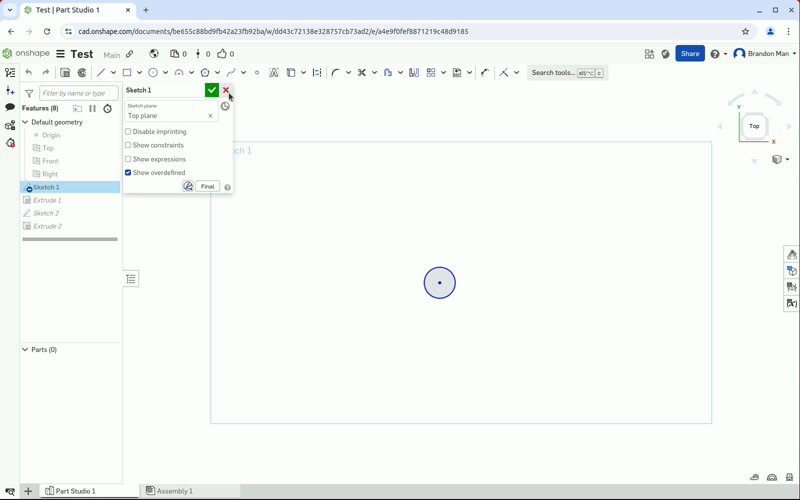
key(shift+s)
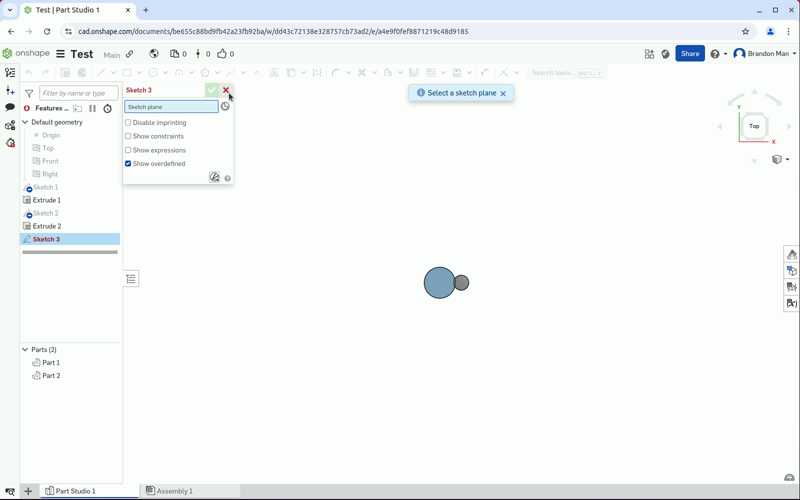
mouse_move(73, 150)
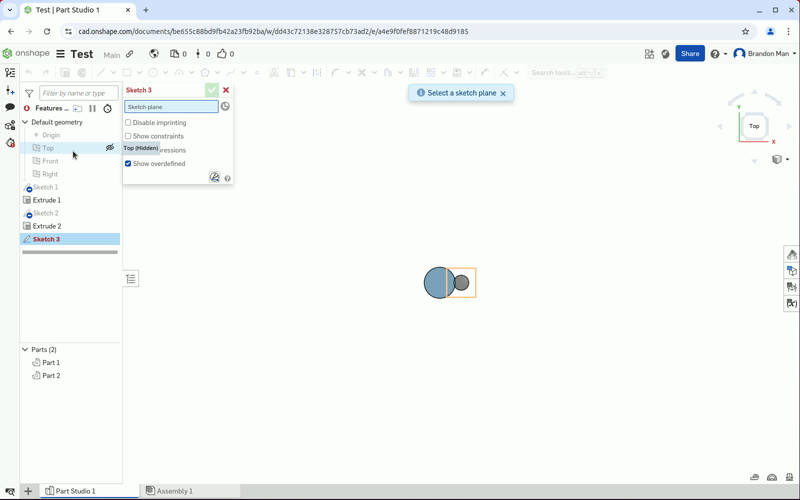
click(73, 150)
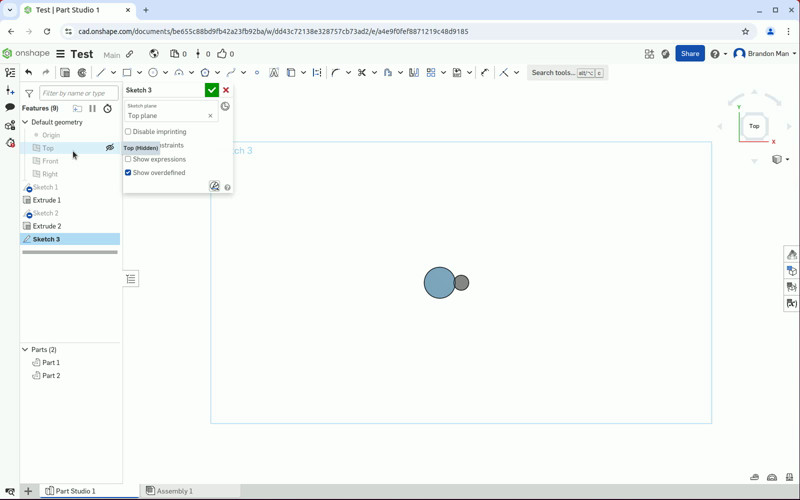
mouse_move(73, 352)
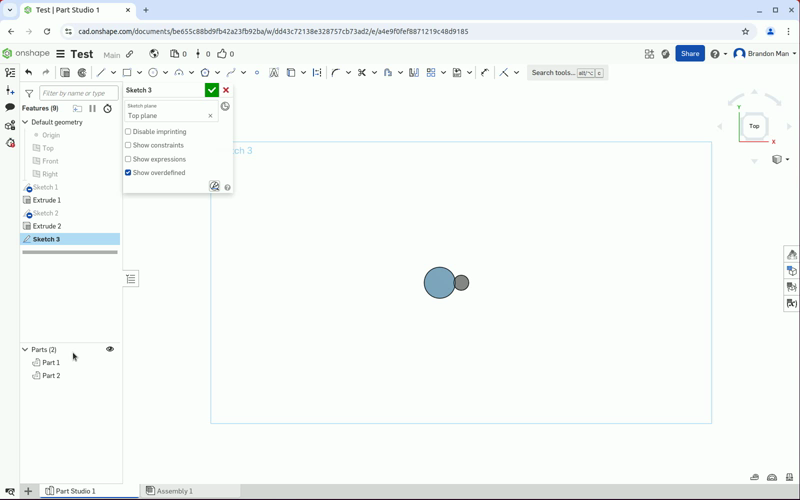
key(y)
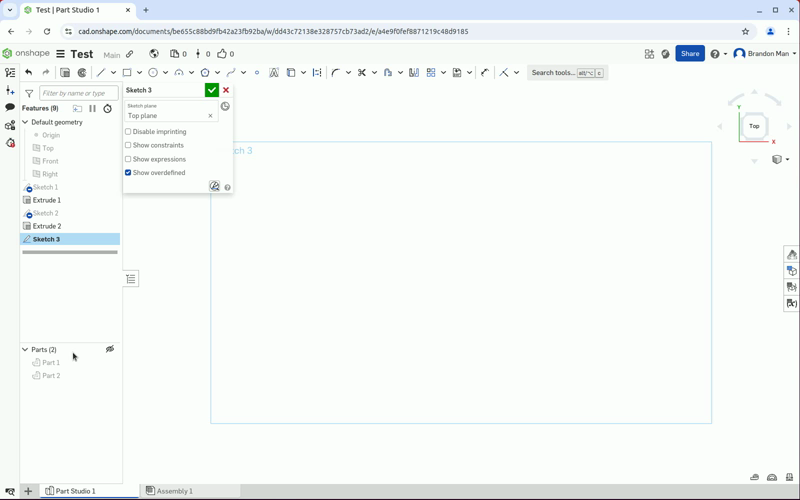
key(c)
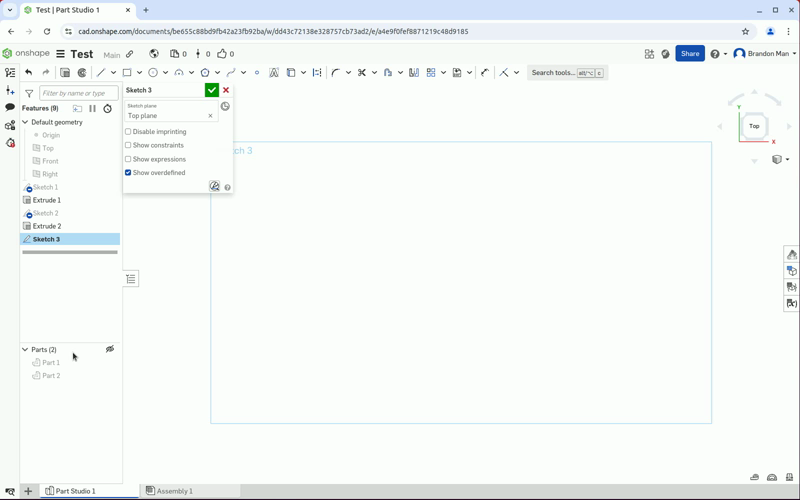
key_down(shift)
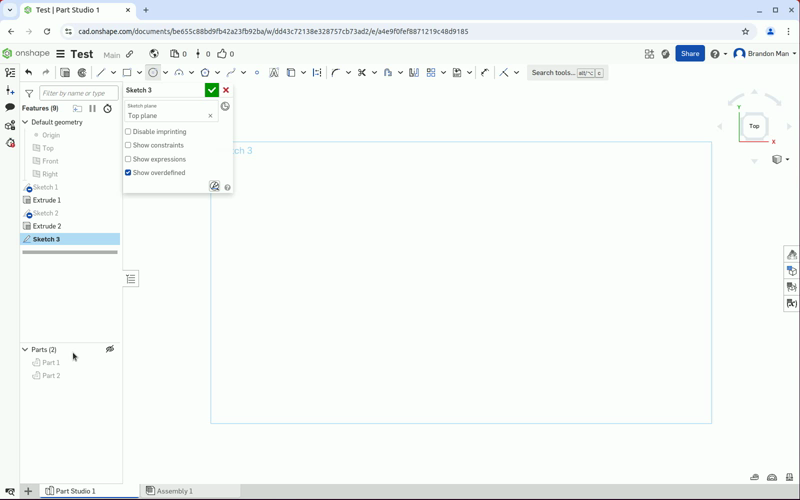
mouse_move(471, 282)
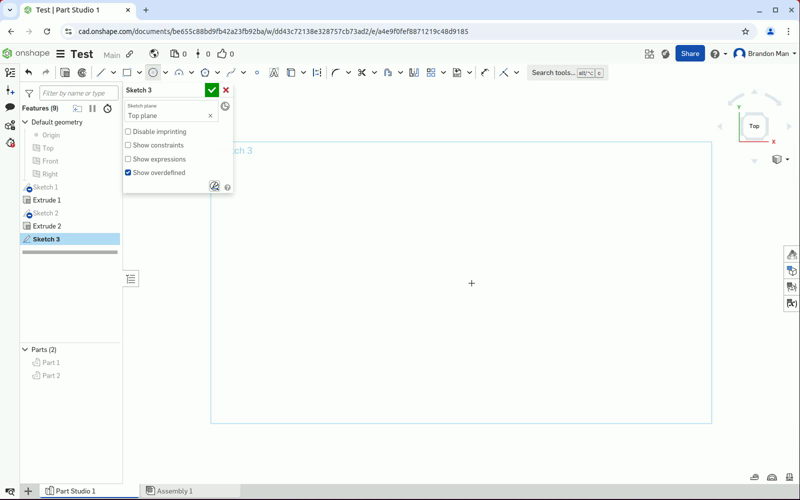
click(471, 282)
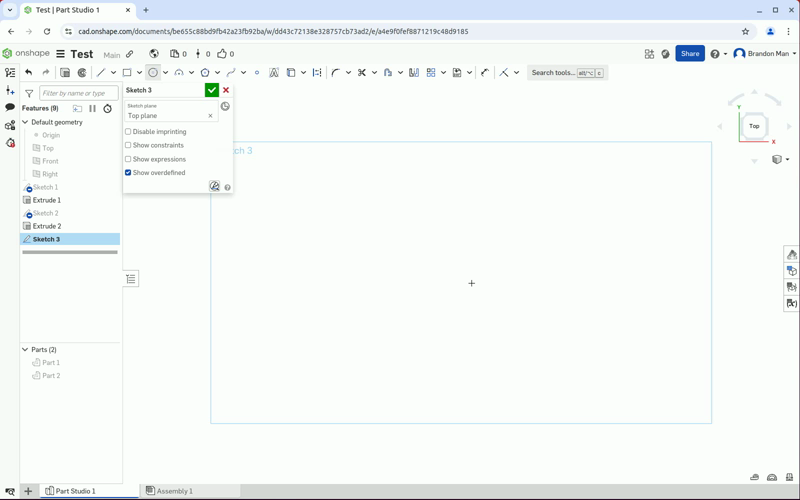
key_up(shift)
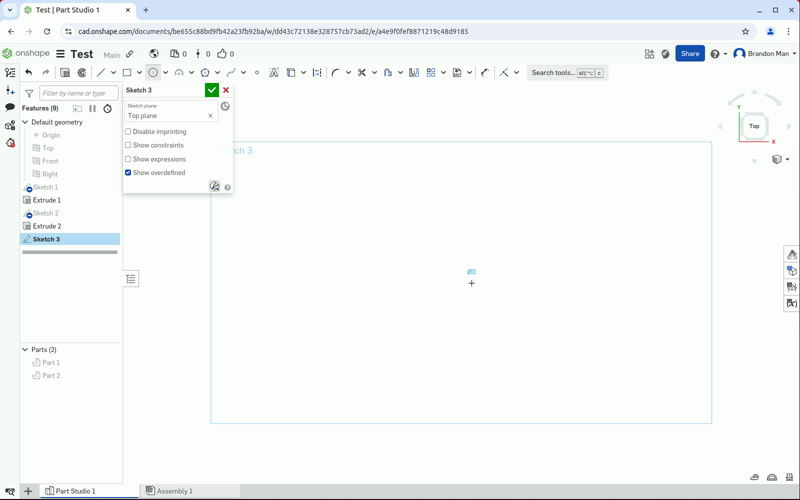
mouse_move(476, 282)
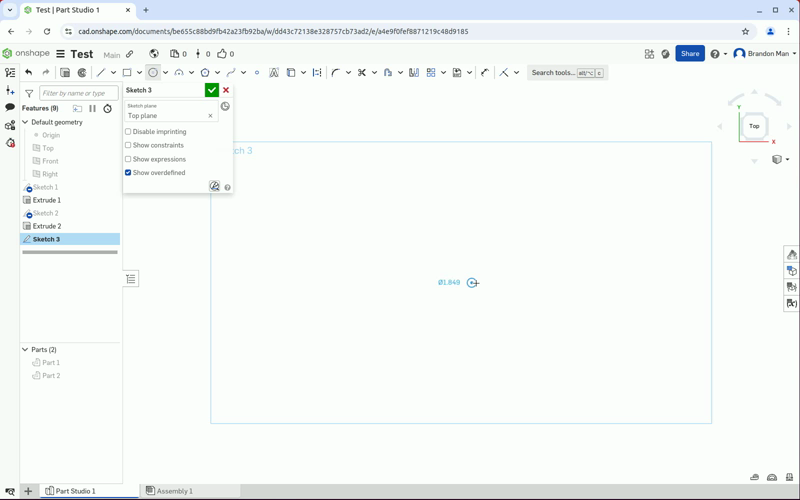
click(476, 282)
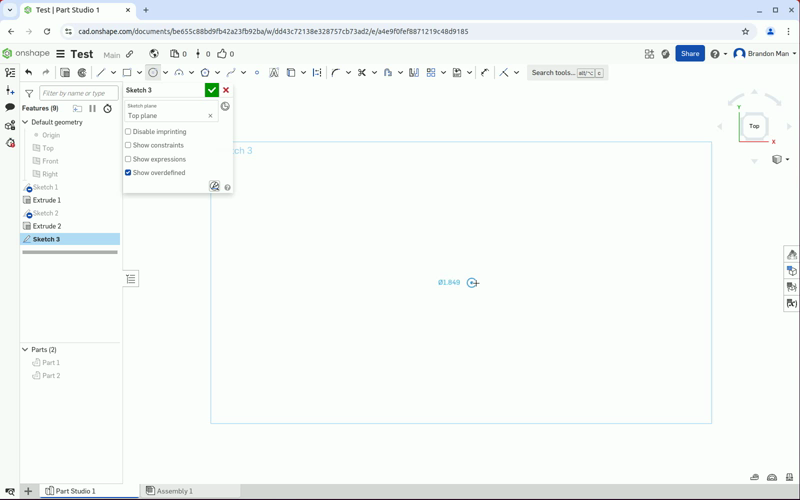
key(esc)
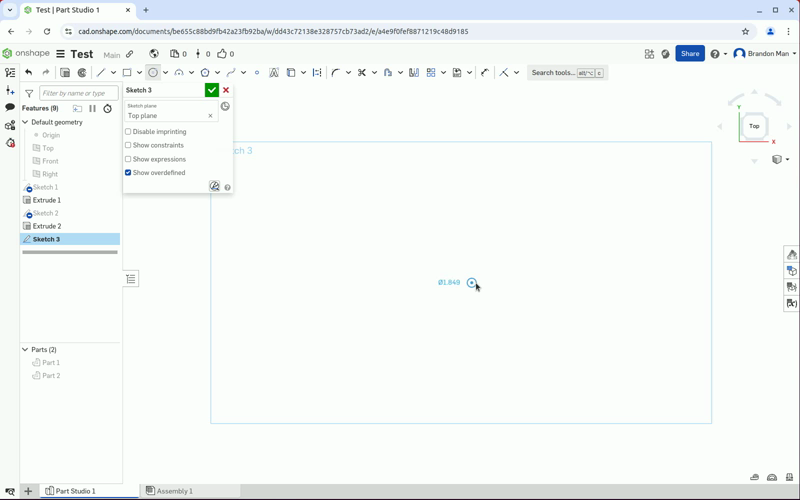
mouse_move(469, 284)
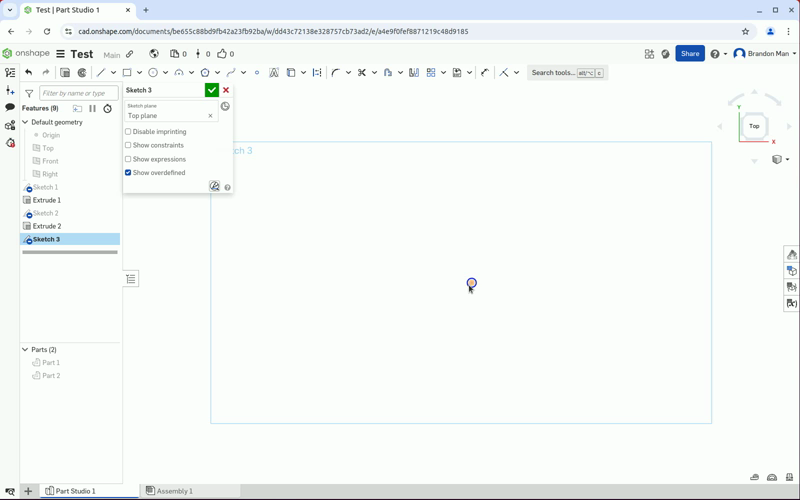
scroll(6)
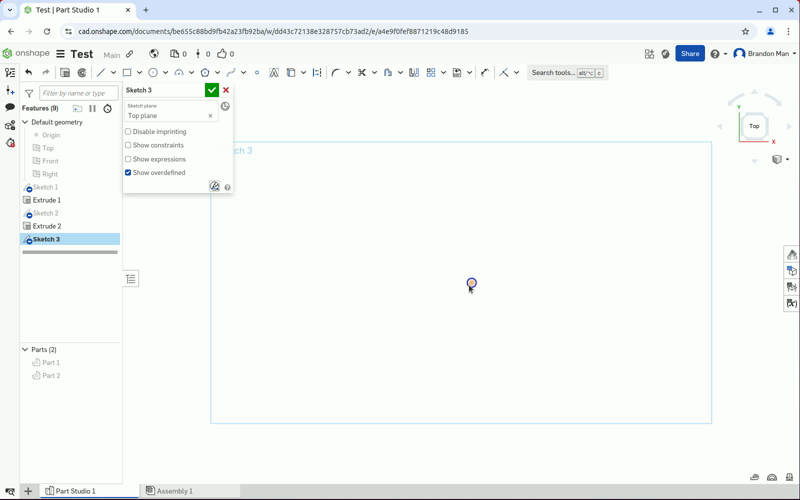
scroll(6)
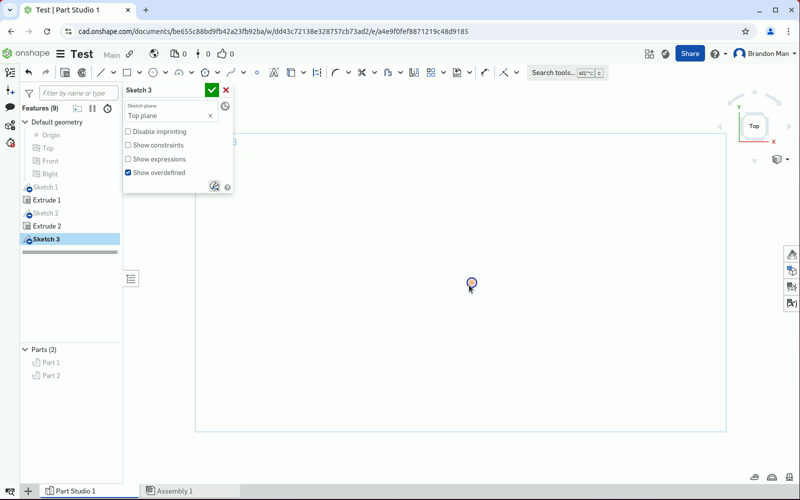
scroll(6)
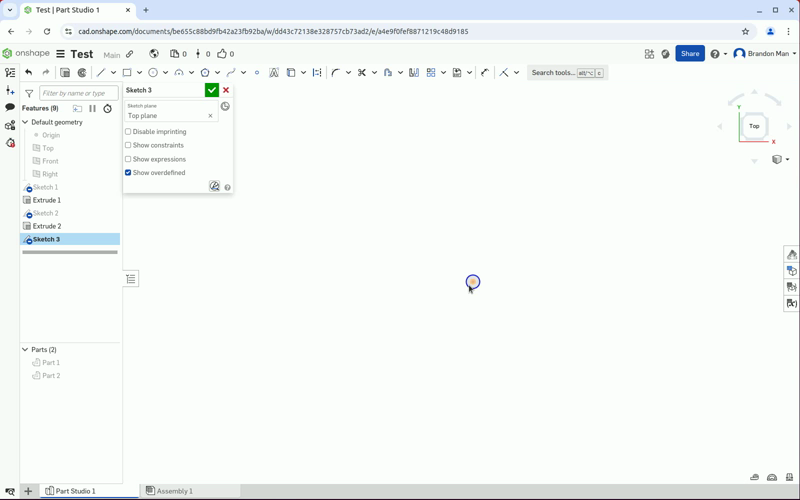
scroll(6)
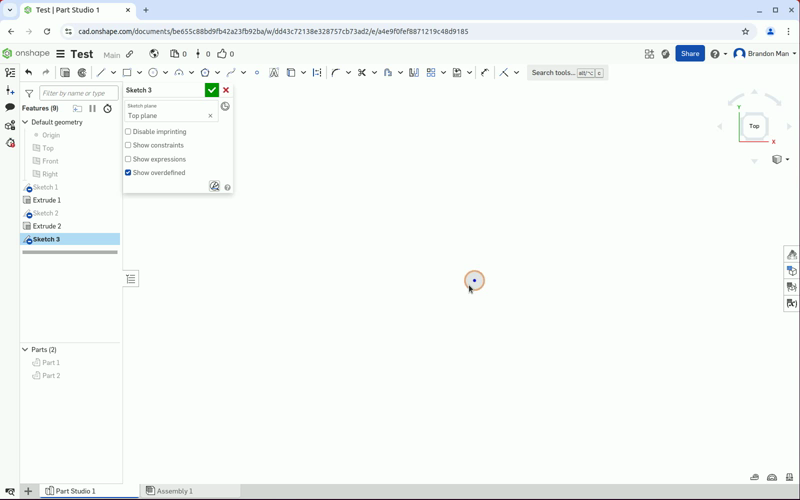
scroll(6)
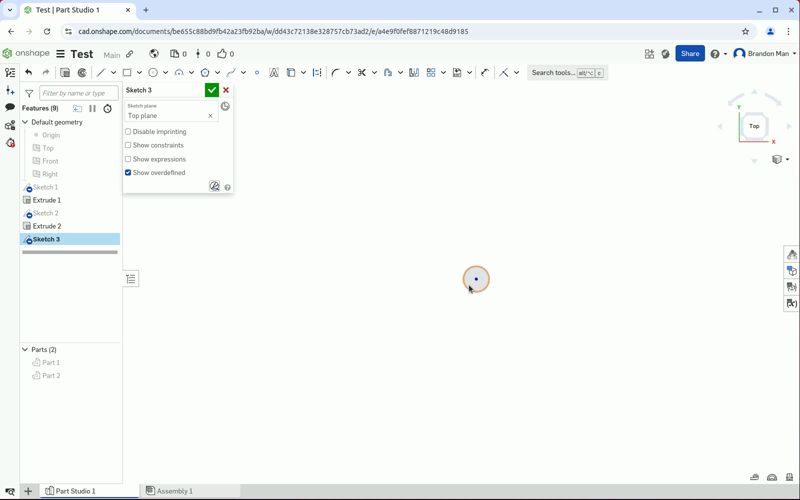
scroll(6)
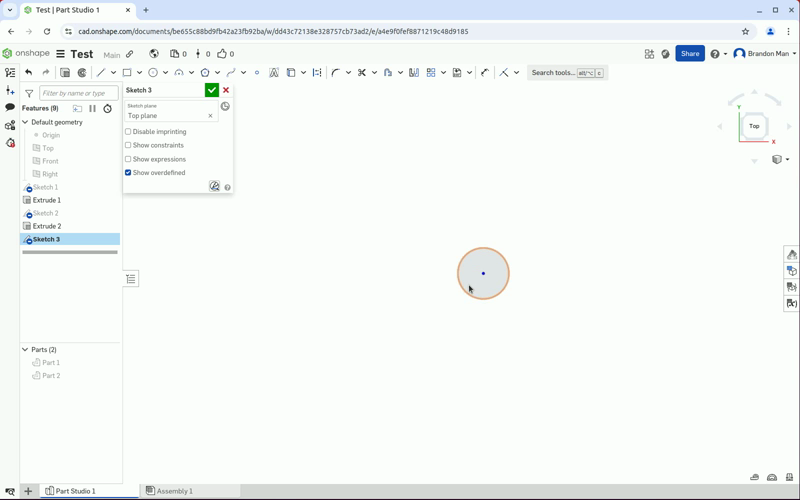
scroll(6)
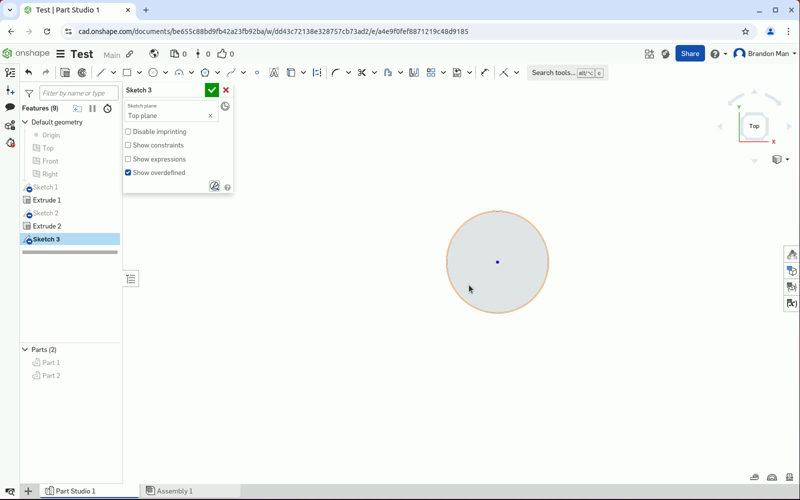
click(469, 284)
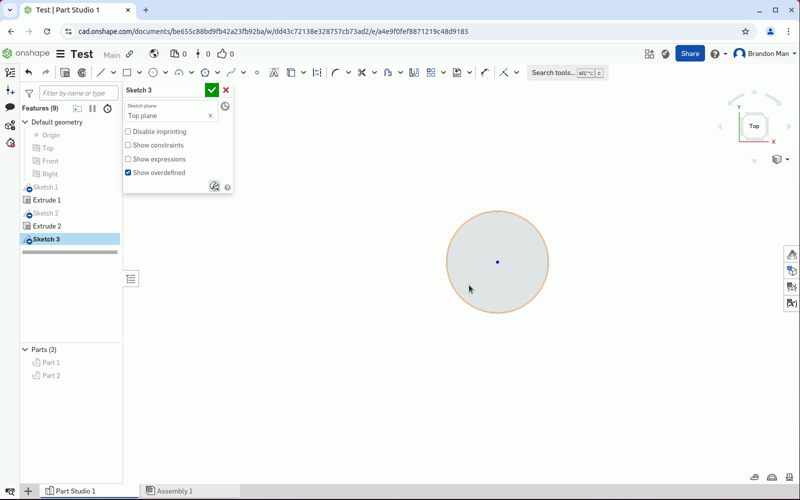
scroll(-6)
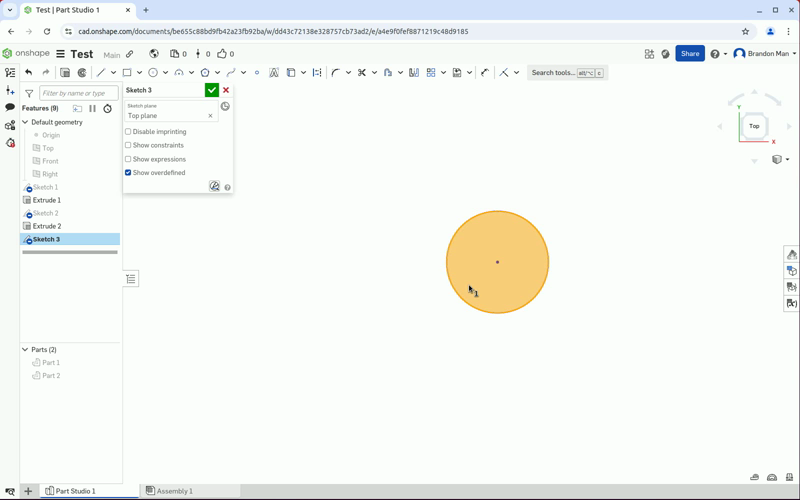
scroll(-6)
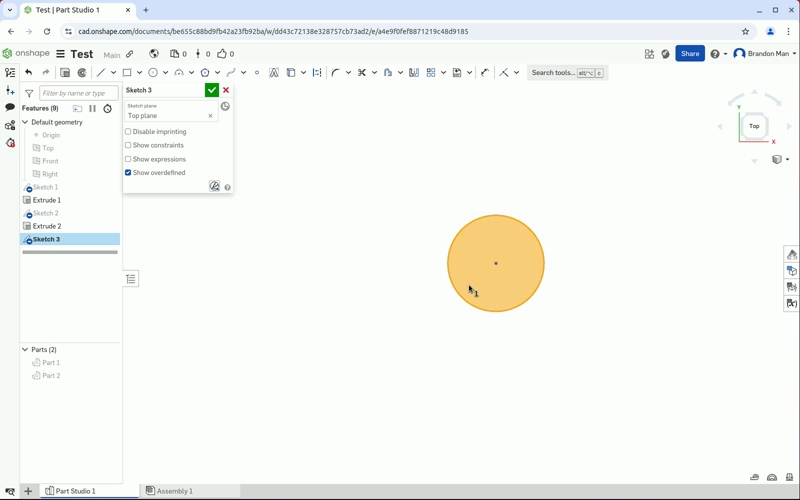
scroll(-6)
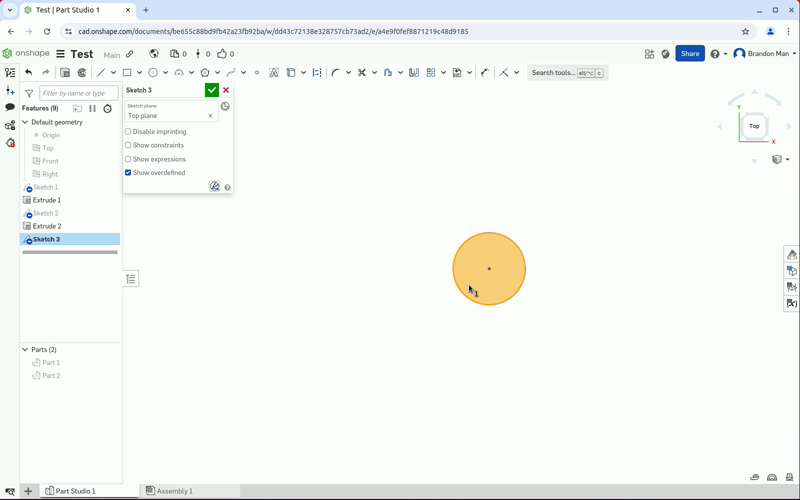
scroll(-6)
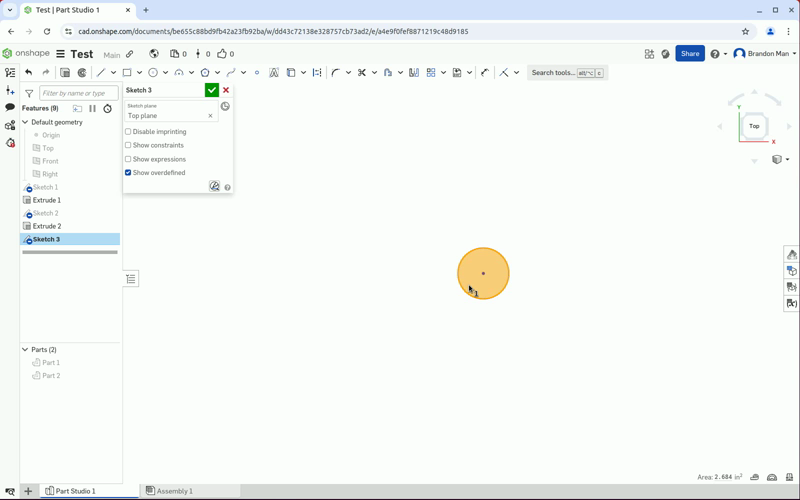
scroll(-6)
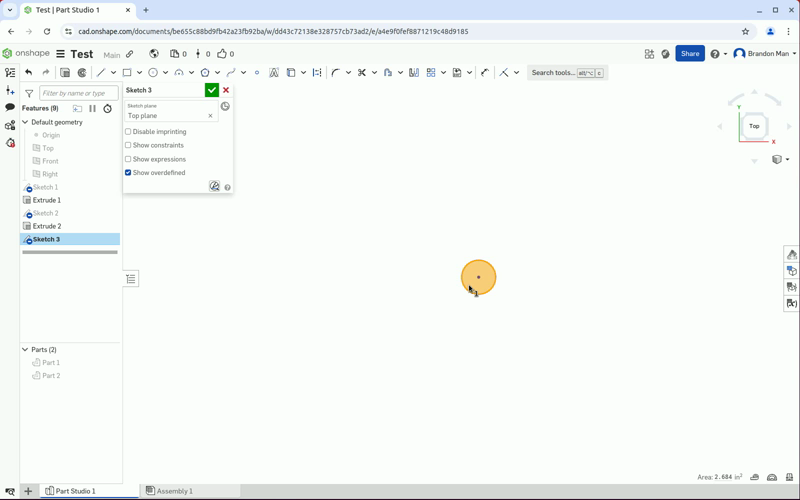
scroll(-6)
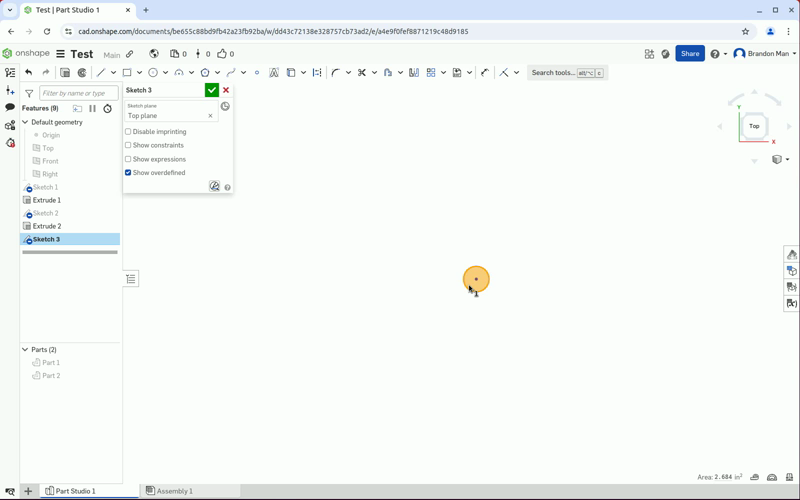
scroll(-6)
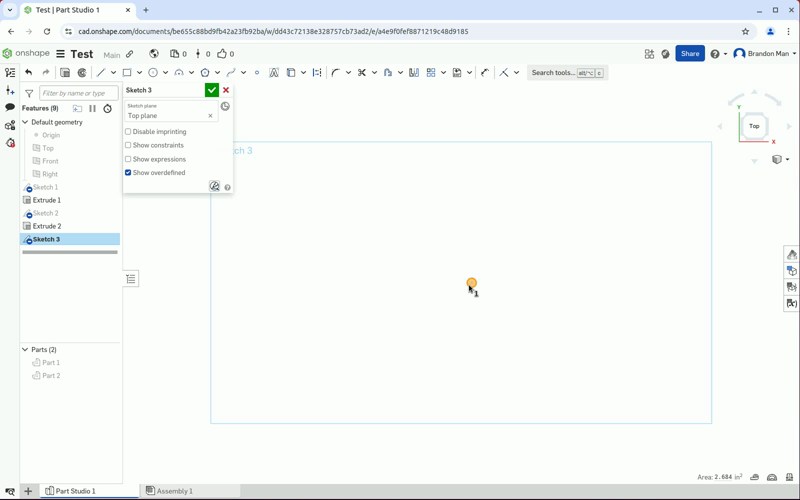
mouse_move(73, 352)
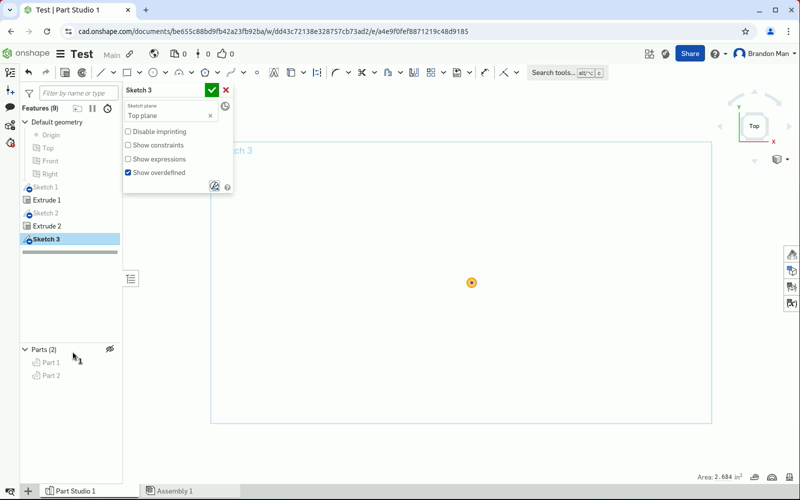
key(shift+y)
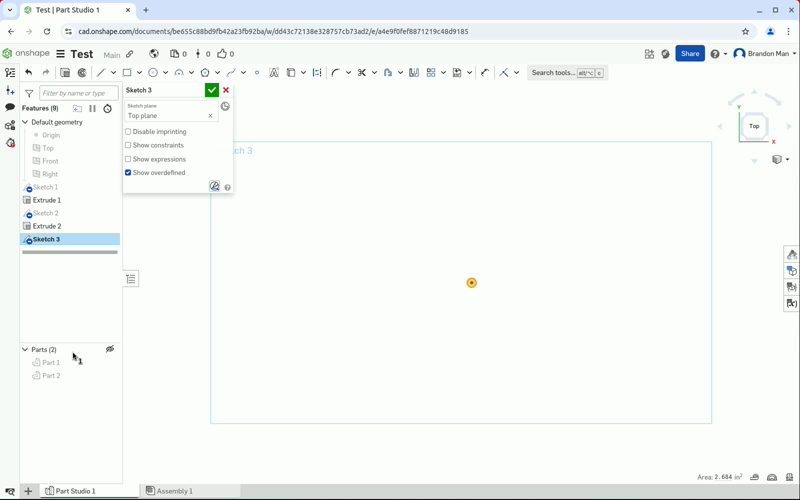
key(shift+e)
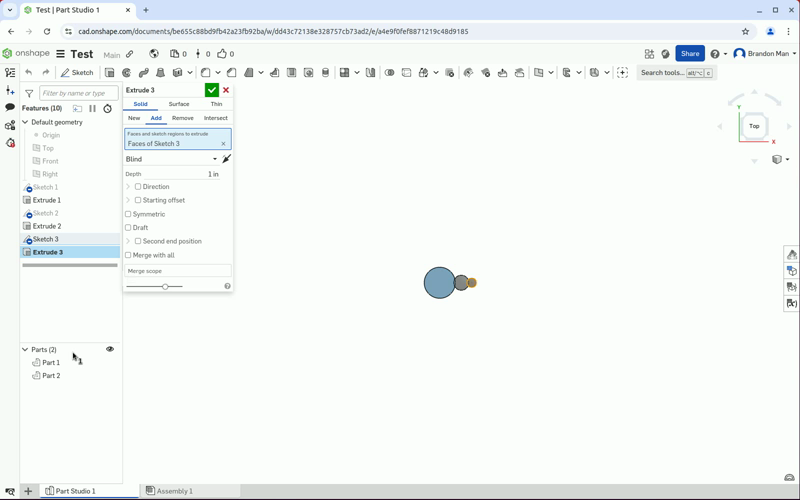
mouse_move(143, 106)
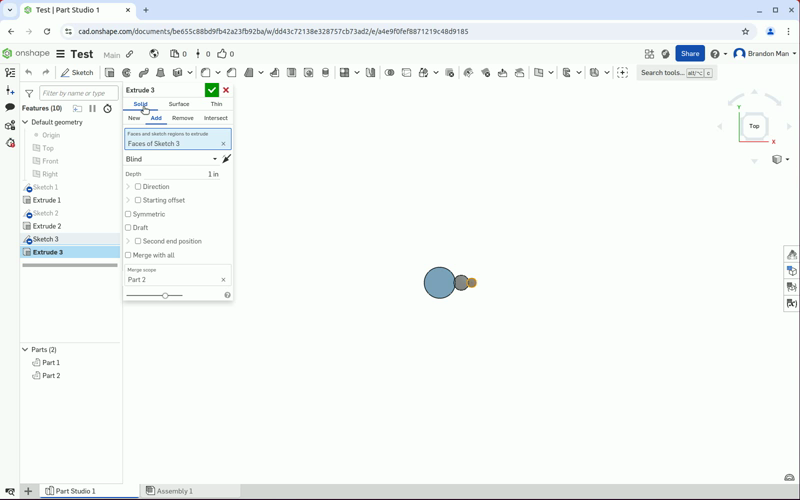
click(143, 106)
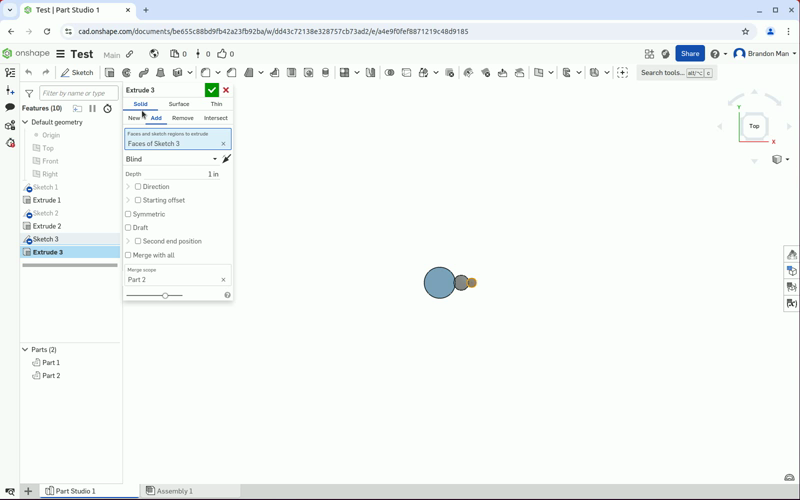
mouse_move(137, 120)
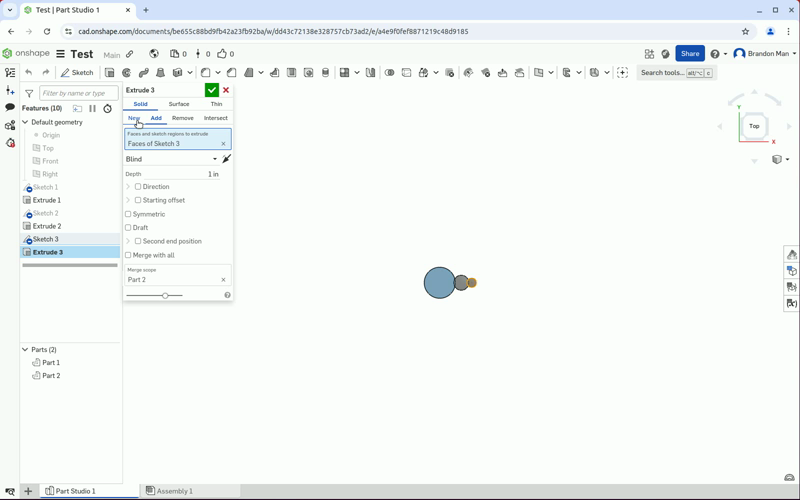
click(137, 120)
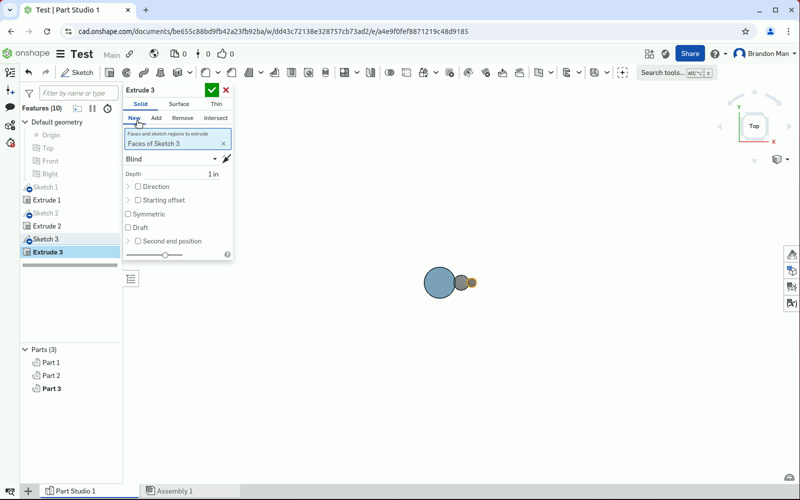
key(tab, 4)
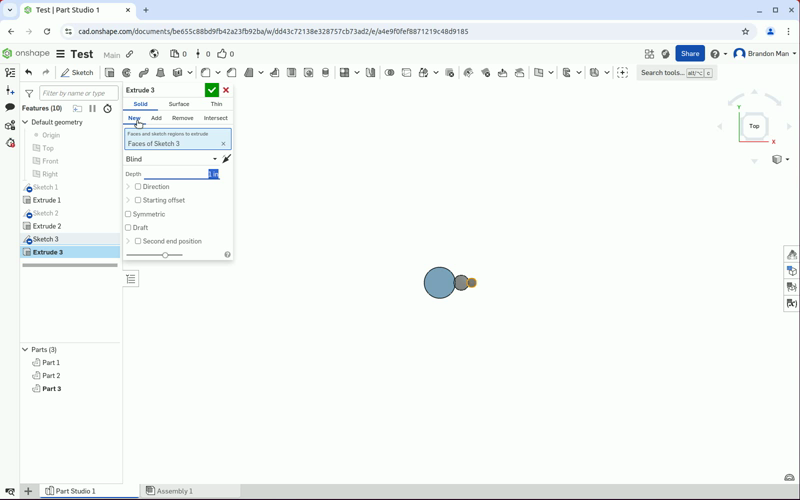
text(3.851)
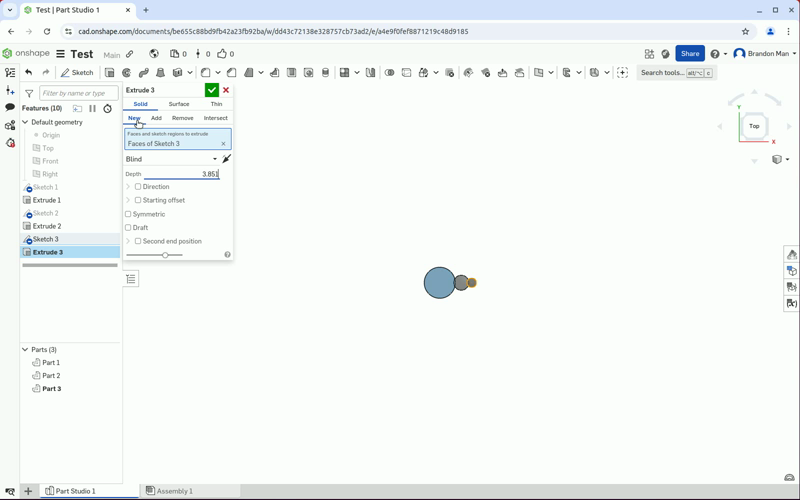
key(enter)
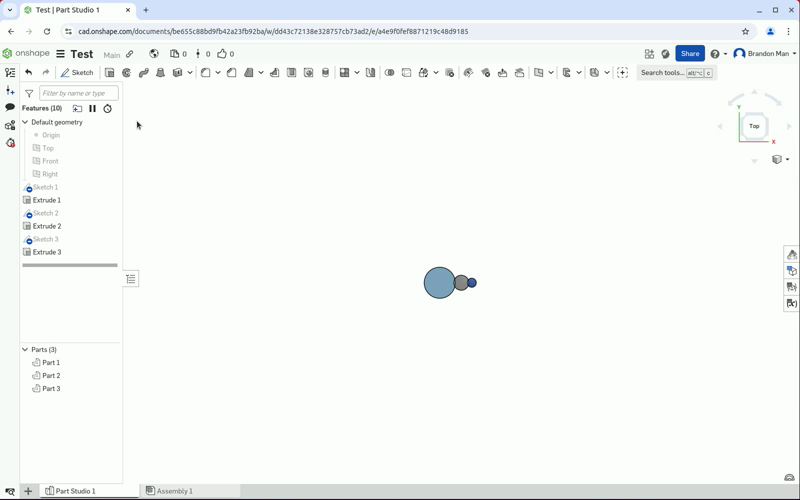
key(shift+h)
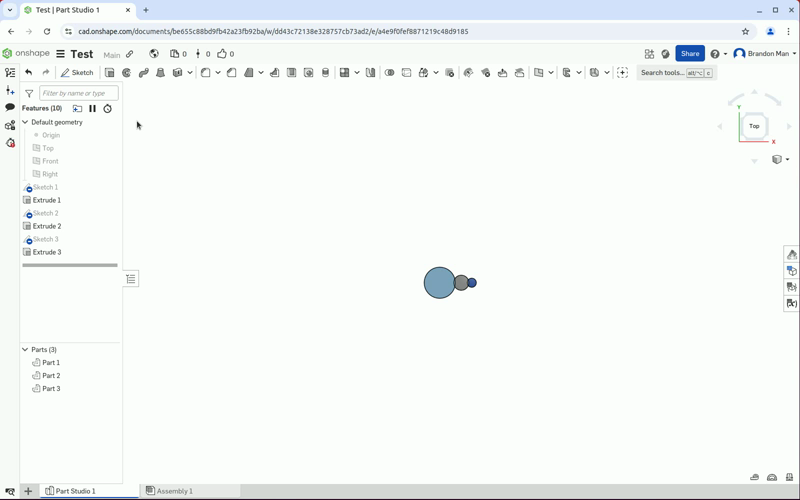
key(shift+h)
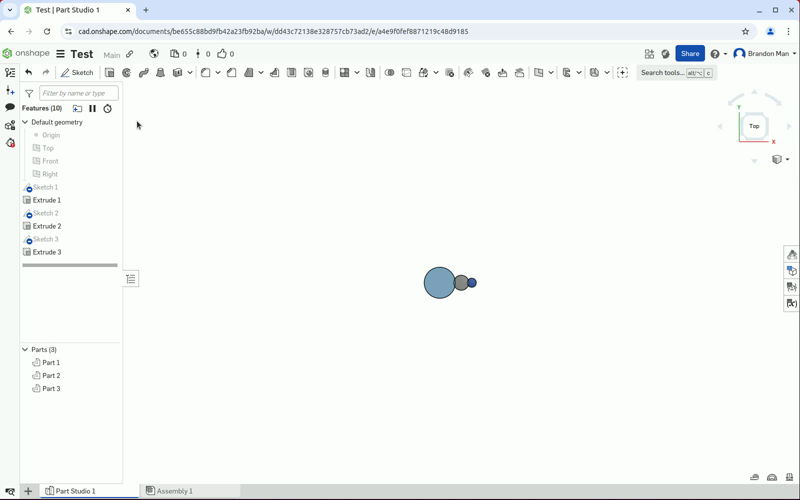
mouse_move(73, 189)
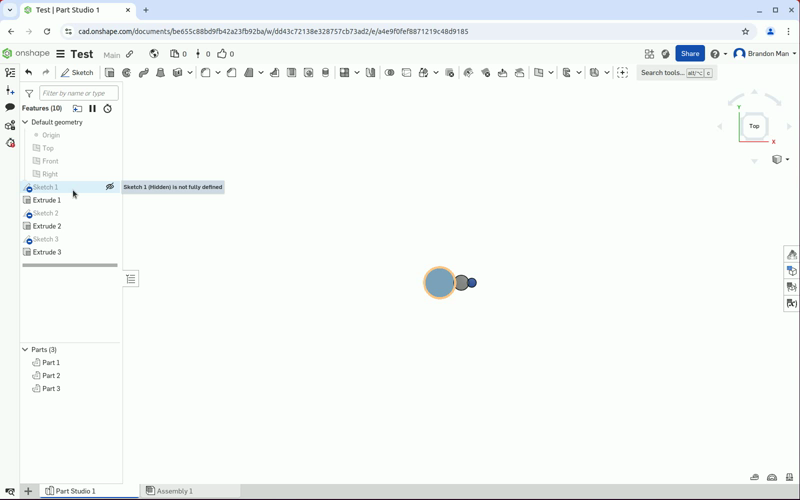
click(73, 189)
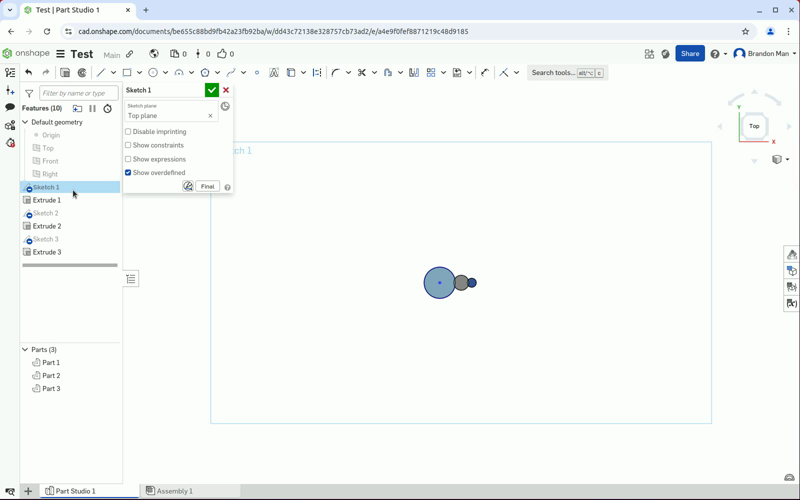
mouse_move(229, 92)
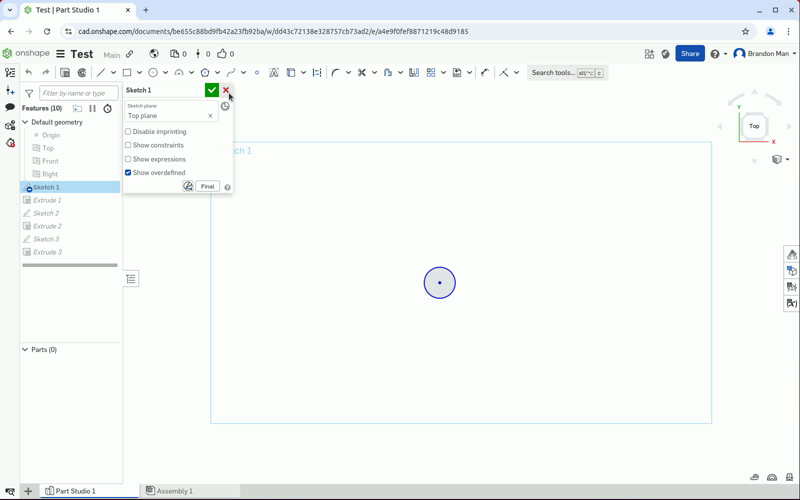
click(229, 92)
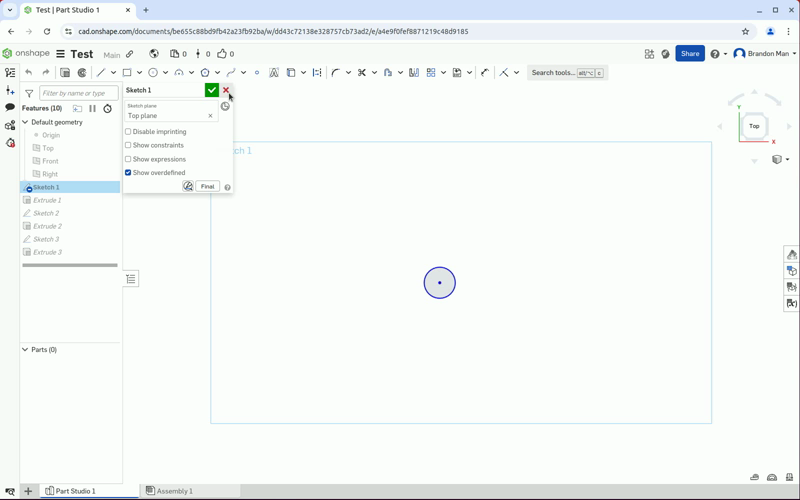
key(shift+s)
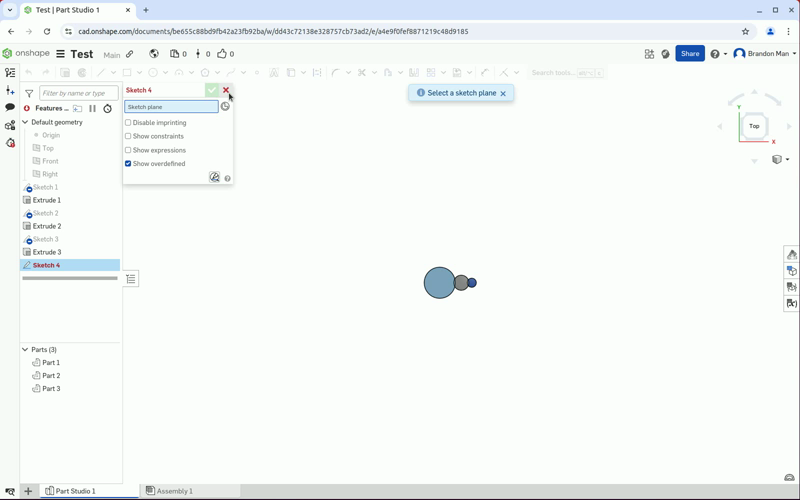
mouse_move(73, 150)
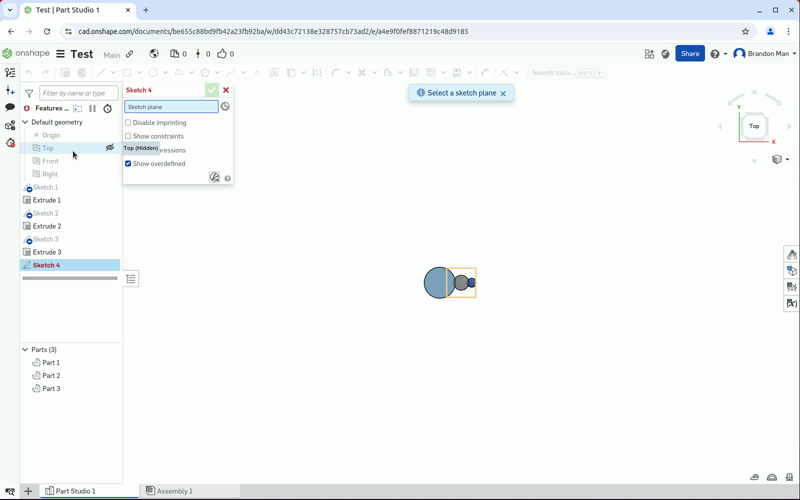
click(73, 150)
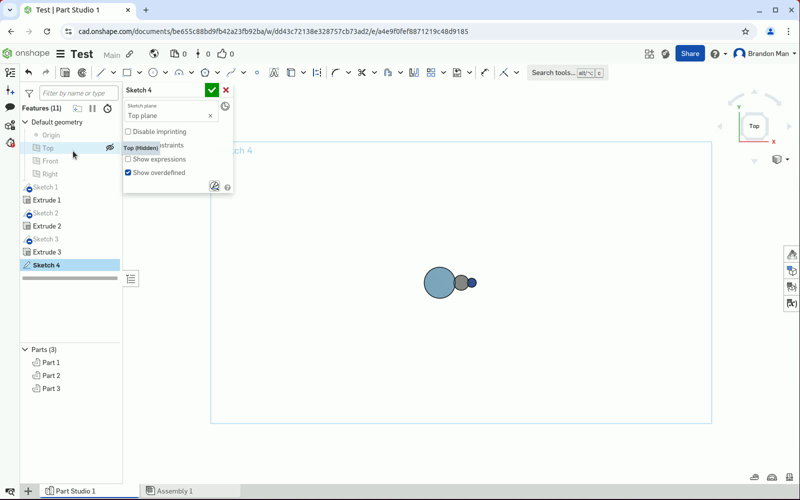
mouse_move(73, 352)
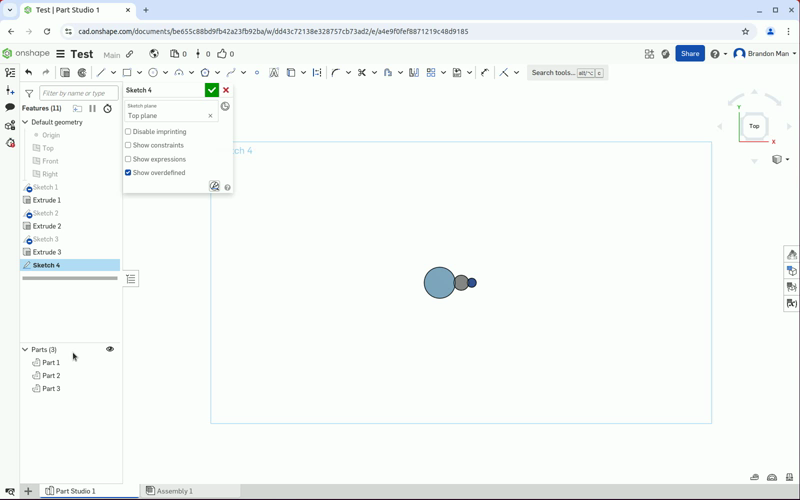
key(y)
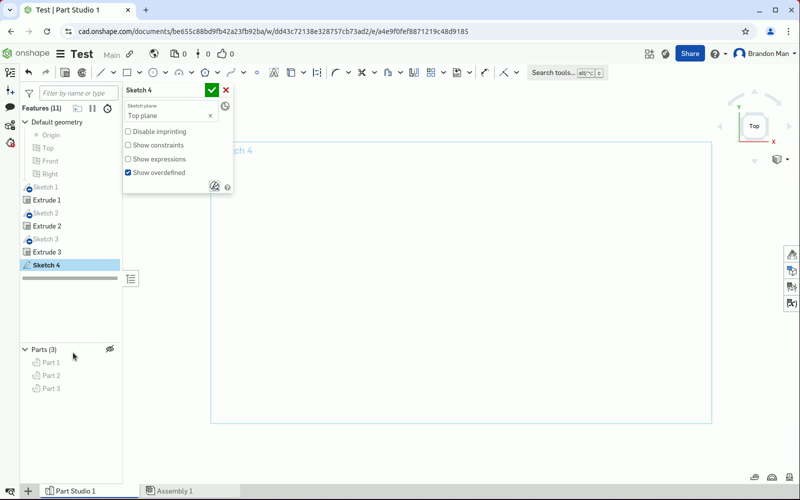
key(c)
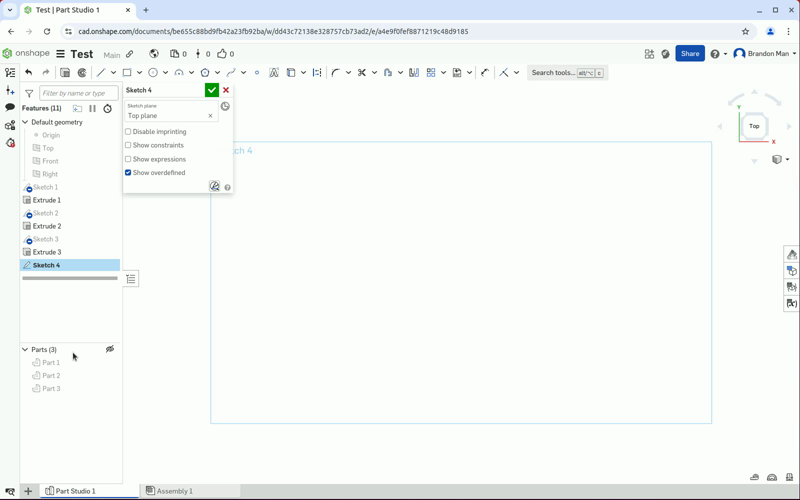
key_down(shift)
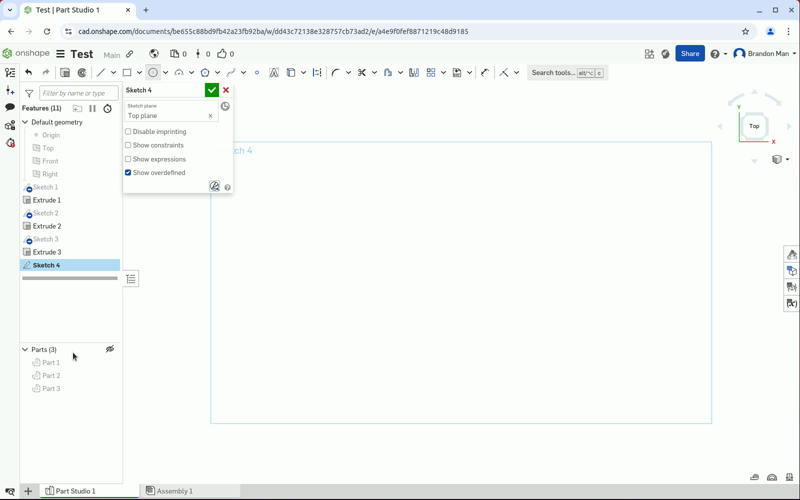
mouse_move(482, 261)
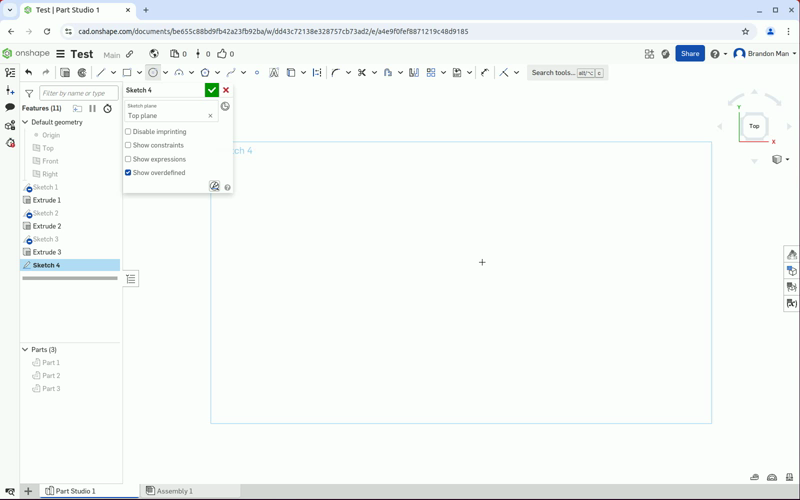
click(482, 261)
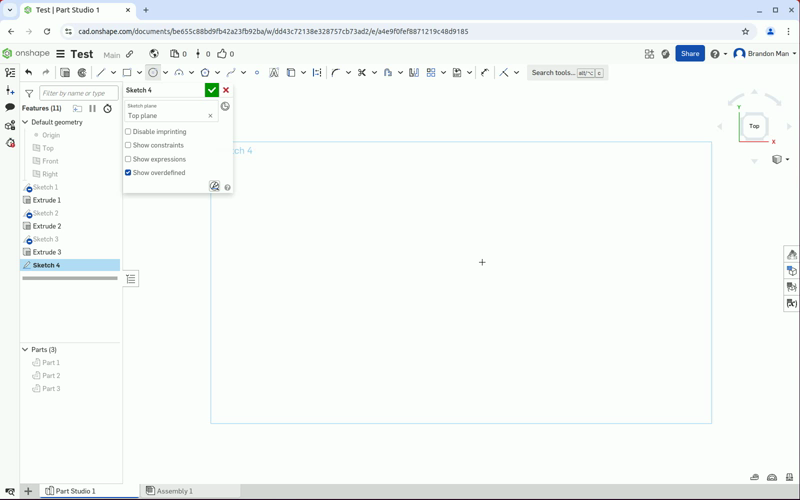
key_up(shift)
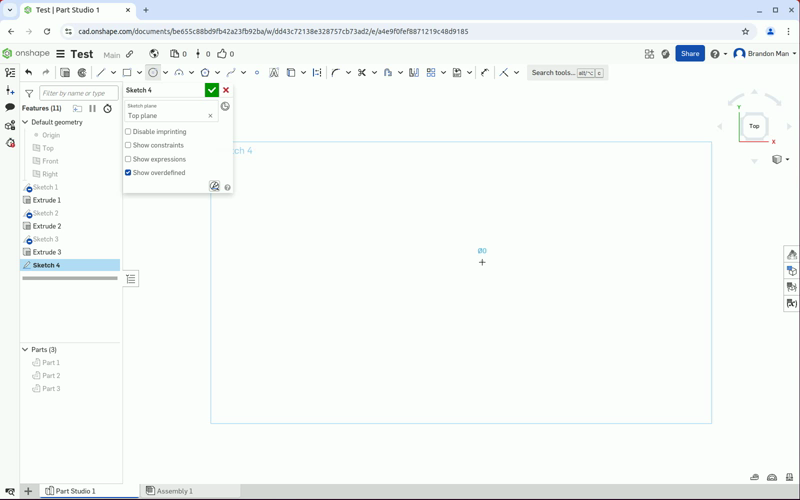
mouse_move(485, 261)
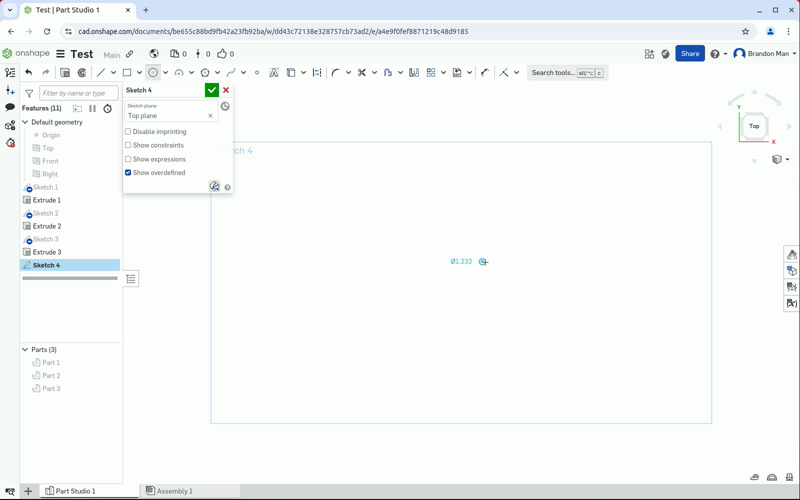
click(485, 261)
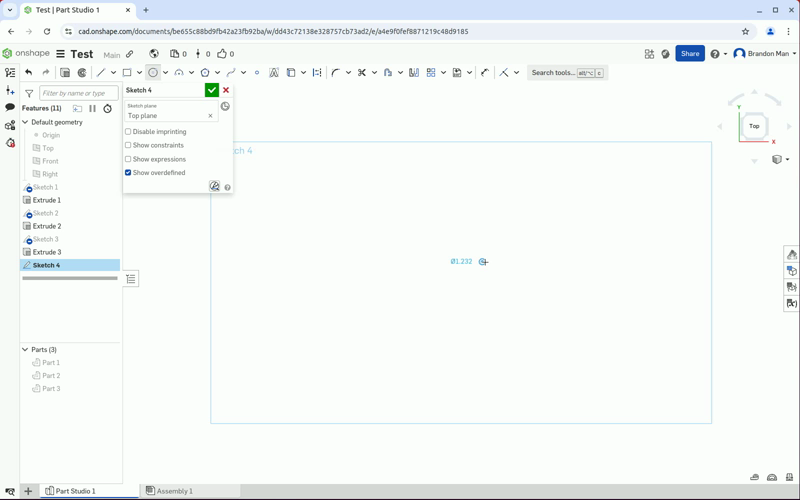
key(esc)
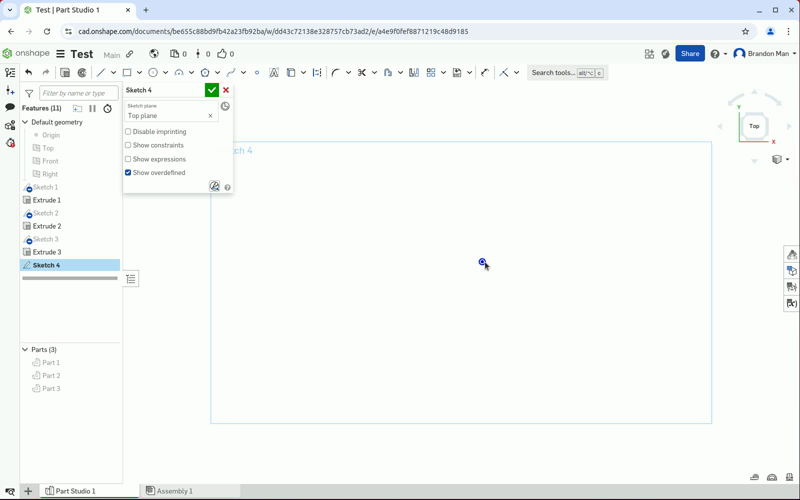
mouse_move(482, 264)
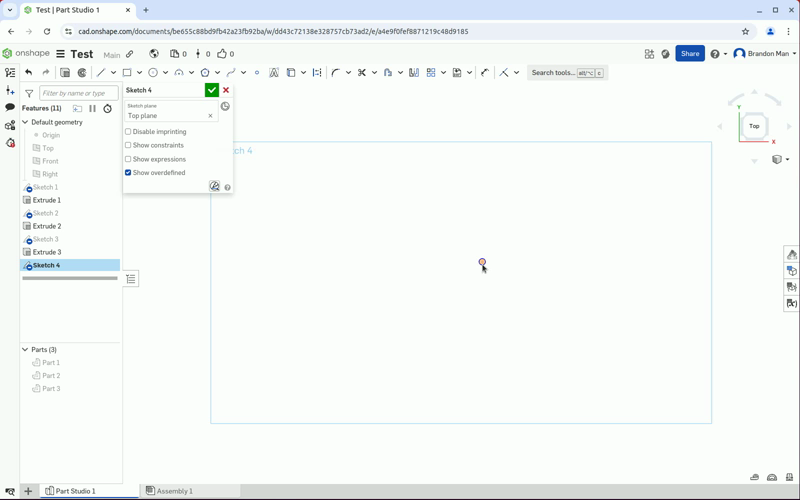
scroll(6)
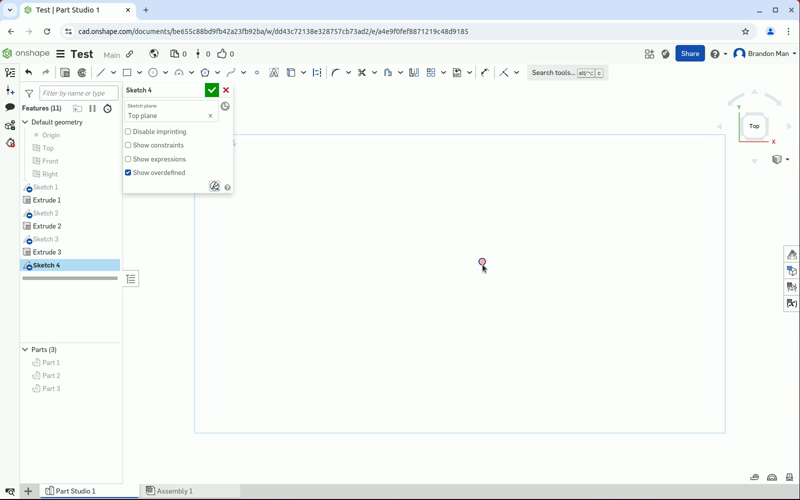
scroll(6)
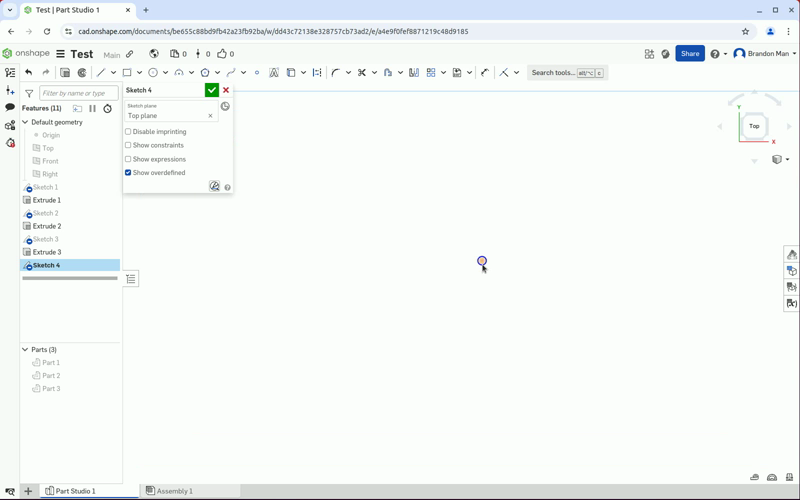
scroll(6)
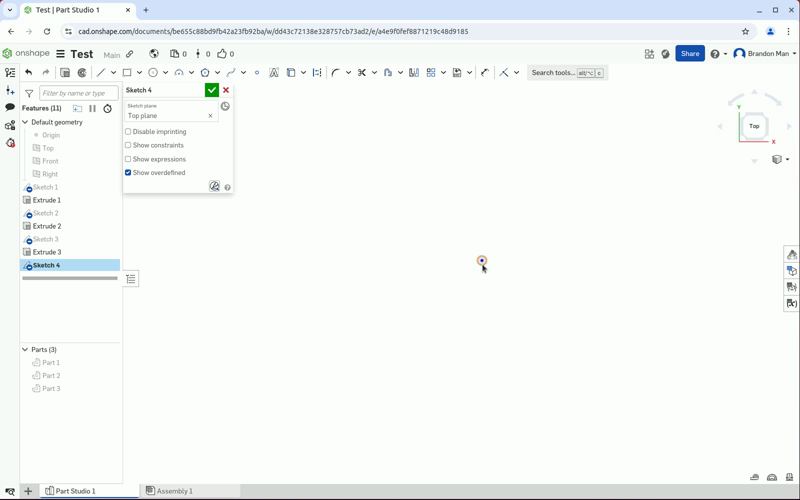
scroll(6)
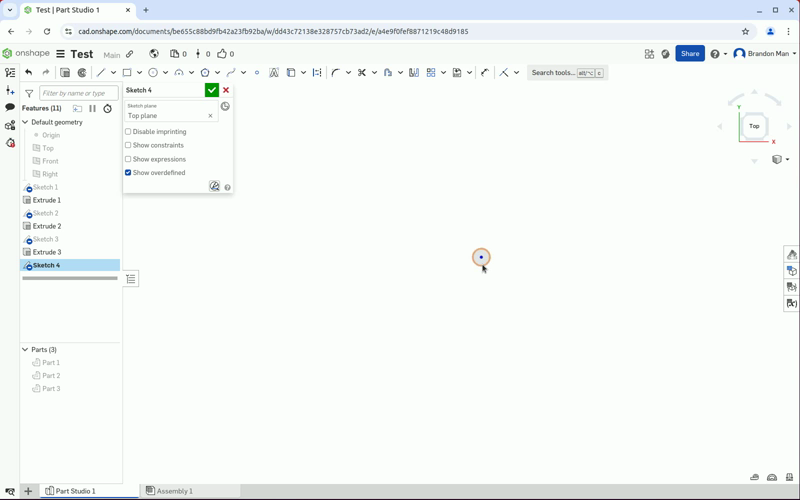
scroll(6)
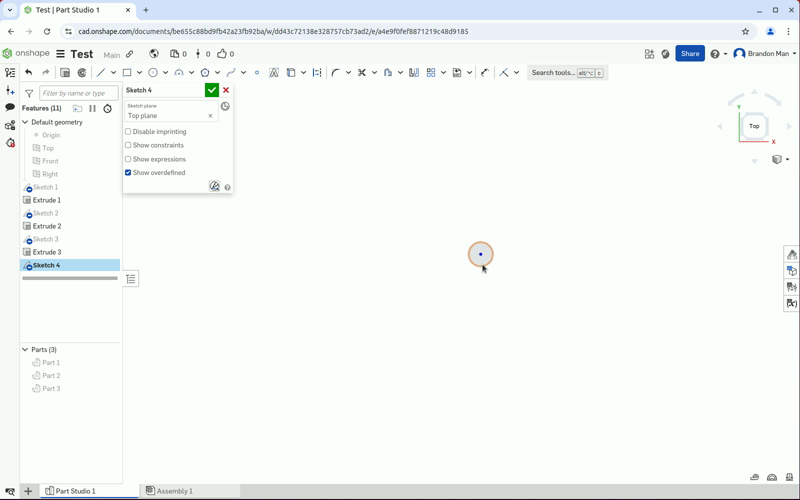
scroll(6)
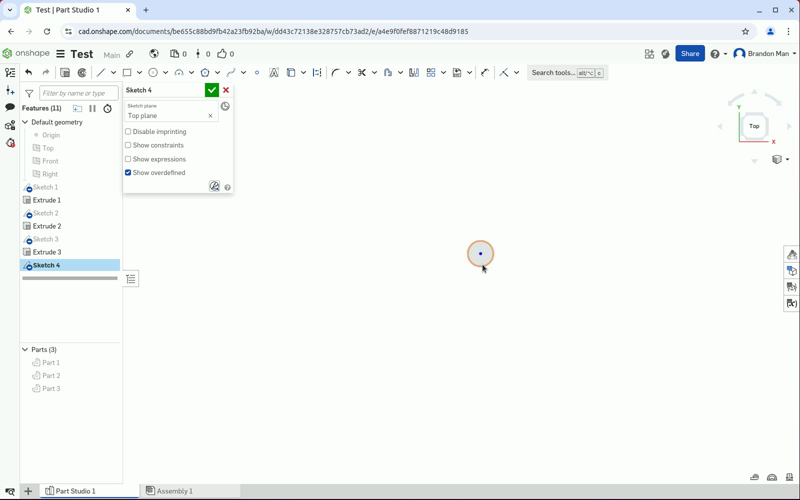
scroll(6)
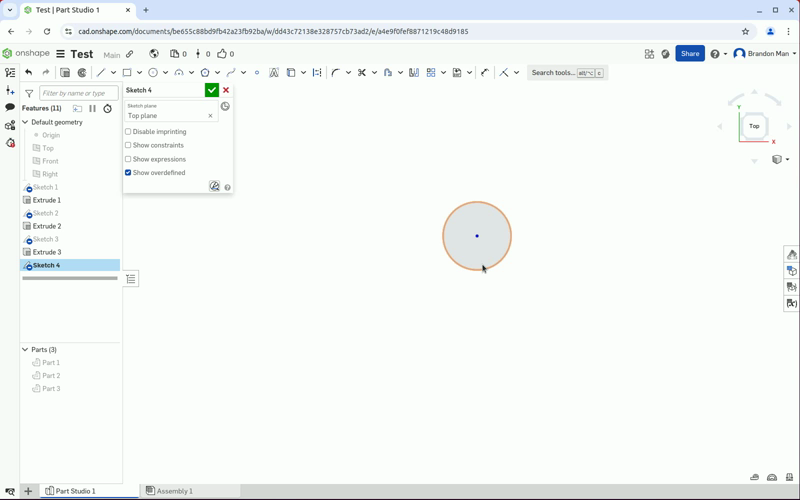
click(482, 264)
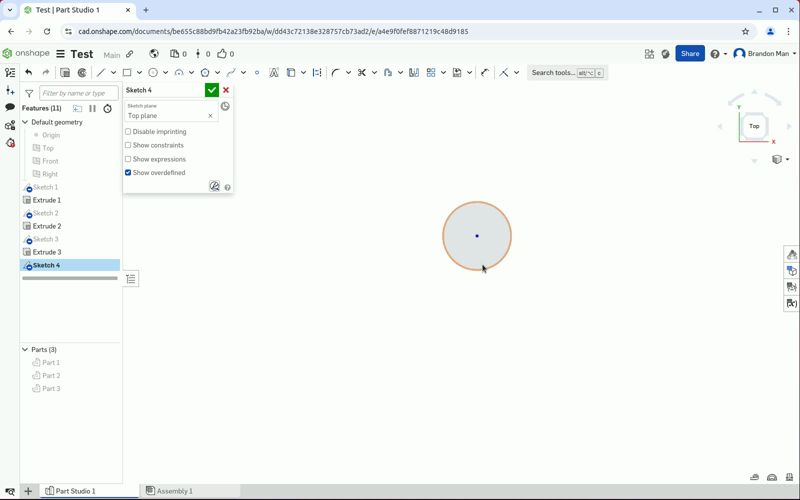
scroll(-6)
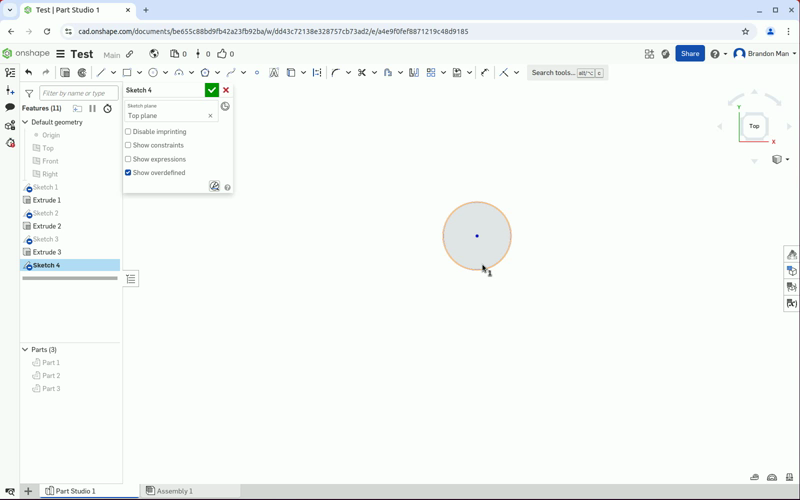
scroll(-6)
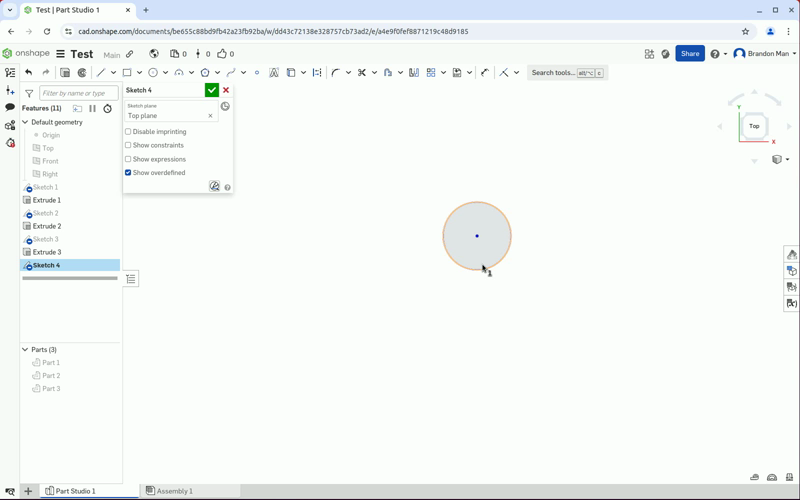
scroll(-6)
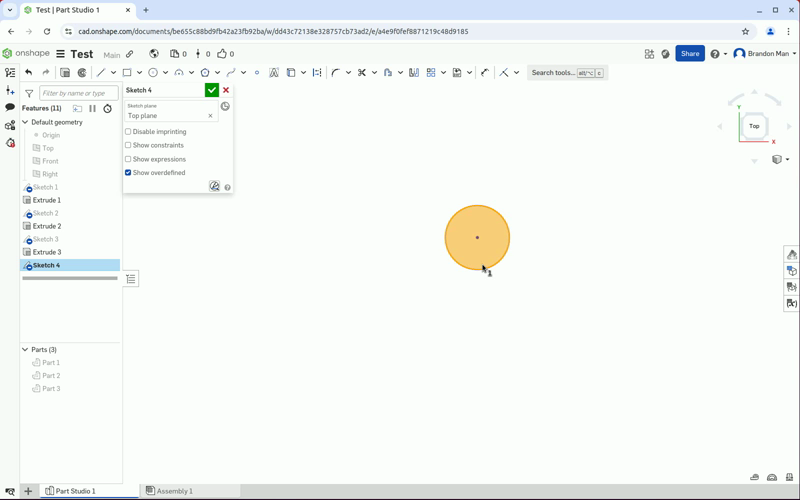
scroll(-6)
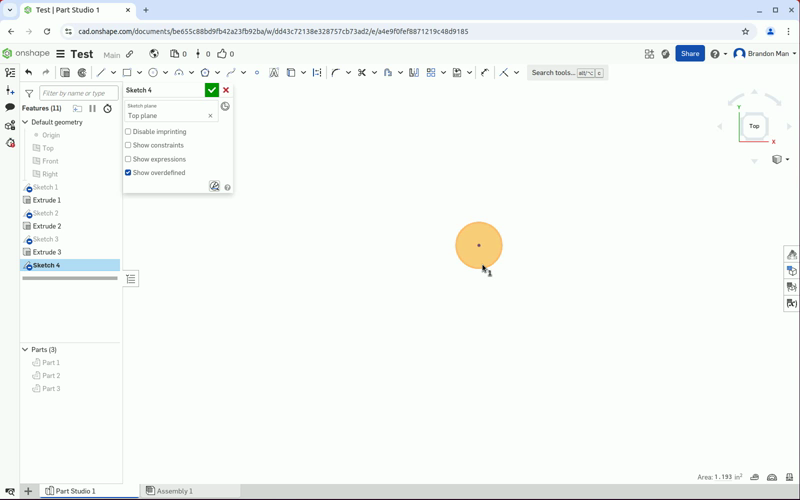
scroll(-6)
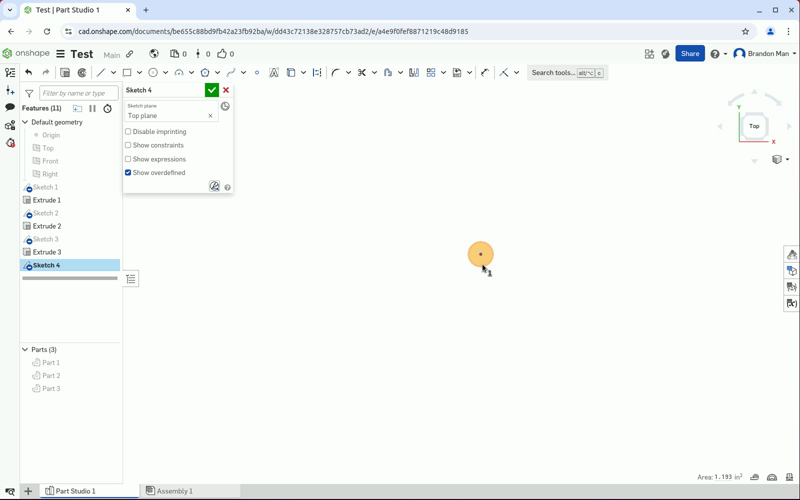
scroll(-6)
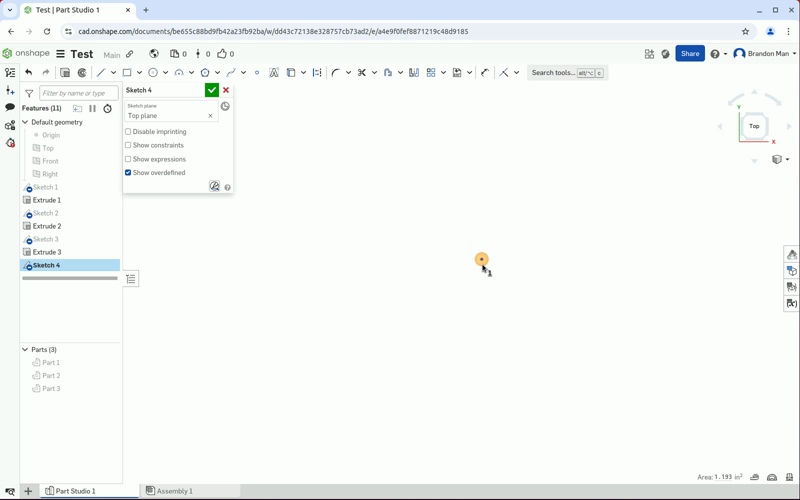
scroll(-6)
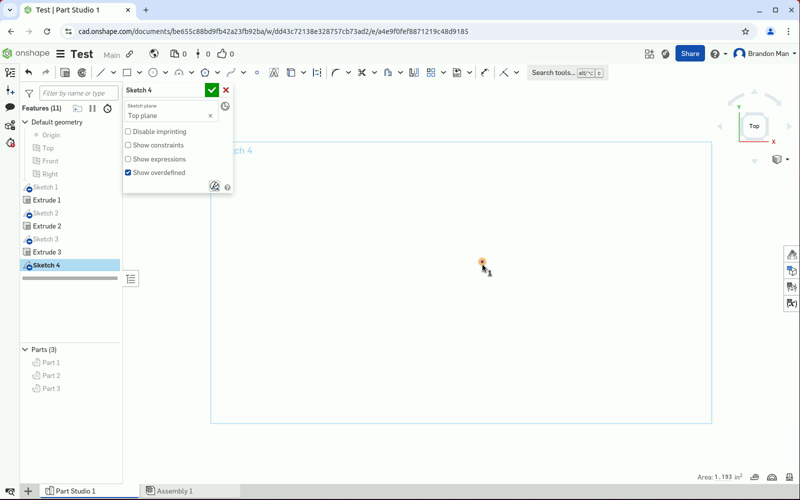
mouse_move(73, 352)
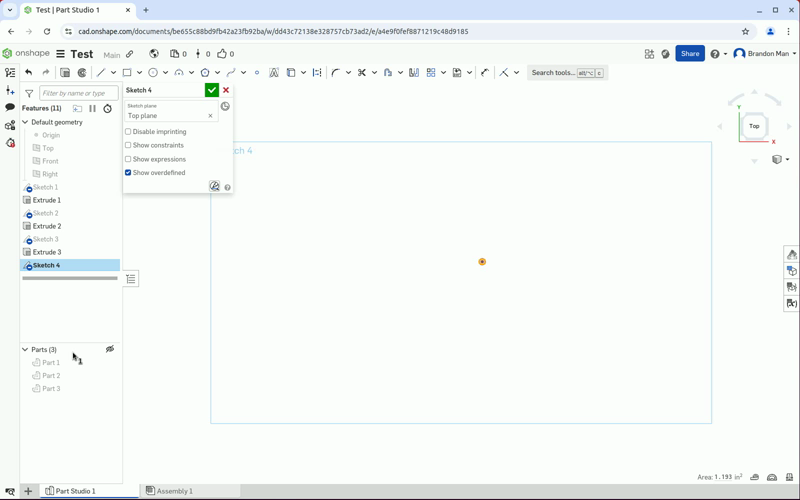
key(shift+y)
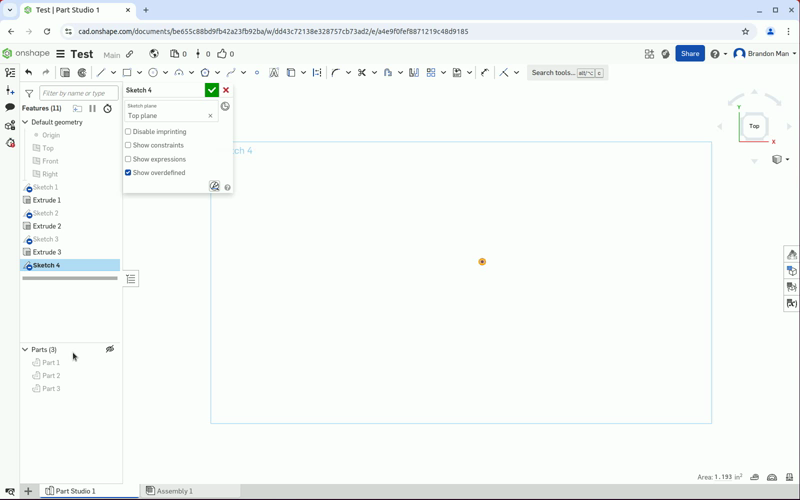
key(shift+e)
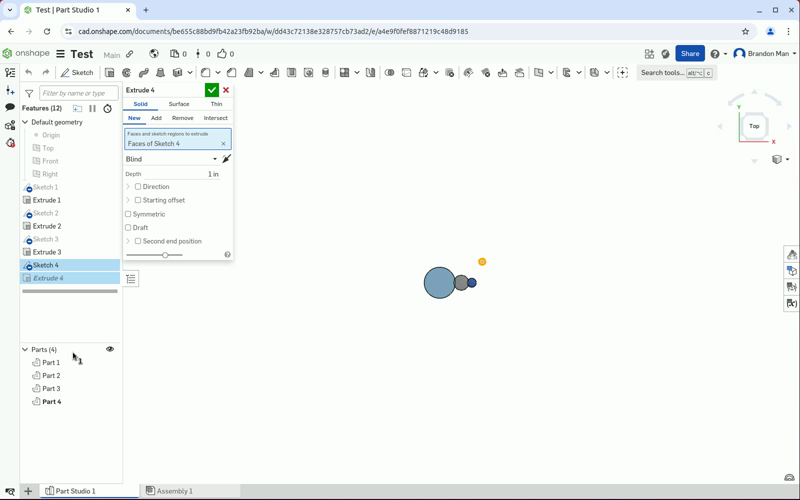
mouse_move(143, 106)
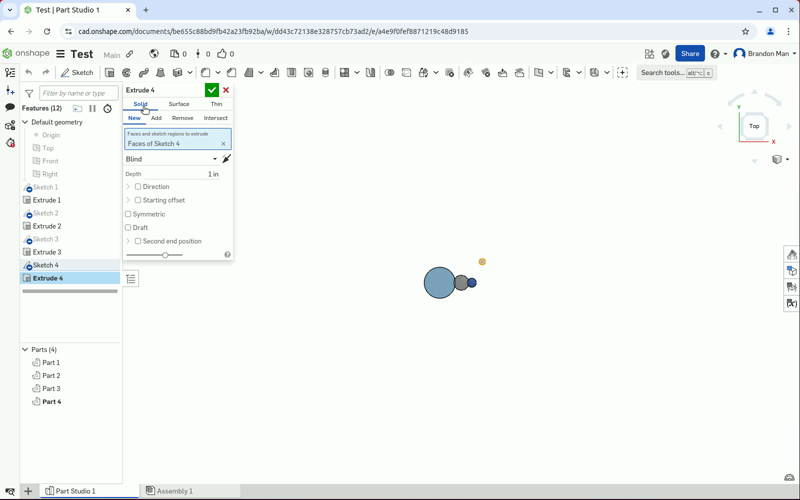
click(143, 106)
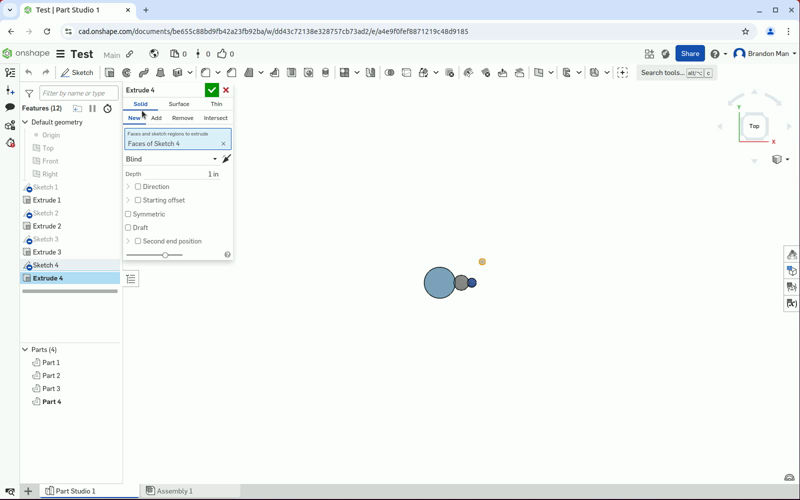
mouse_move(137, 120)
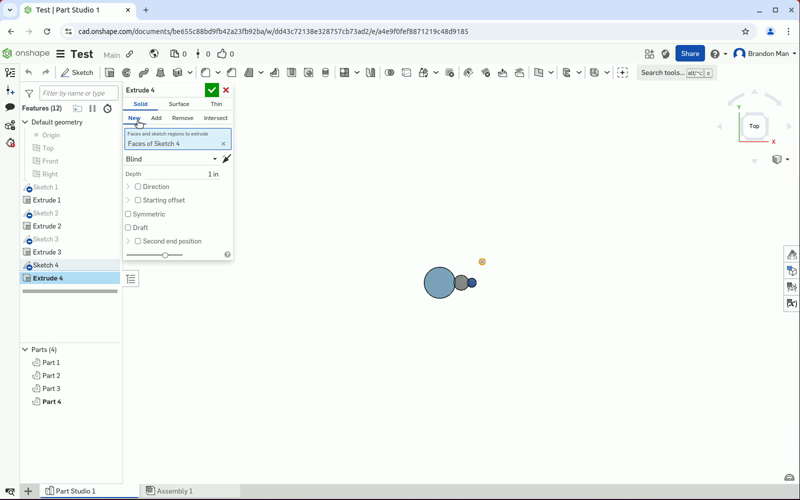
click(137, 120)
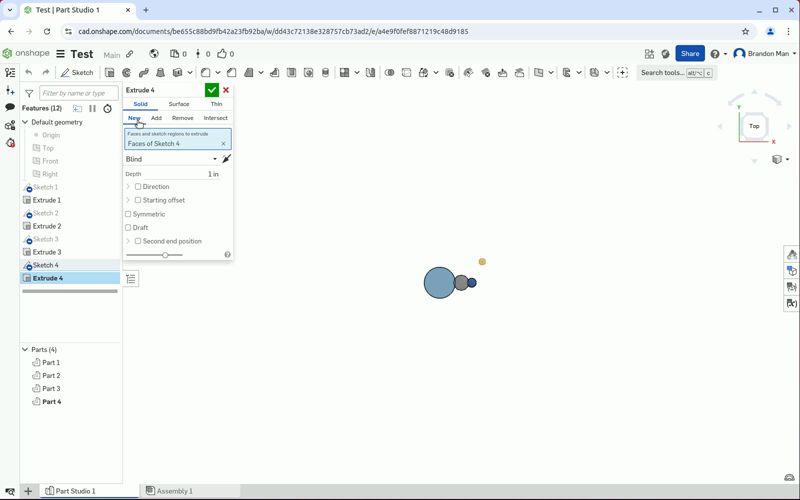
key(tab, 4)
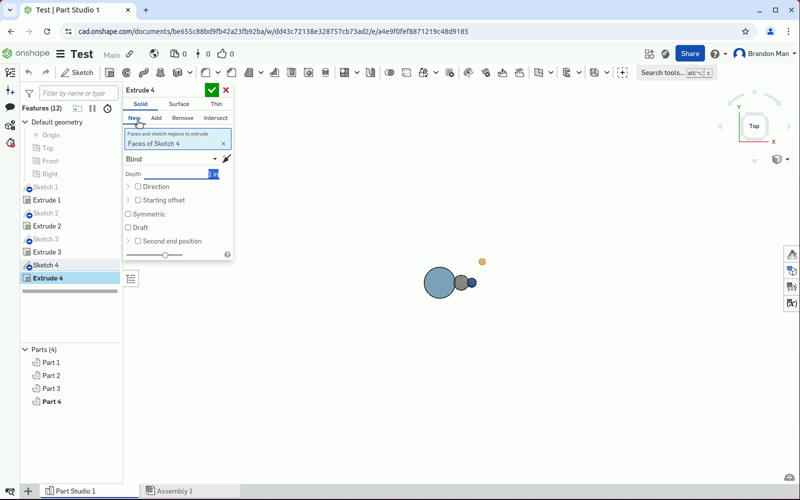
text(-0.241)
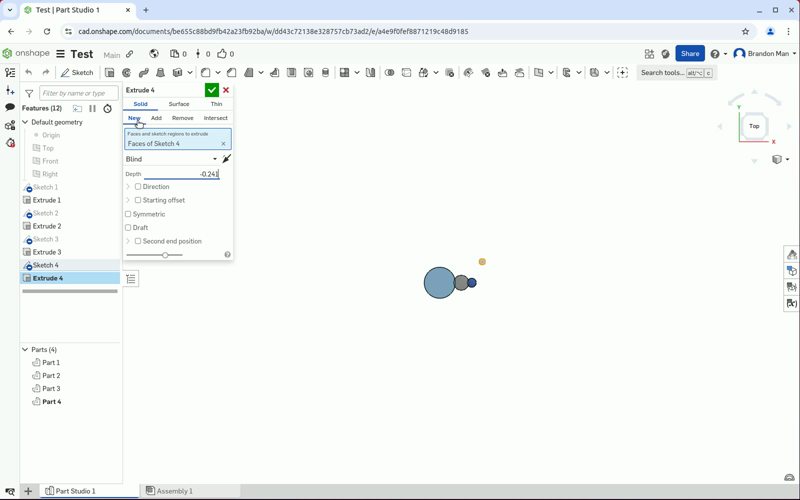
key(enter)
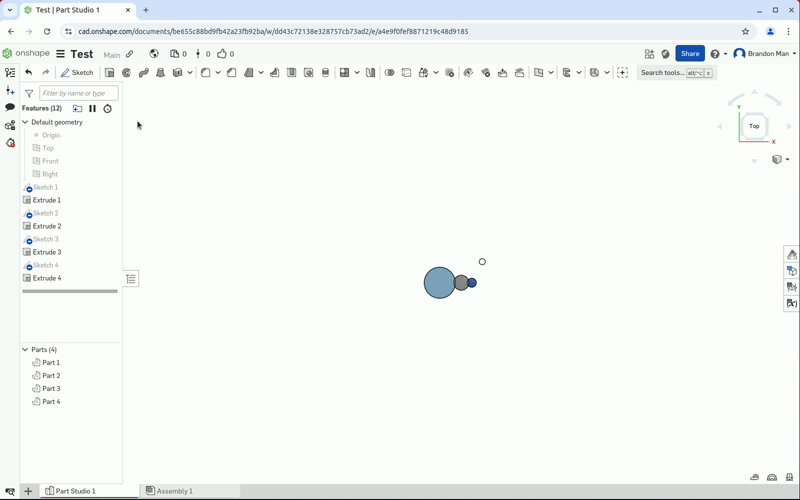
key(shift+h)
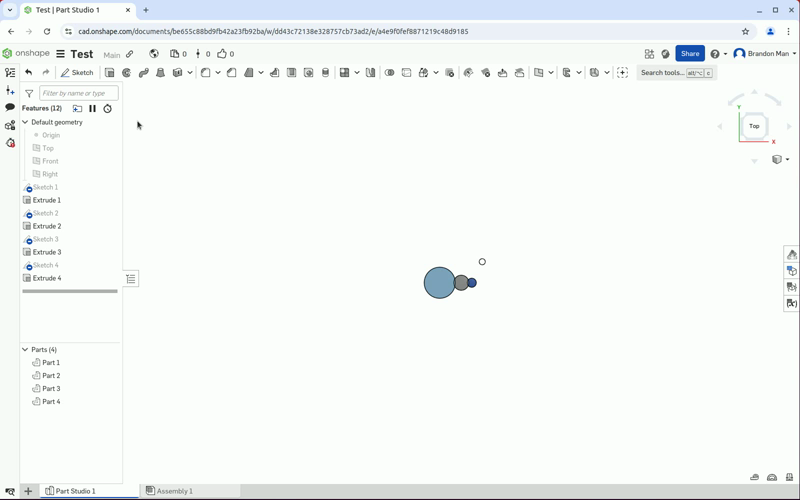
key(shift+h)
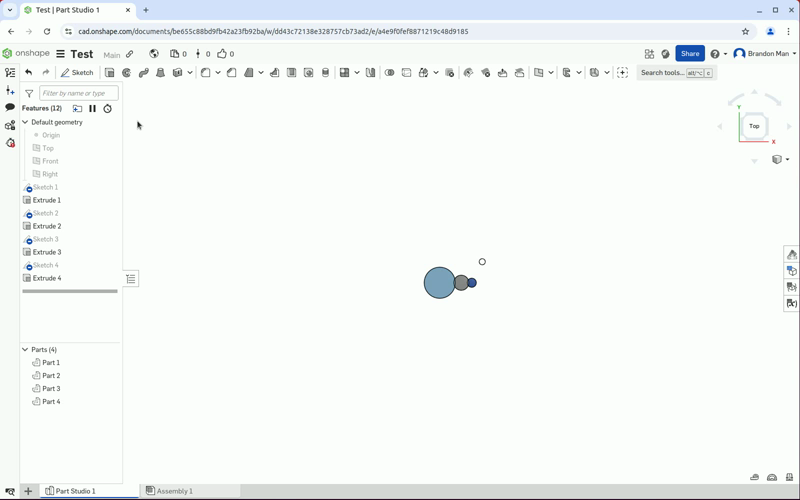
mouse_move(73, 189)
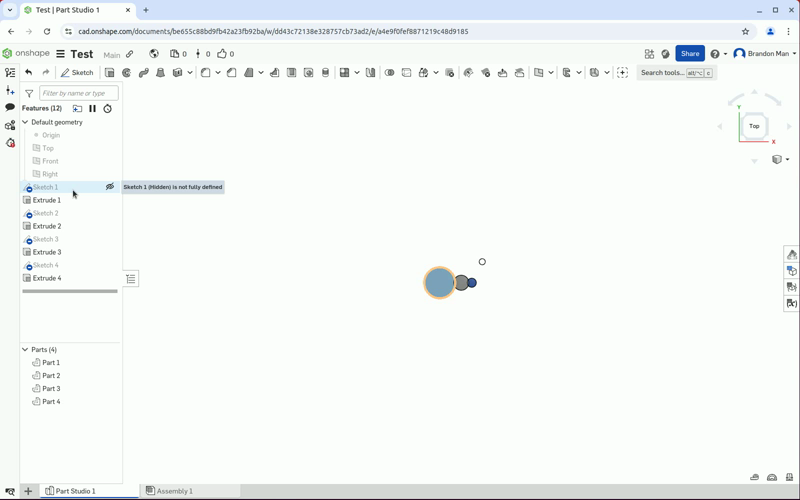
click(73, 189)
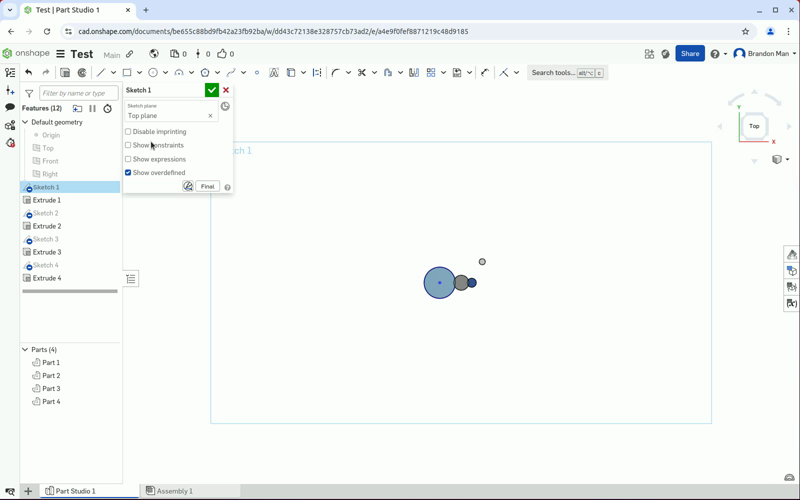
mouse_move(229, 92)
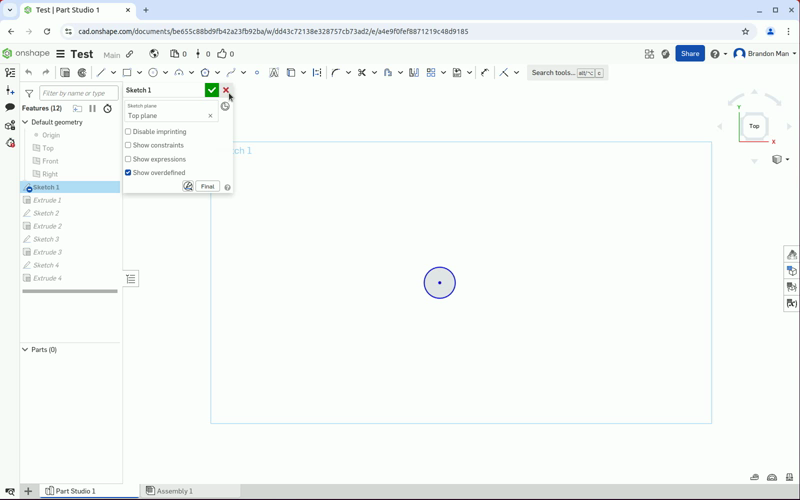
click(229, 92)
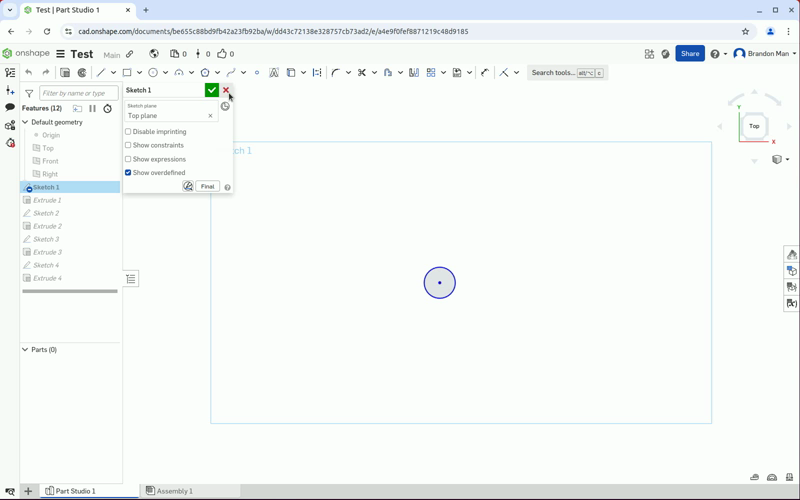
key(shift+s)
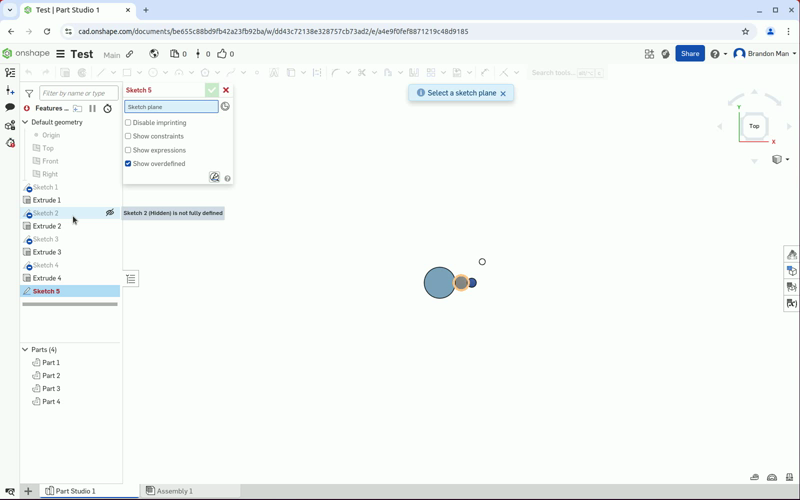
scroll(3)
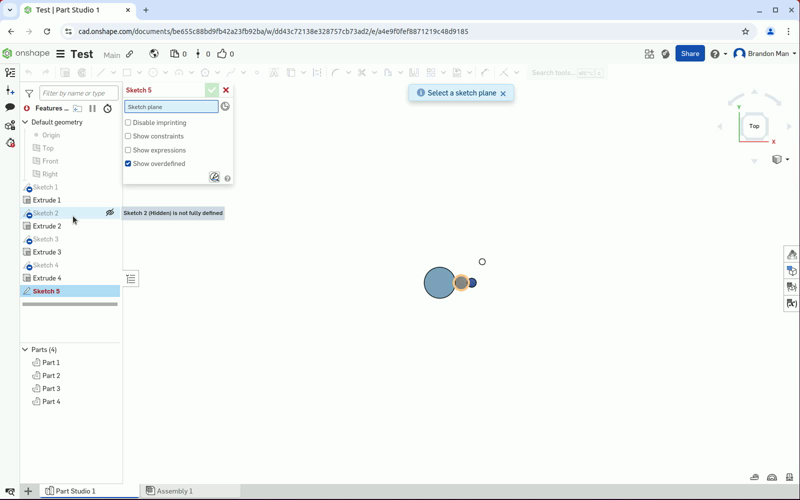
mouse_move(73, 150)
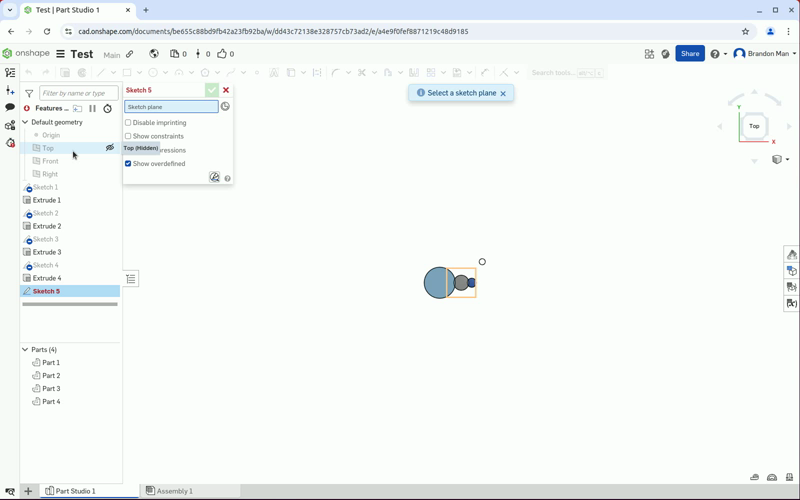
click(73, 150)
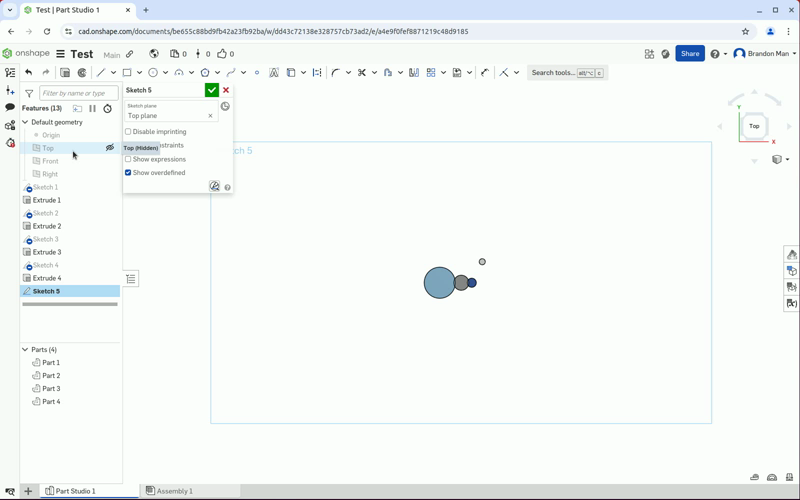
mouse_move(73, 352)
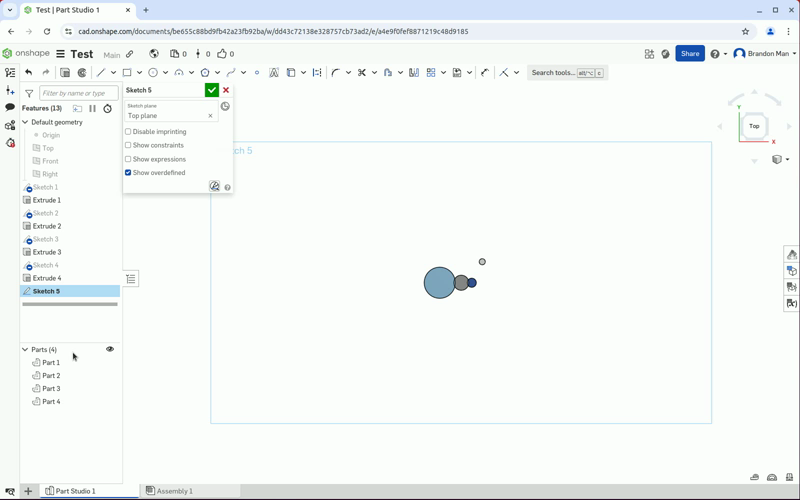
key(y)
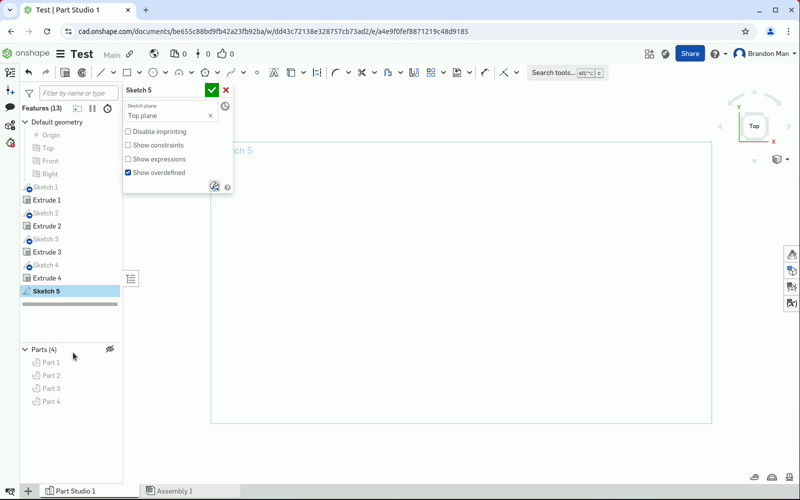
key(l)
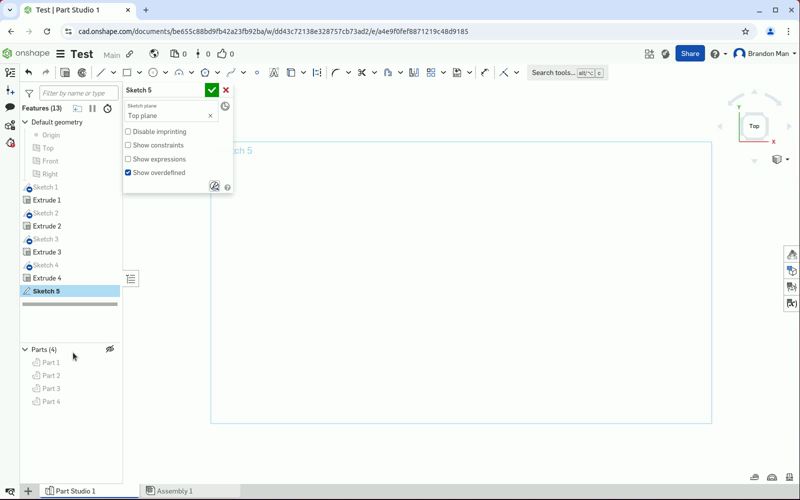
key_down(shift)
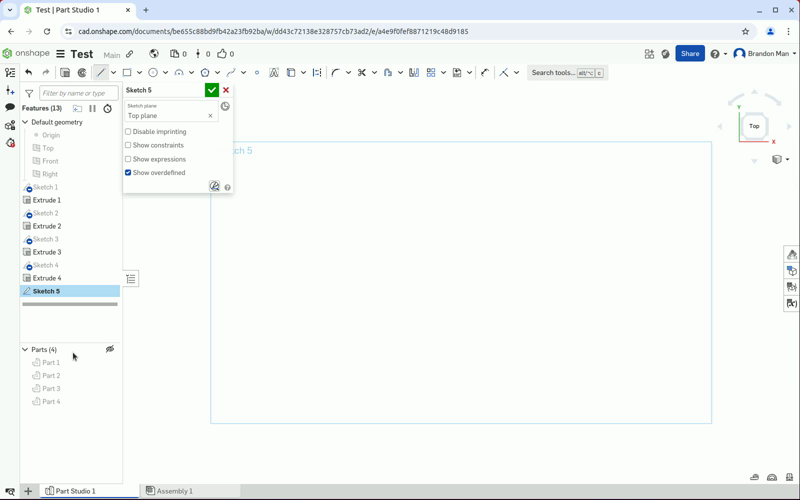
mouse_move(480, 171)
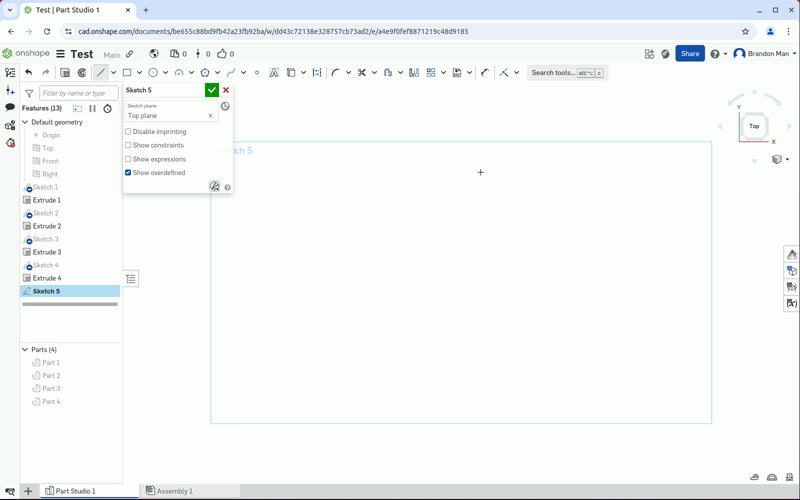
click(480, 171)
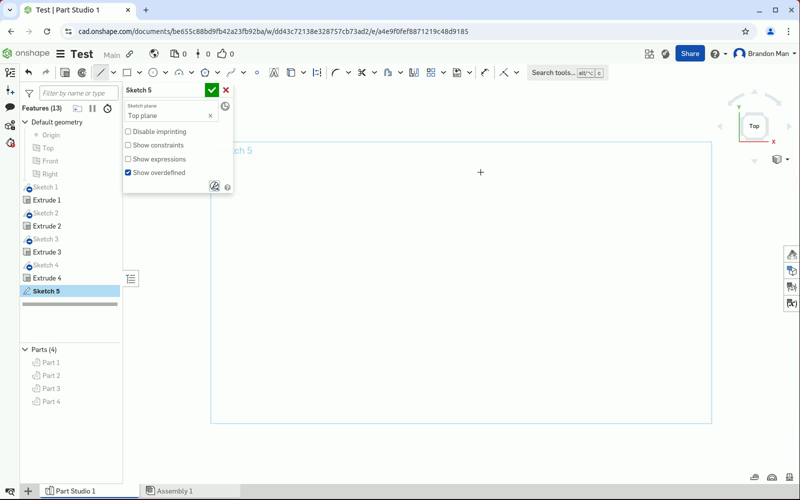
key_up(shift)
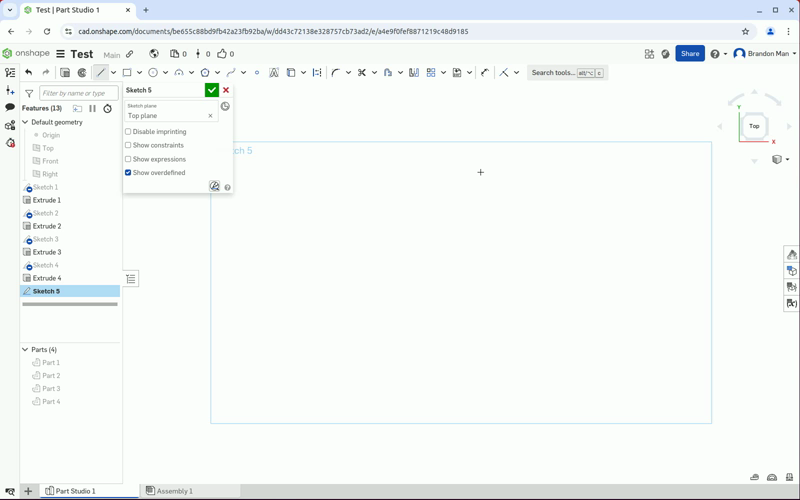
key_down(shift)
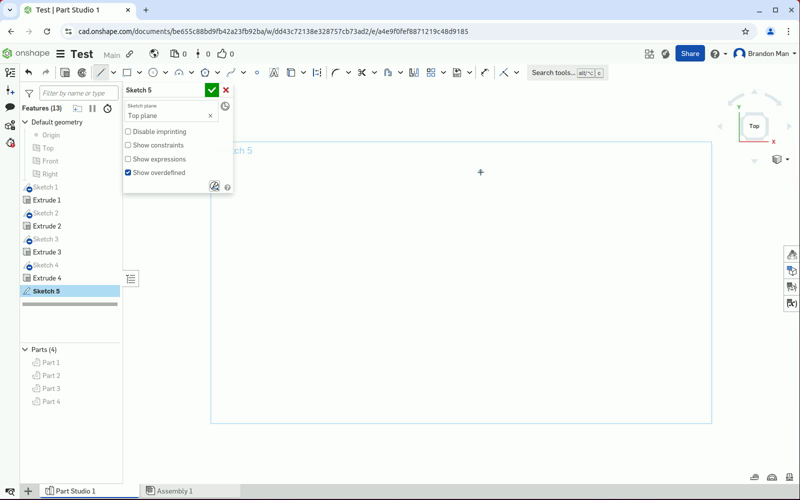
mouse_move(510, 171)
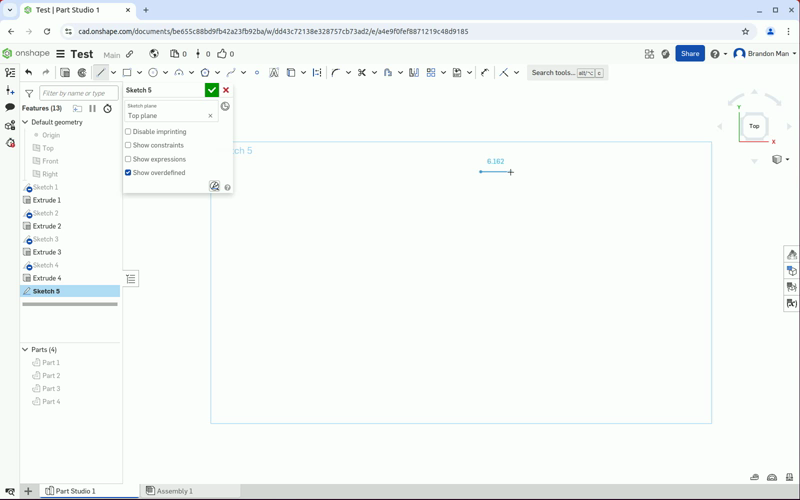
mouse_move(485, 178)
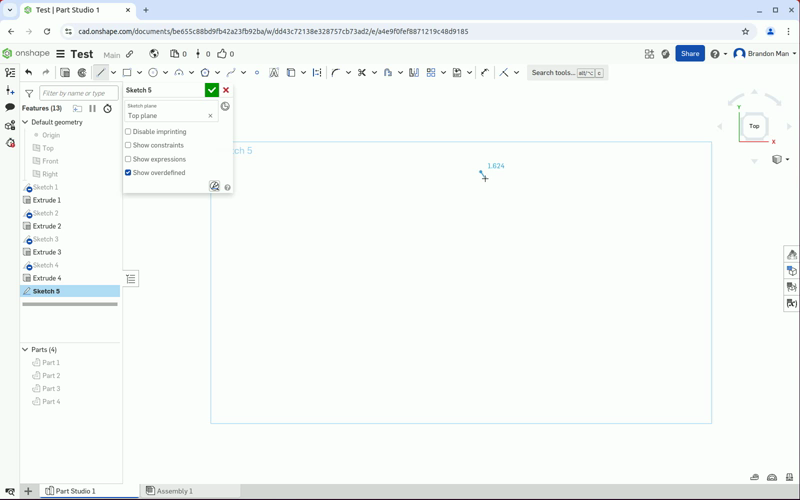
click(485, 178)
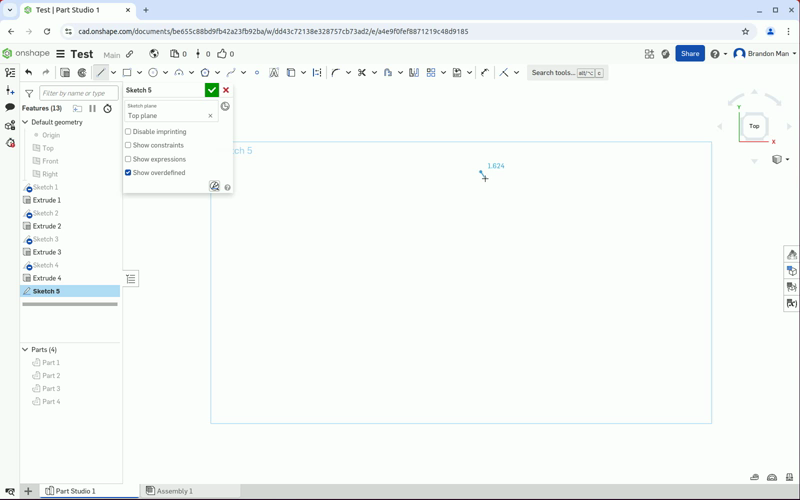
key_up(shift)
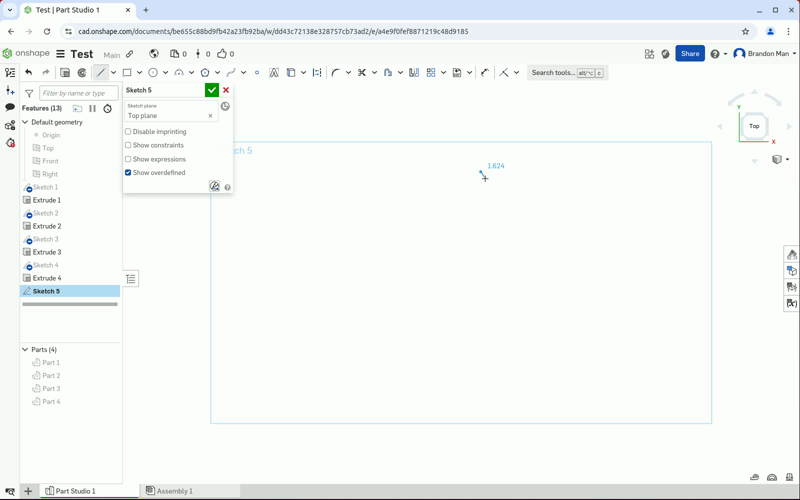
key_down(shift)
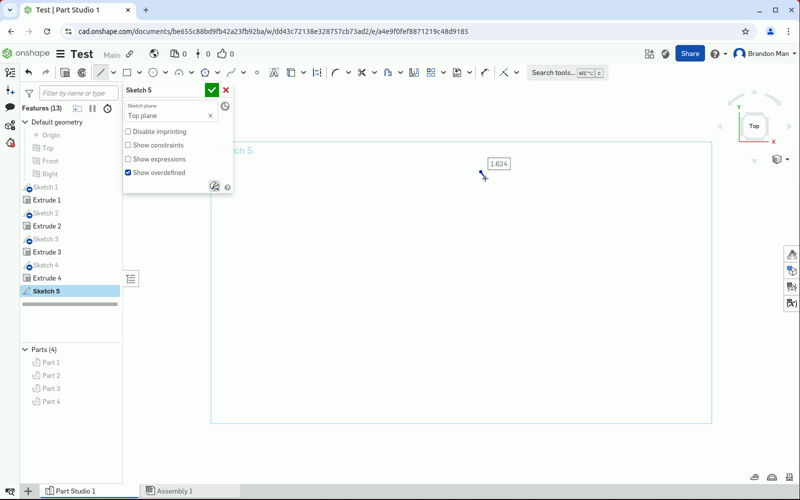
mouse_move(515, 178)
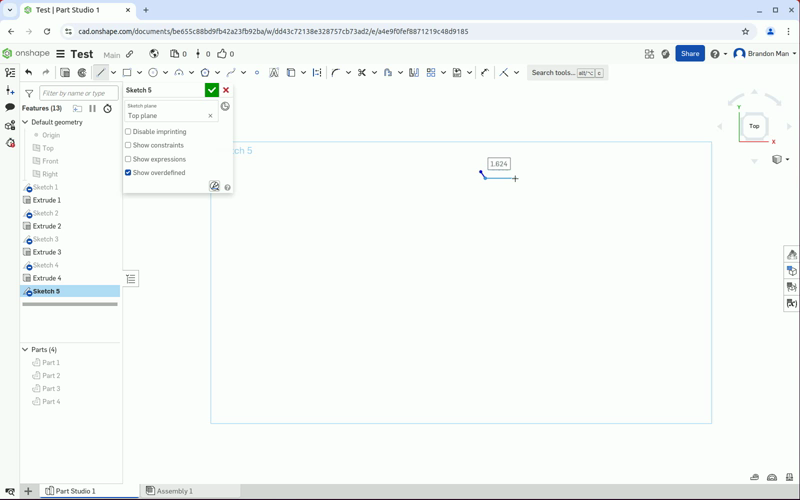
mouse_move(489, 170)
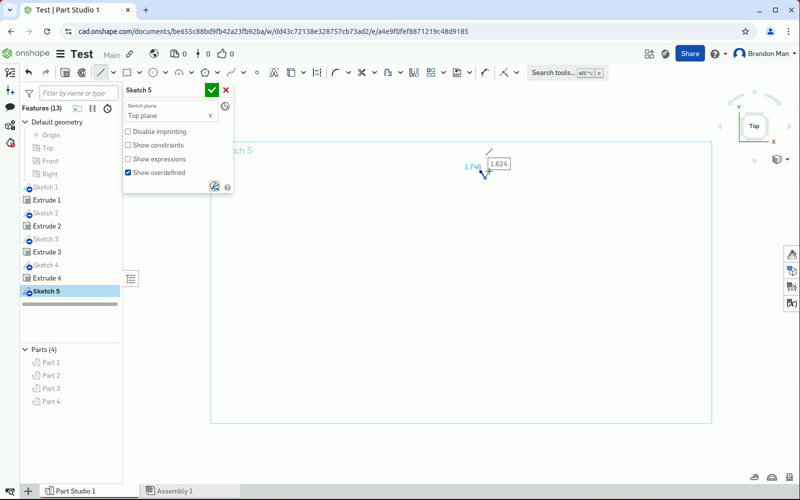
click(489, 170)
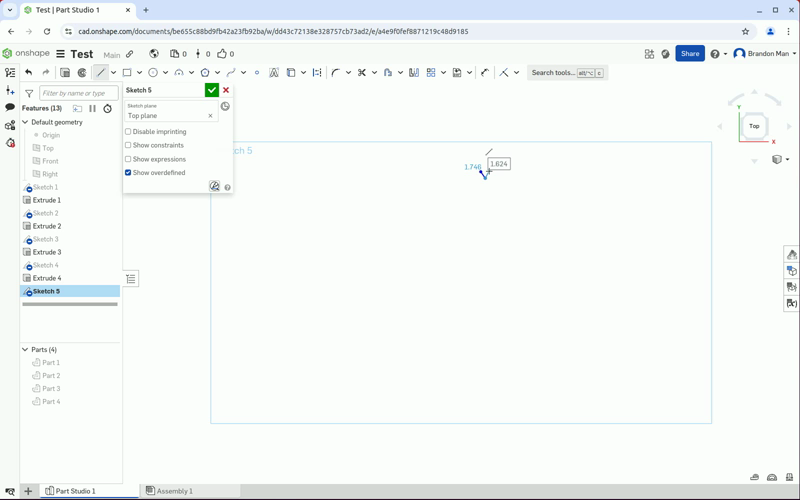
key_up(shift)
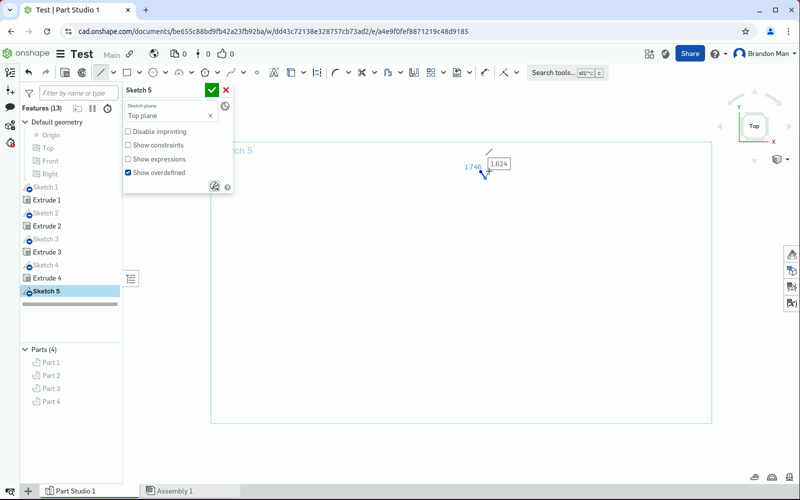
mouse_move(519, 170)
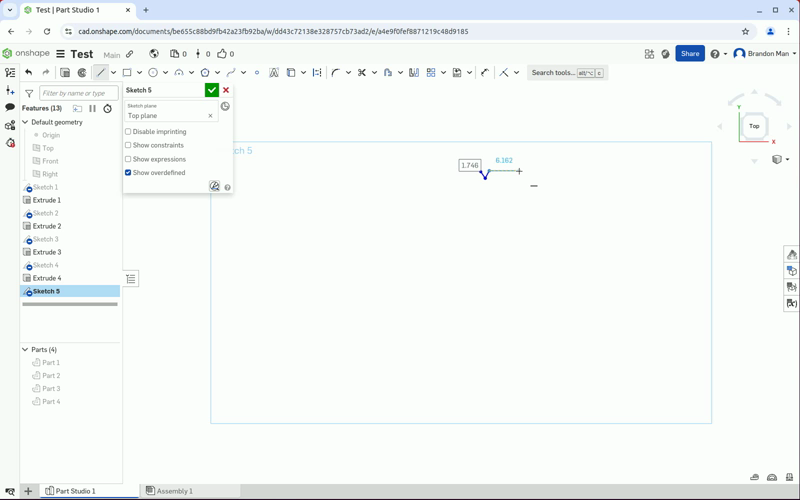
key_down(shift)
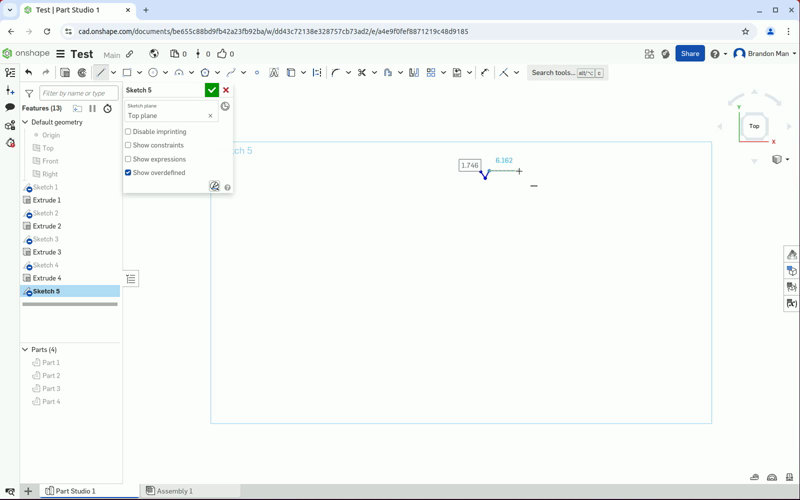
mouse_move(480, 171)
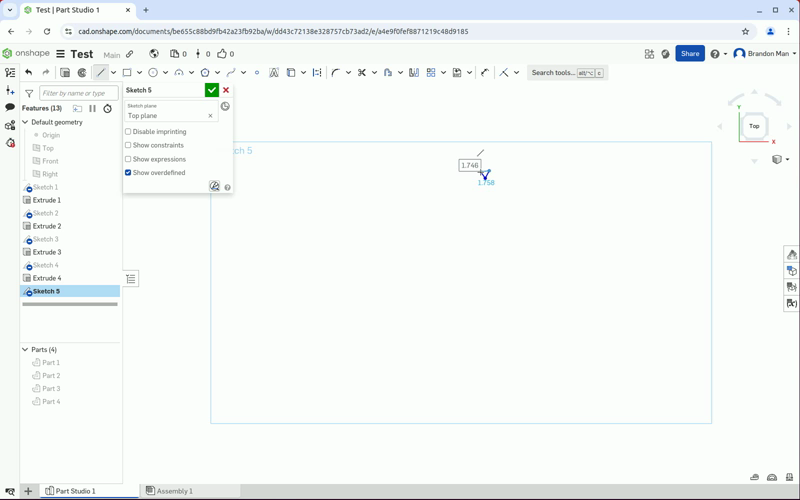
key_up(shift)
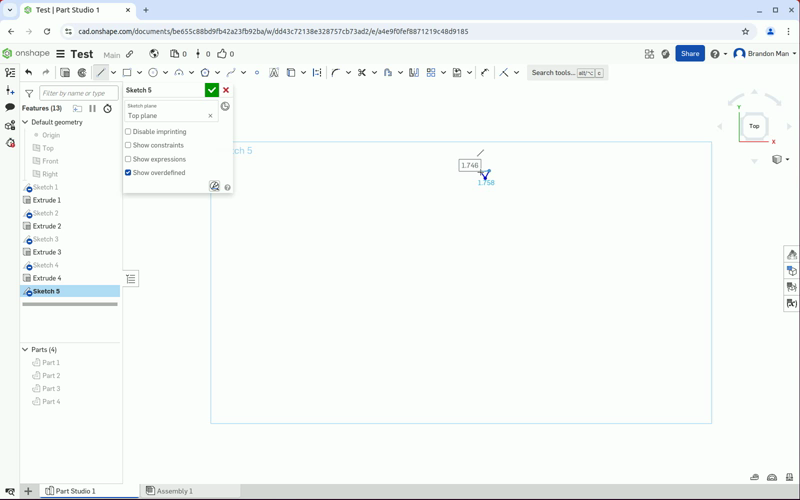
click(480, 171)
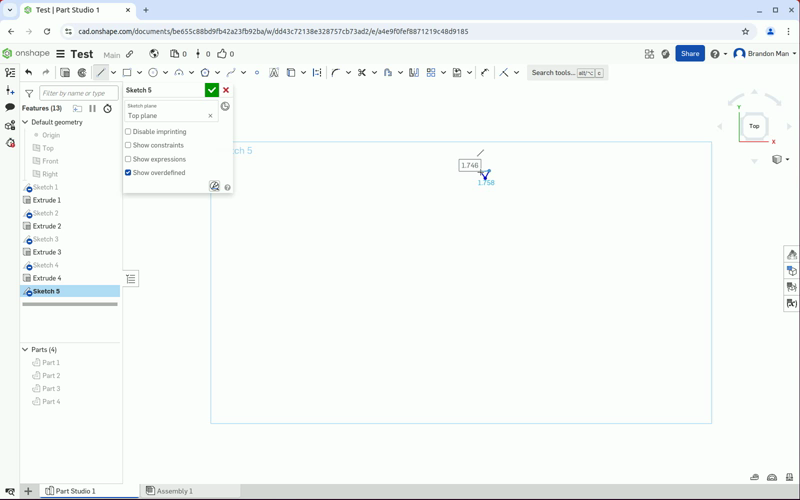
key(esc)
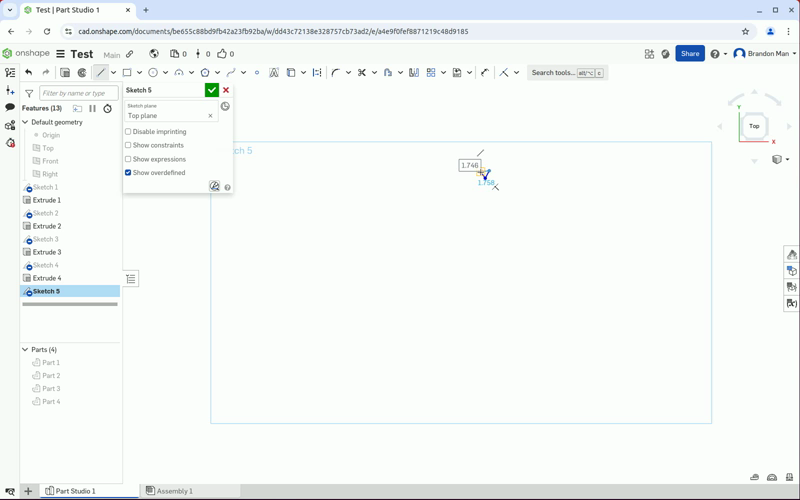
mouse_move(483, 173)
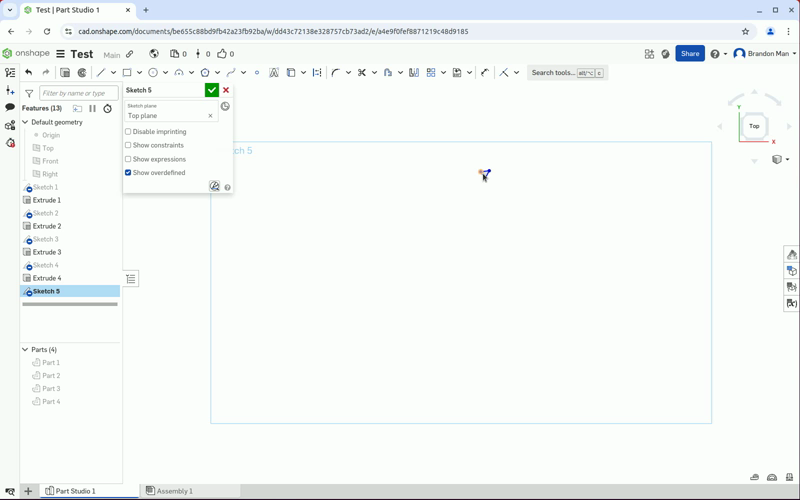
scroll(6)
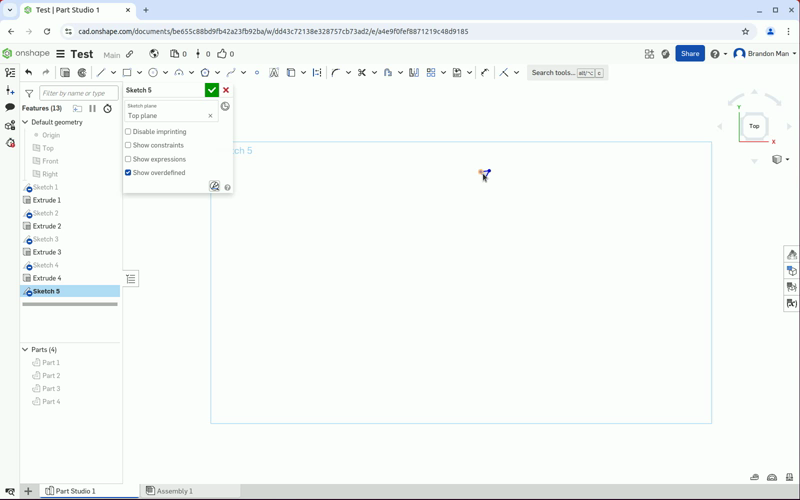
scroll(6)
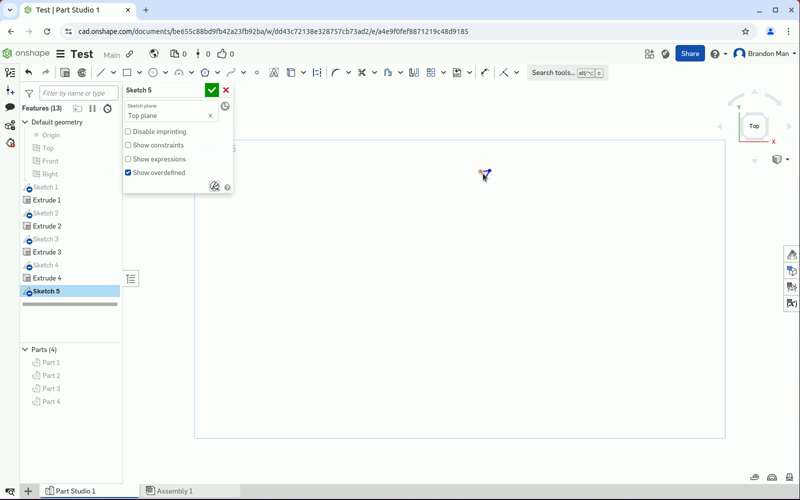
scroll(6)
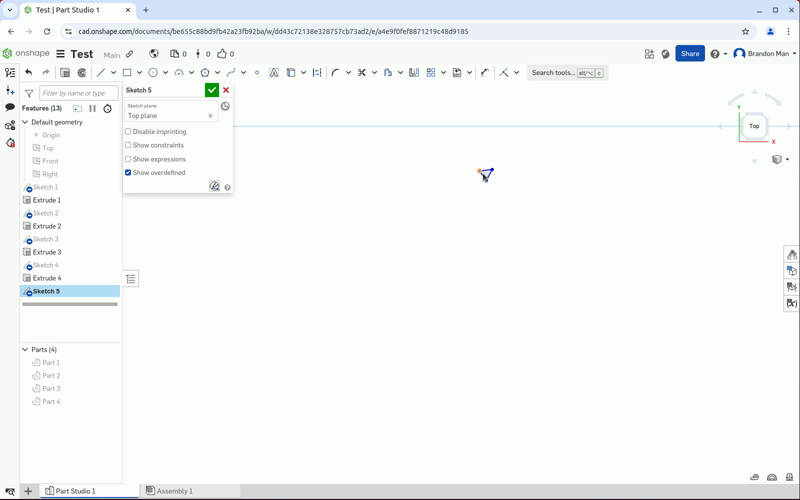
scroll(6)
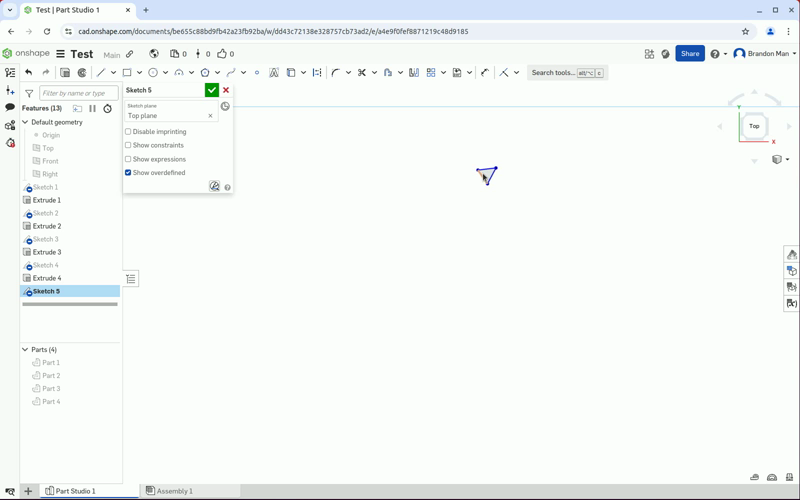
scroll(6)
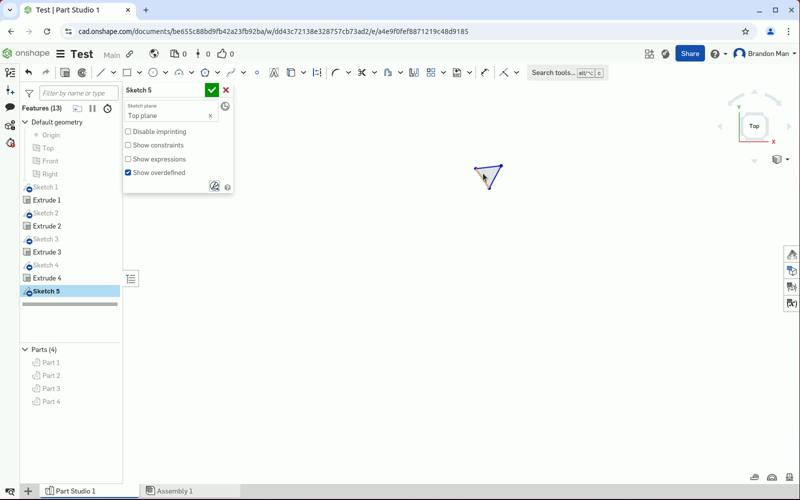
scroll(6)
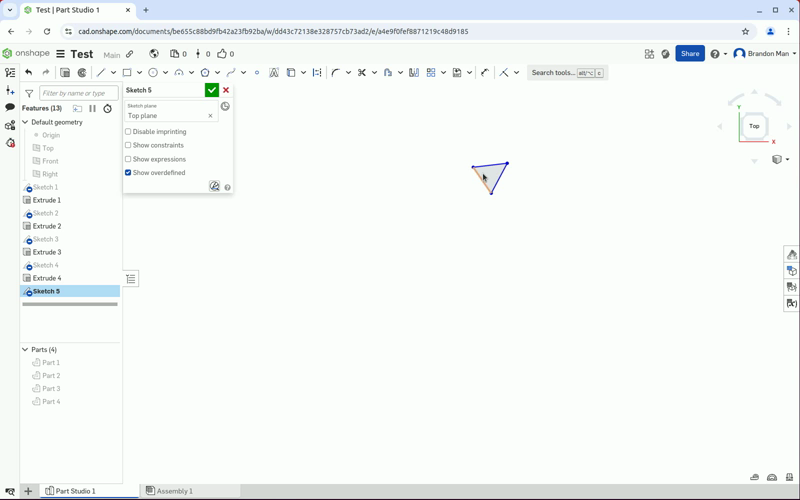
scroll(6)
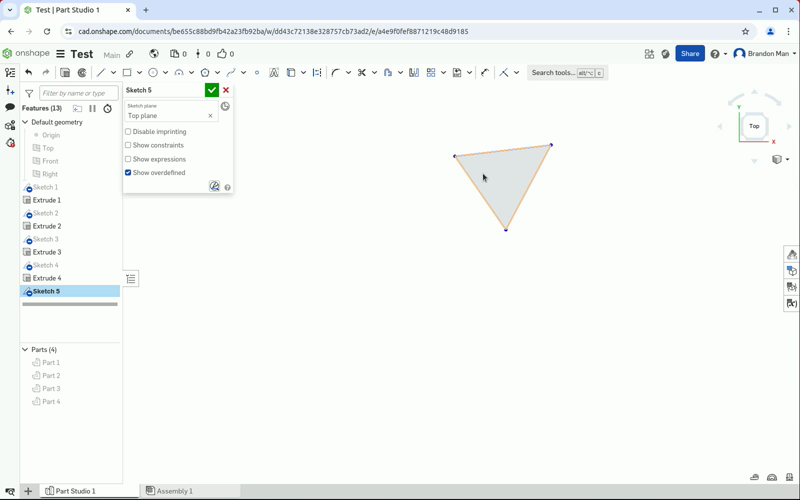
click(483, 173)
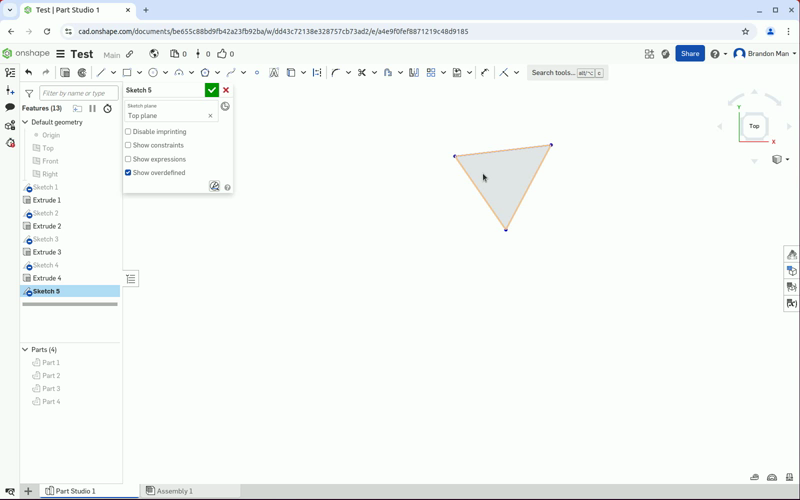
scroll(-6)
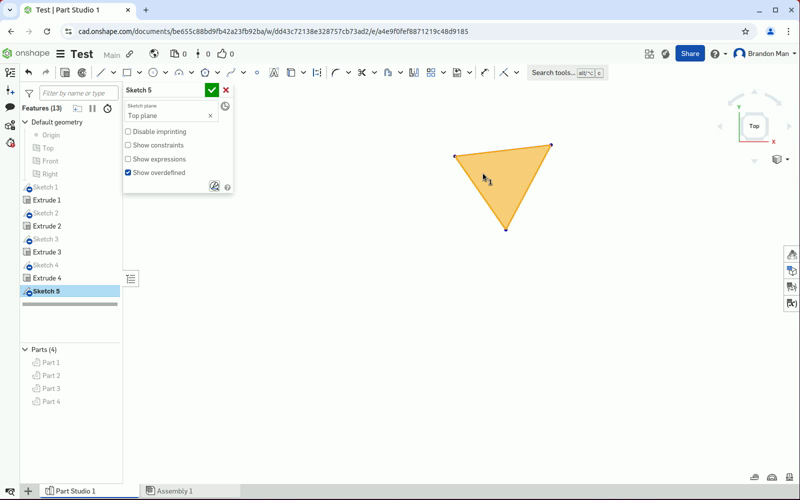
scroll(-6)
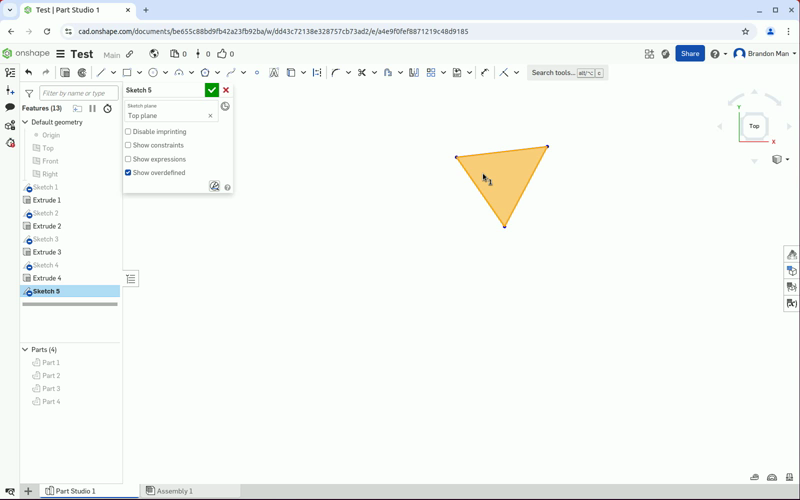
scroll(-6)
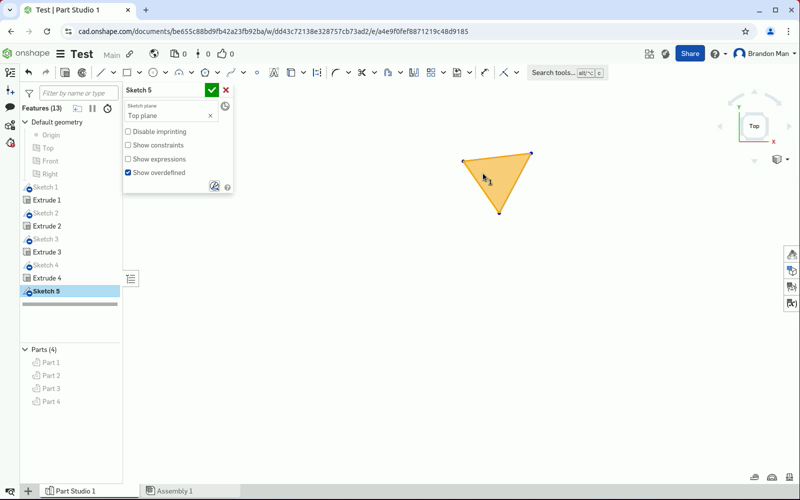
scroll(-6)
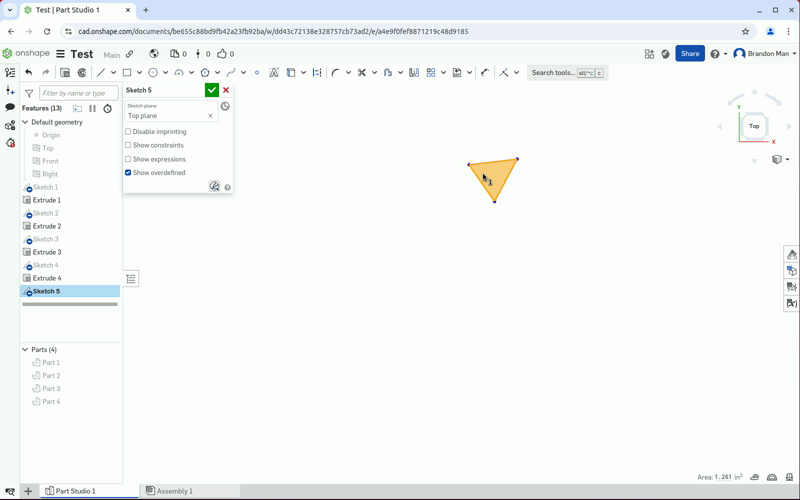
scroll(-6)
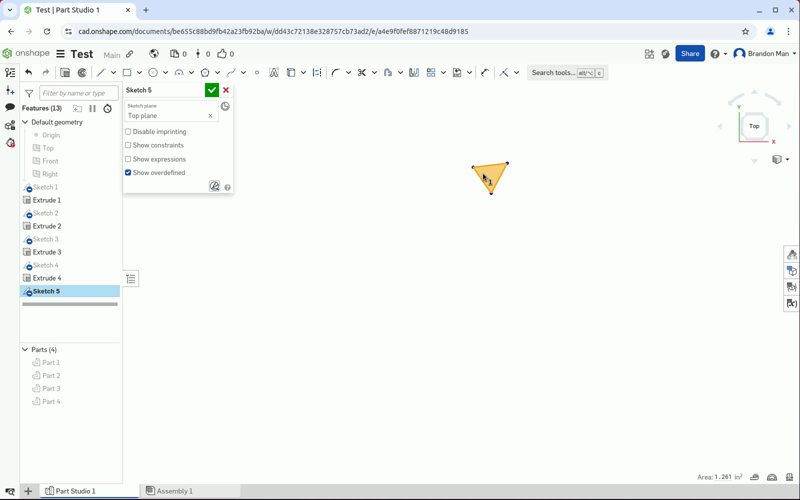
scroll(-6)
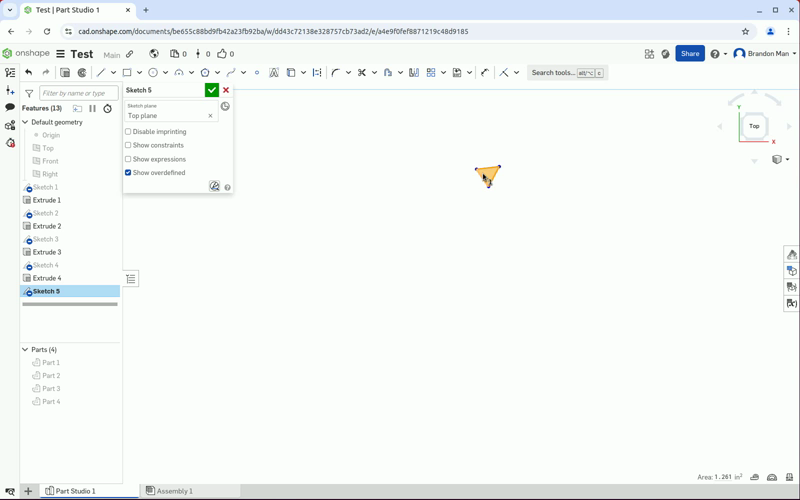
scroll(-6)
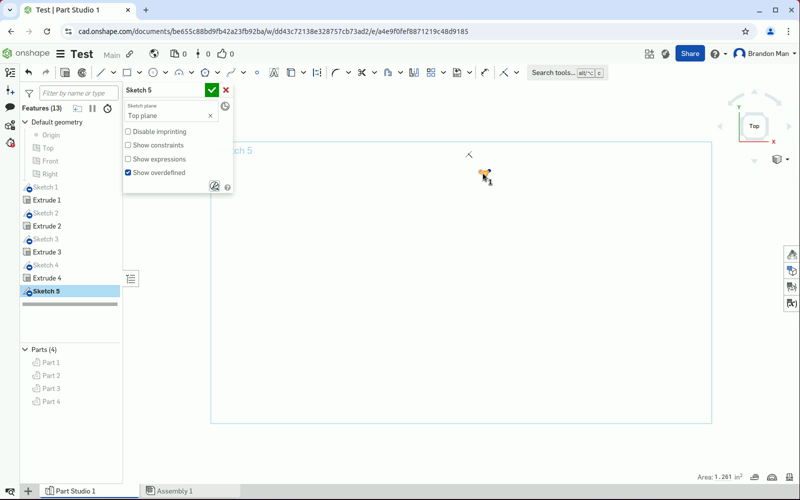
mouse_move(73, 352)
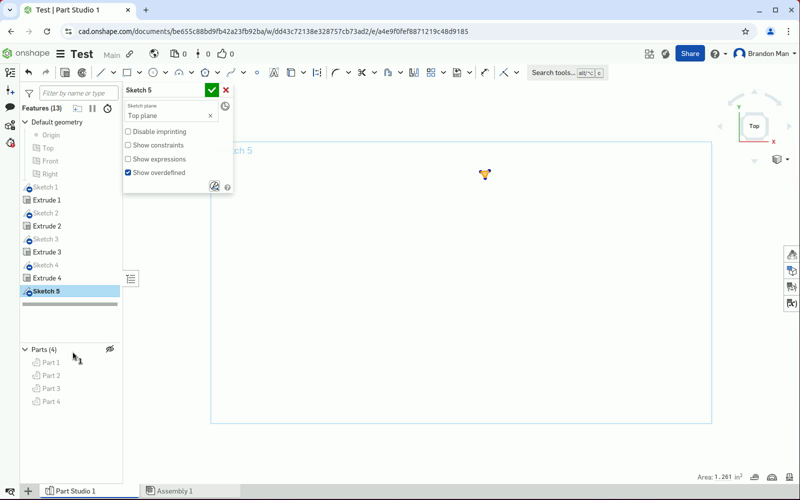
key(shift+y)
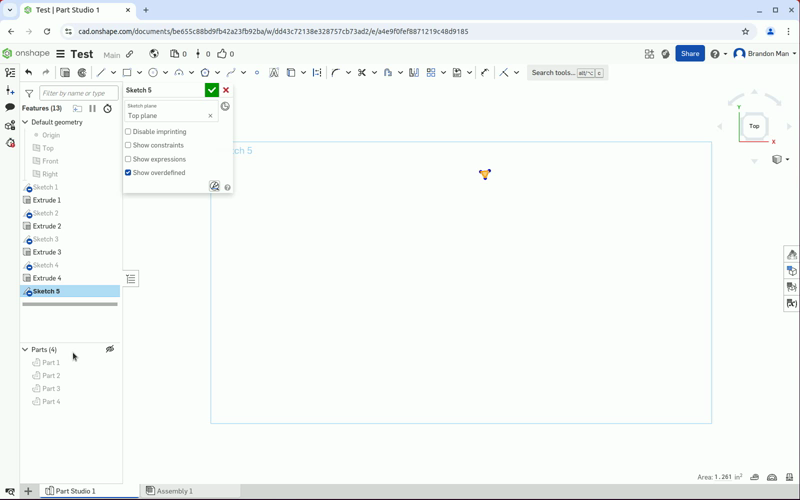
key(shift+e)
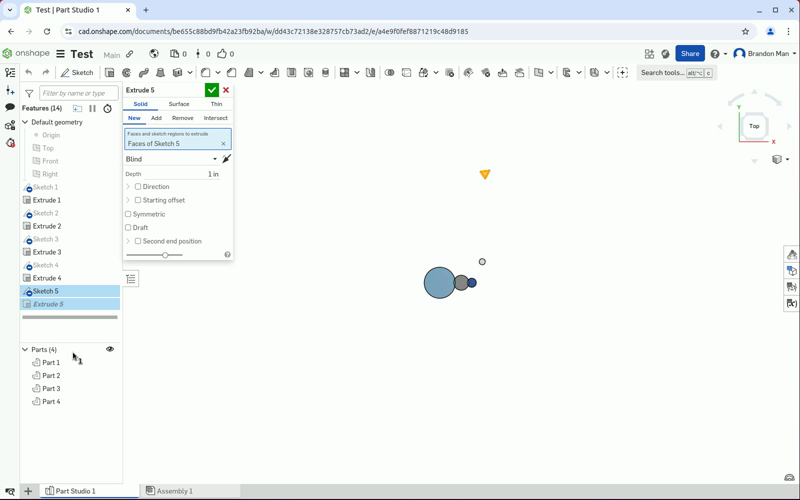
mouse_move(143, 106)
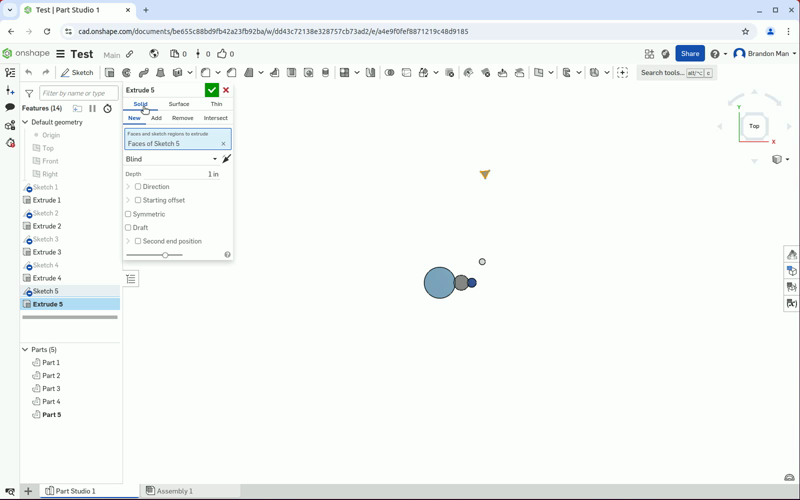
click(143, 106)
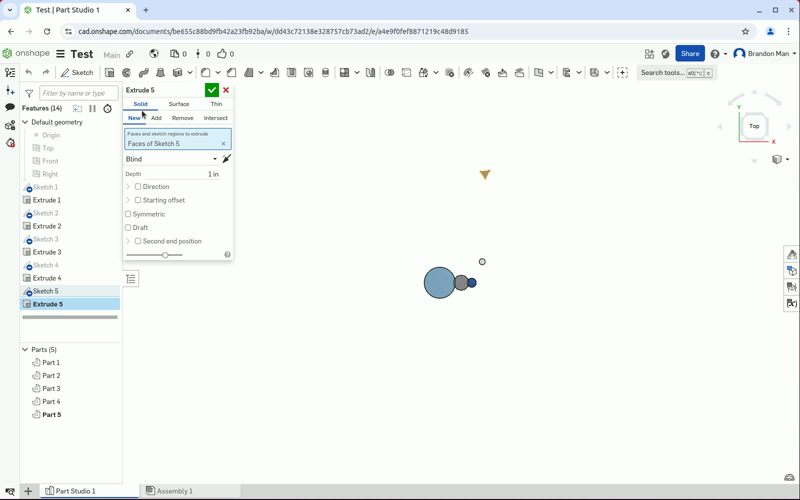
mouse_move(137, 120)
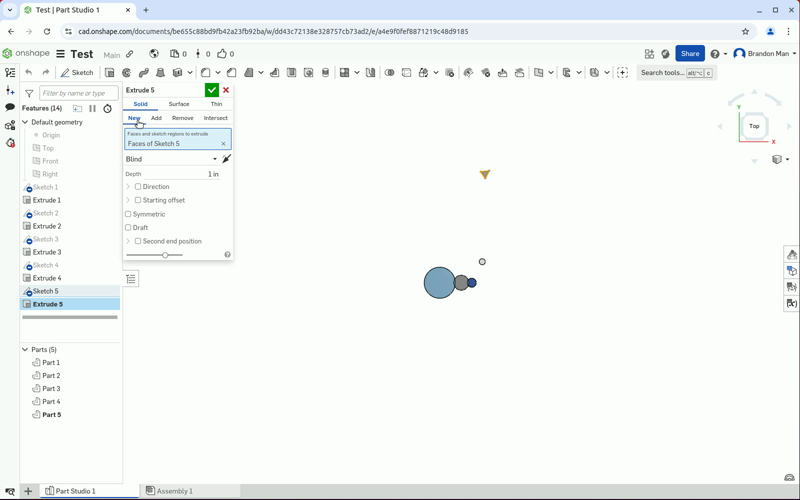
click(137, 120)
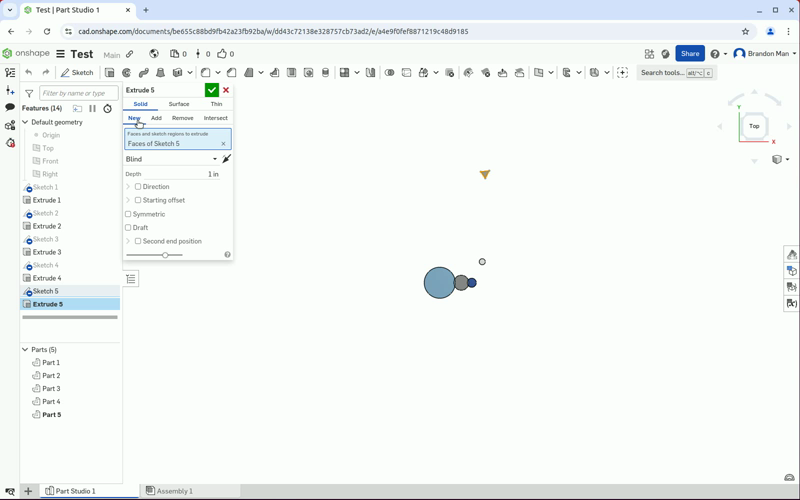
key(tab, 4)
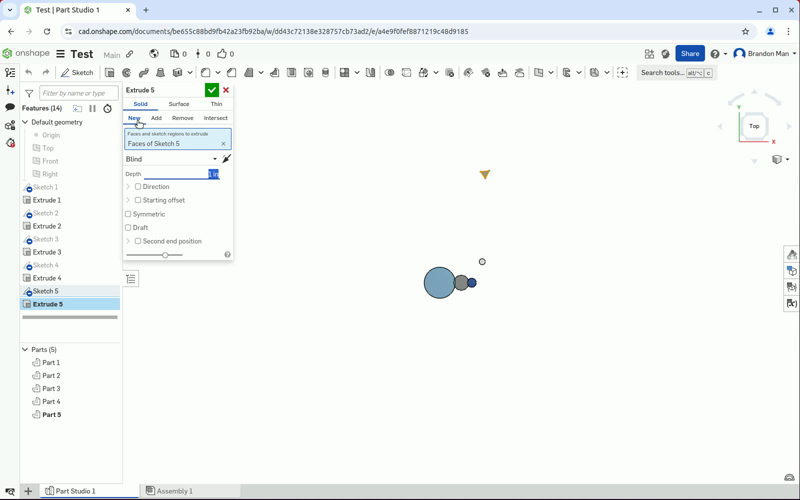
text(-0.241)
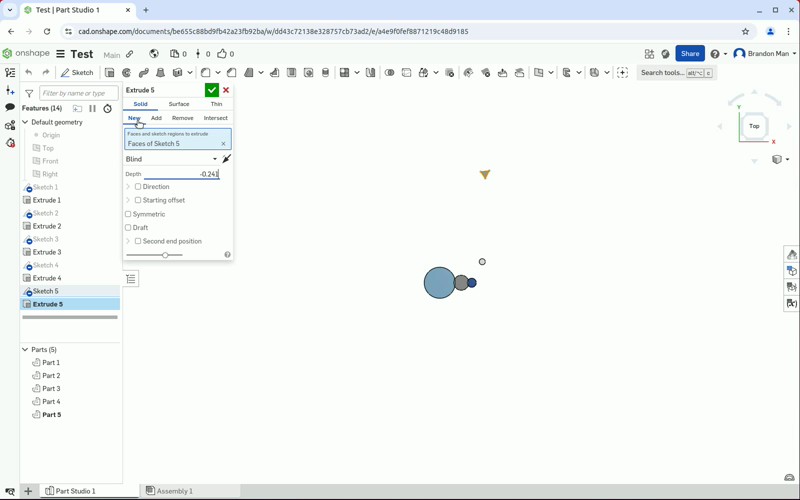
key(enter)
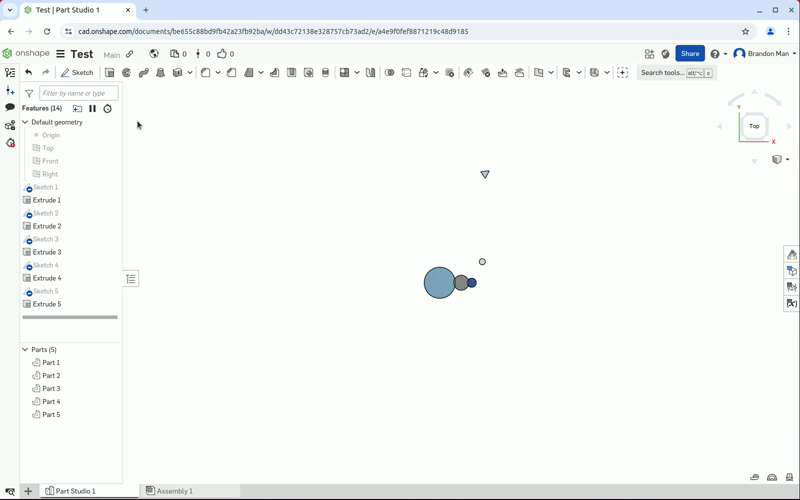
key(shift+h)
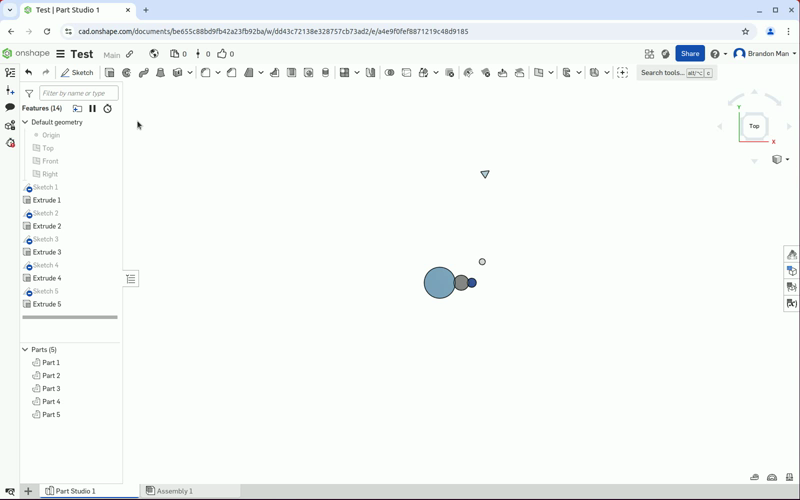
key(shift+h)
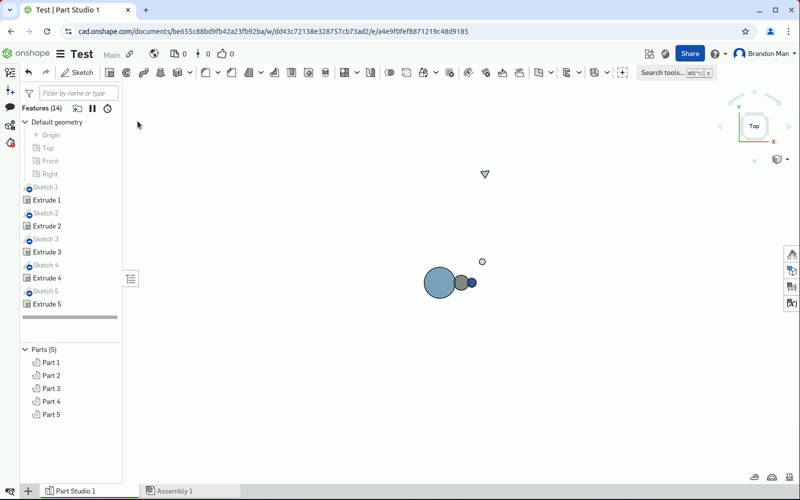
key(shift+7)
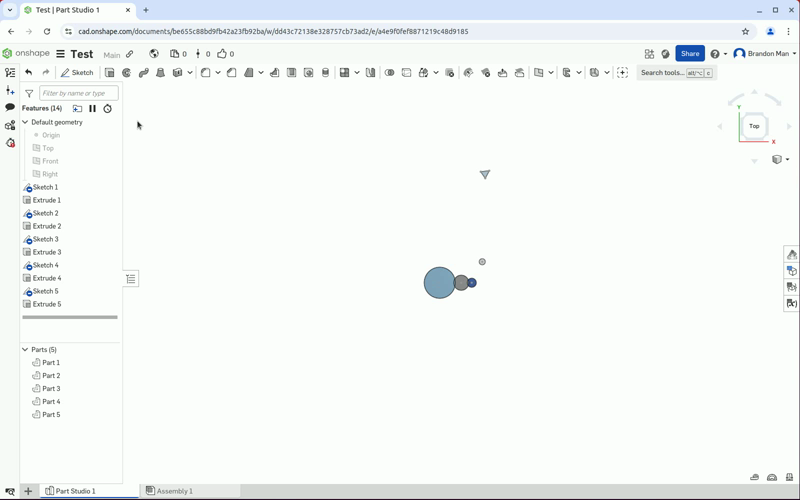
key(up, 3)
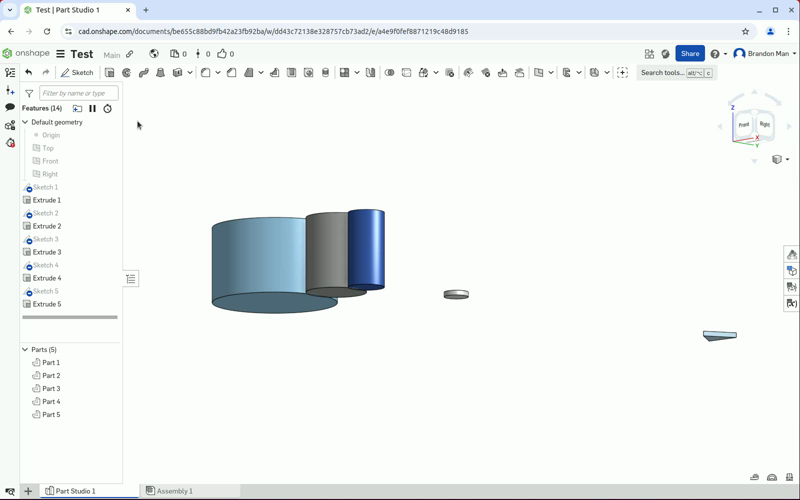
key(left, 3)
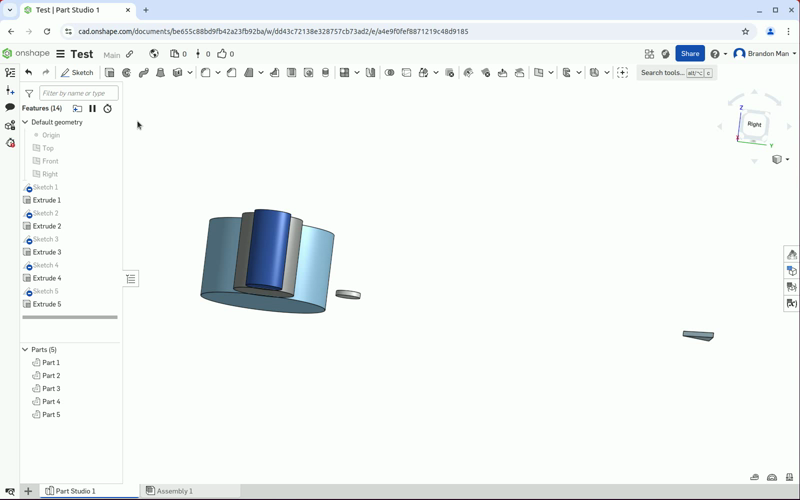
key(right, 3)
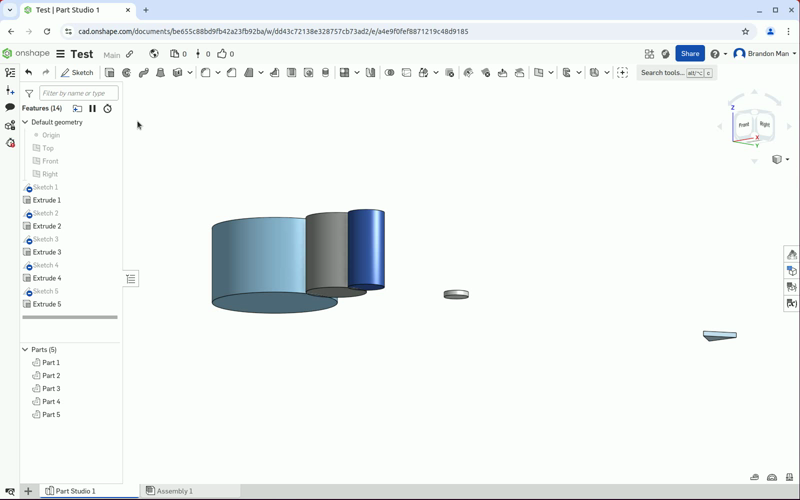
key(down, 3)
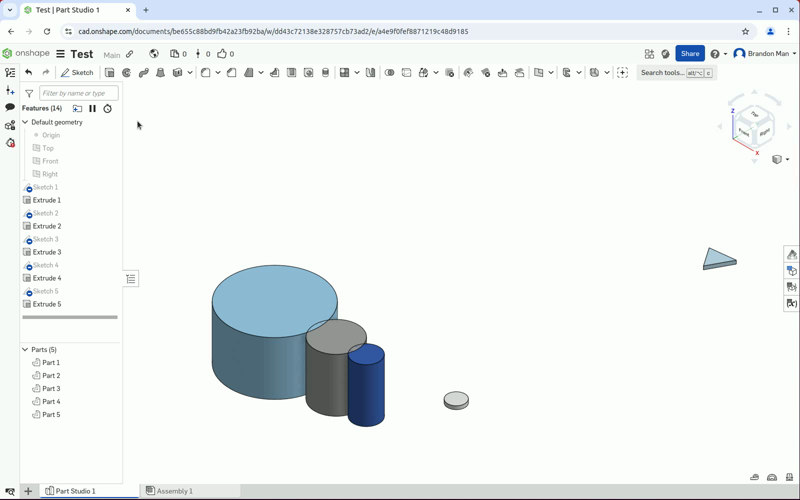
mouse_move(73, 189)
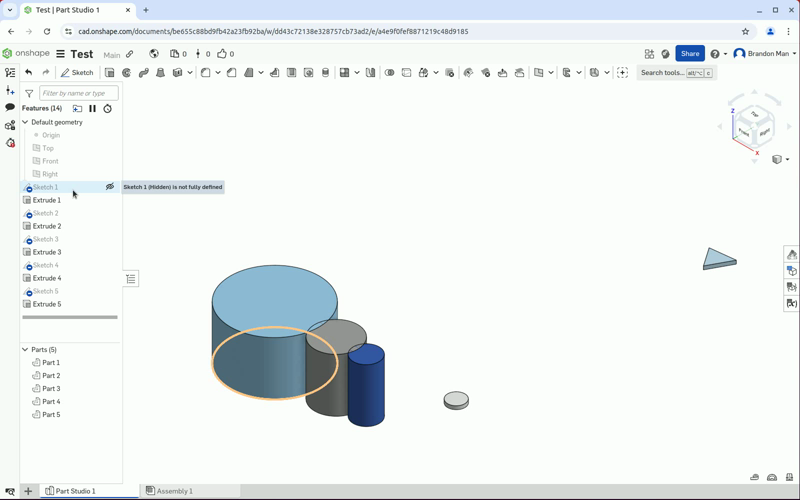
click(73, 189)